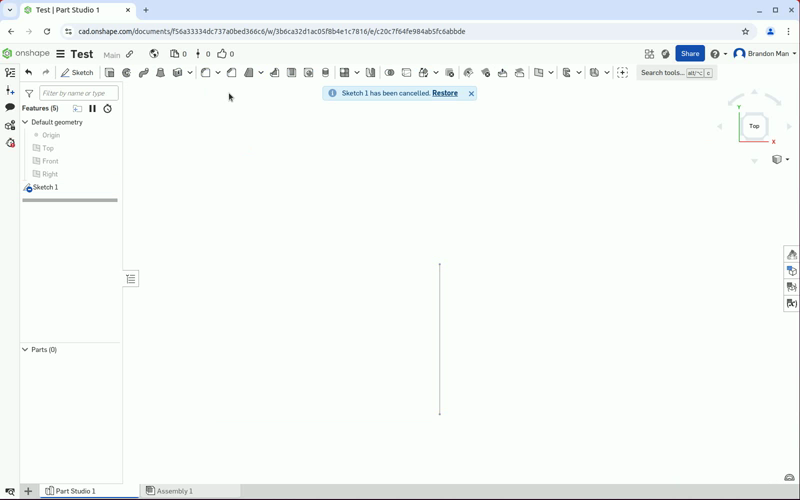
key(shift+h)
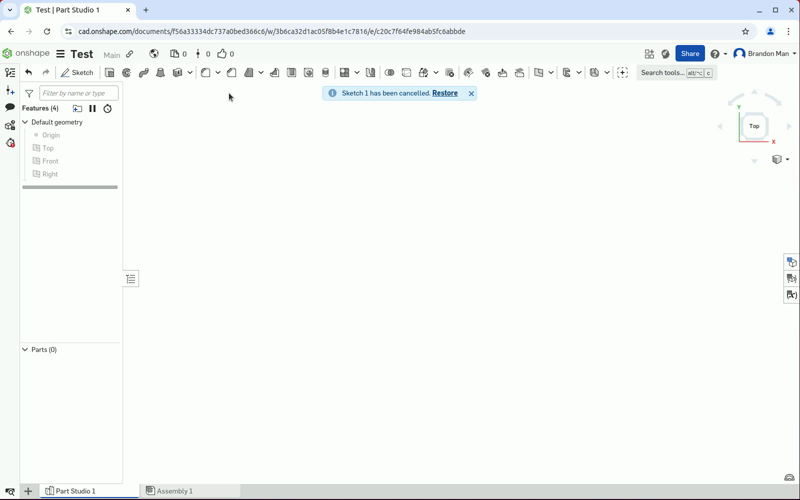
mouse_move(73, 352)
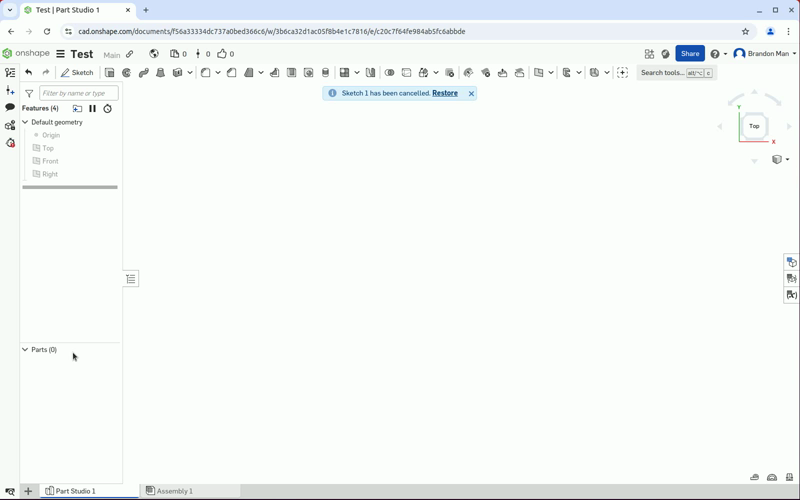
key(y)
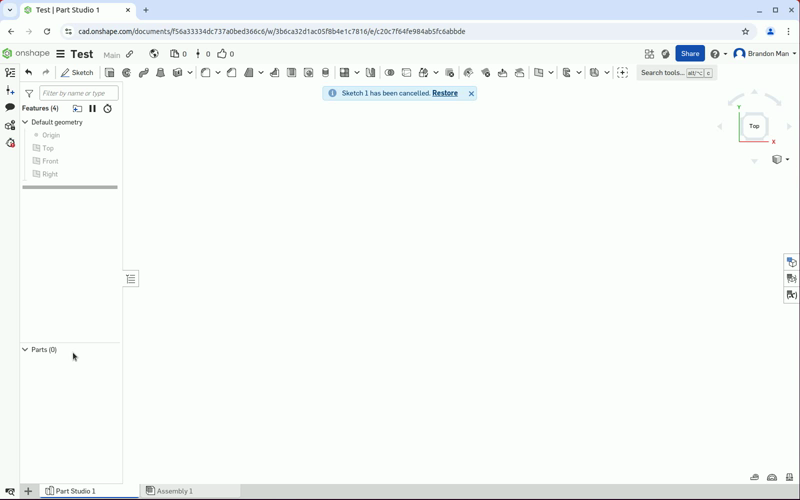
key(shift+p)
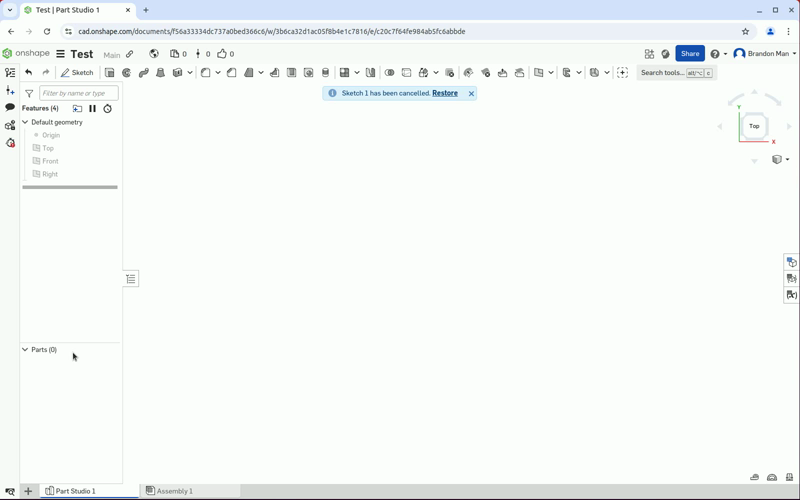
key(space)
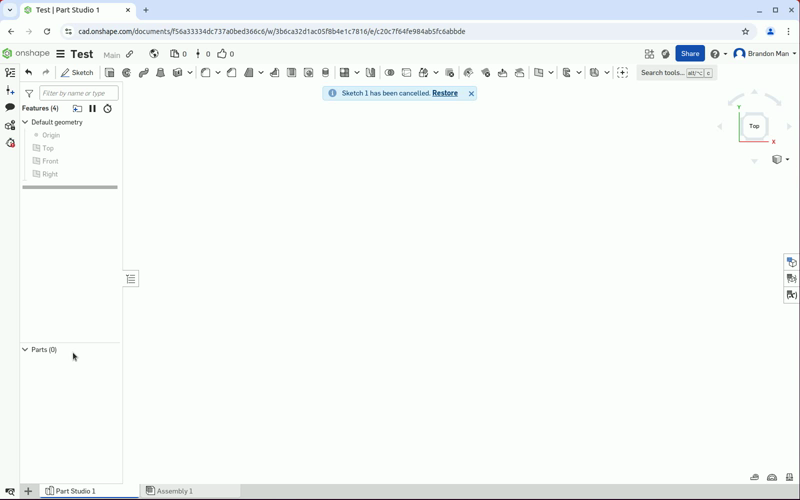
key_down(shift)
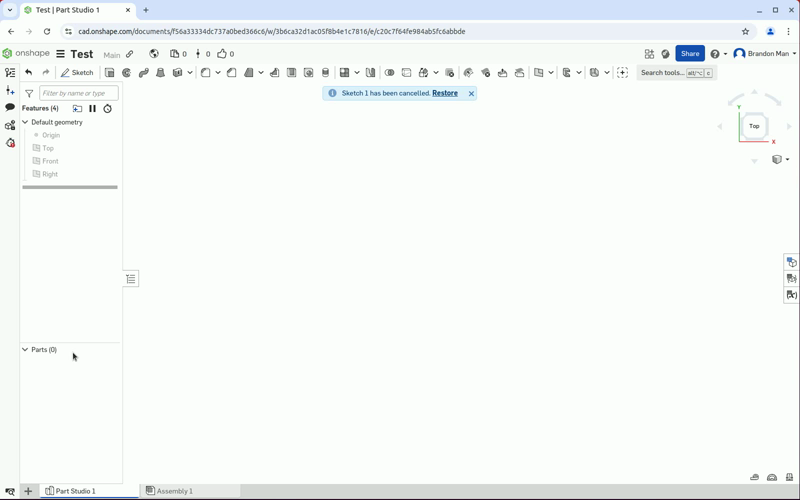
key(up)
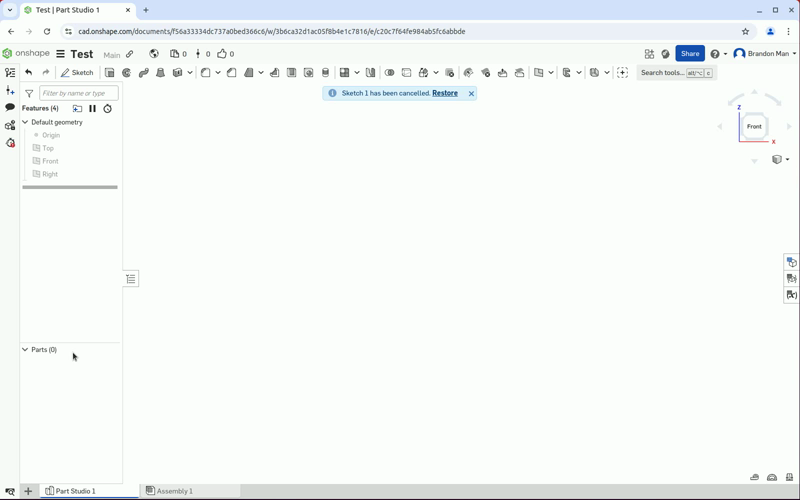
key_up(shift)
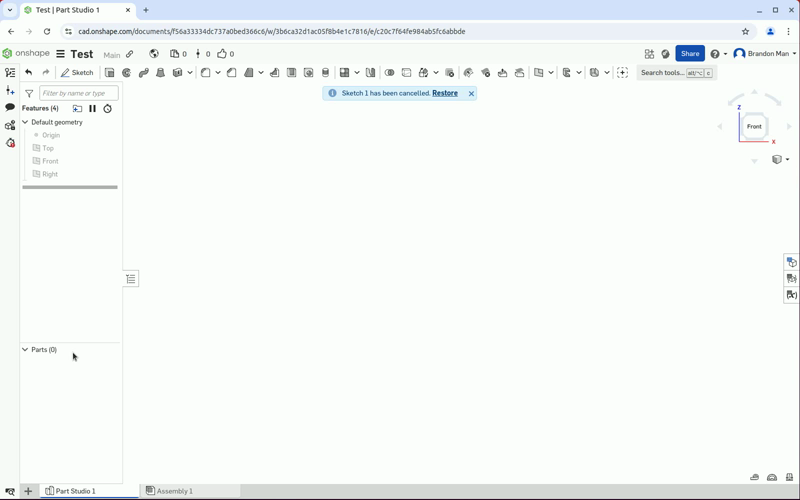
key(space)
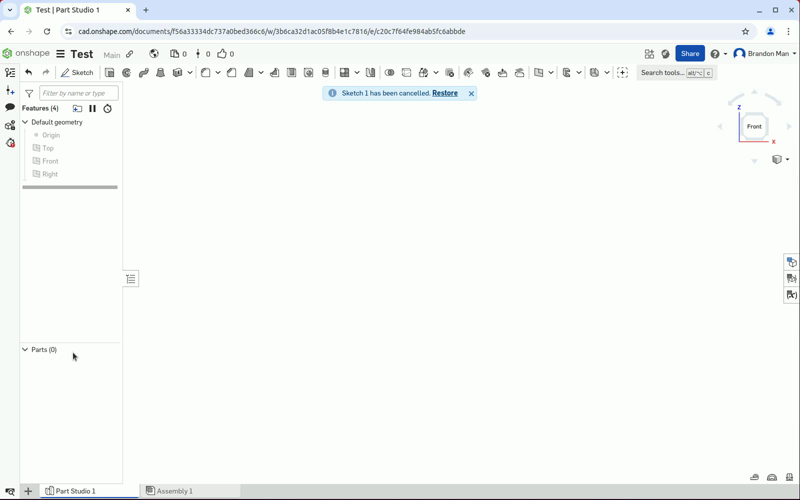
key_down(shift)
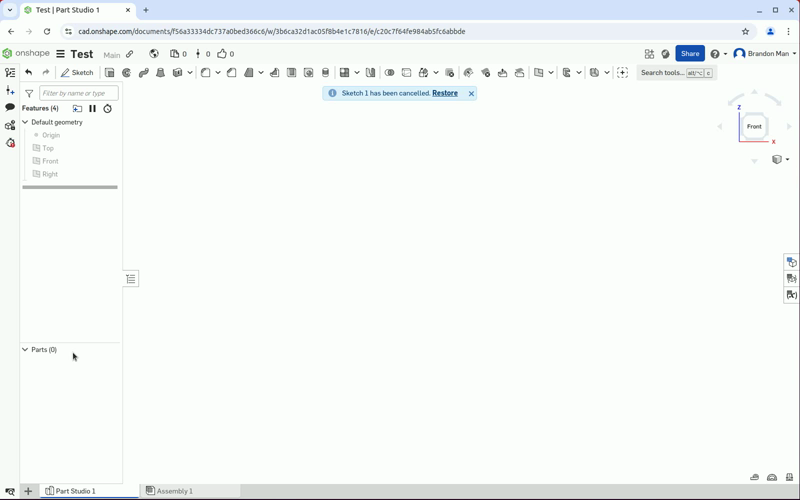
key(left)
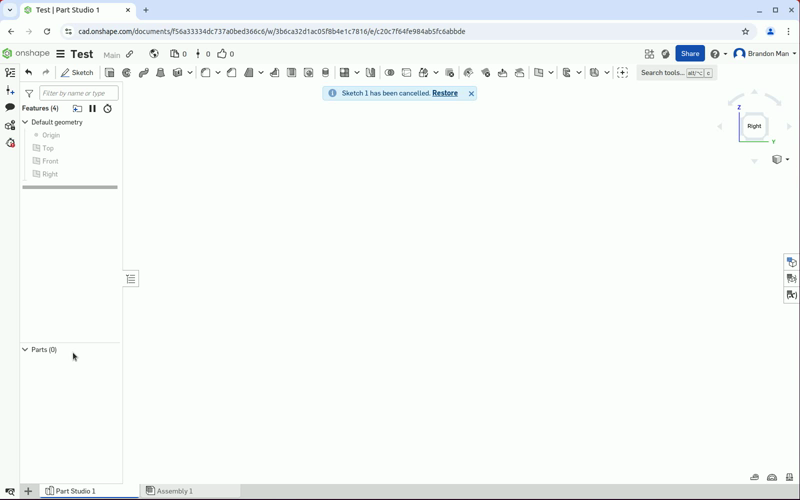
key_up(shift)
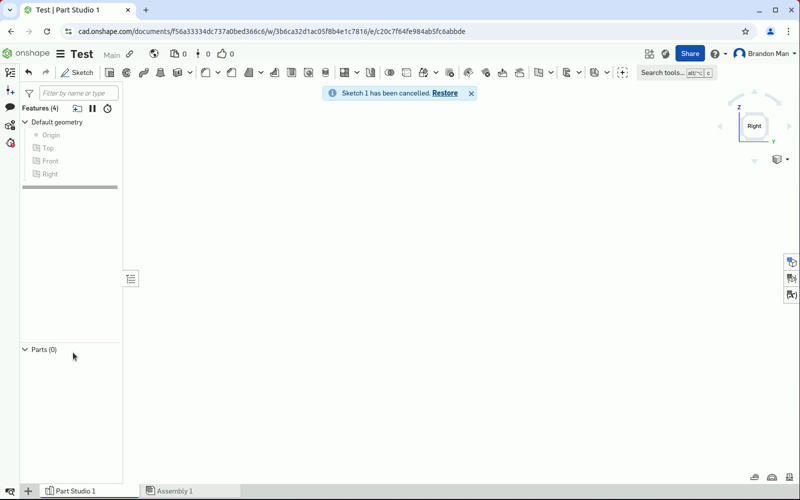
mouse_move(73, 352)
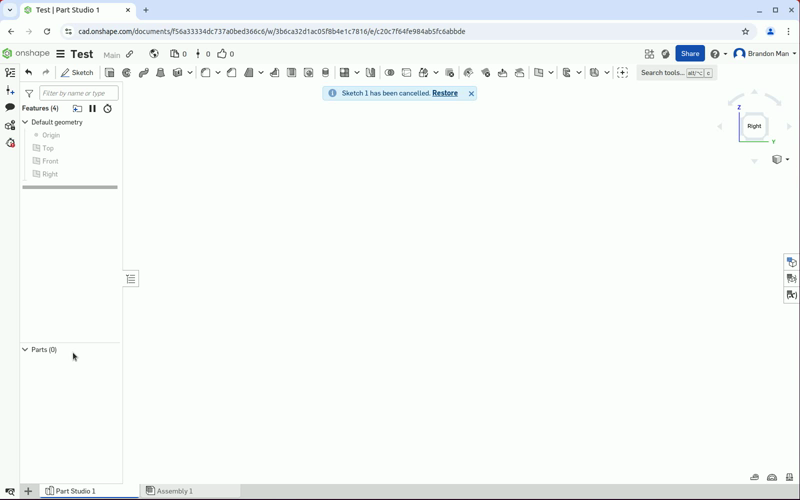
key(shift+y)
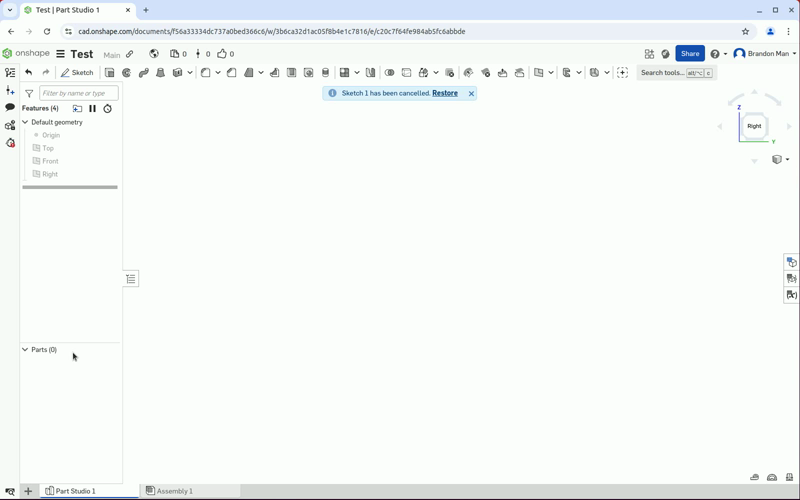
key(shift+s)
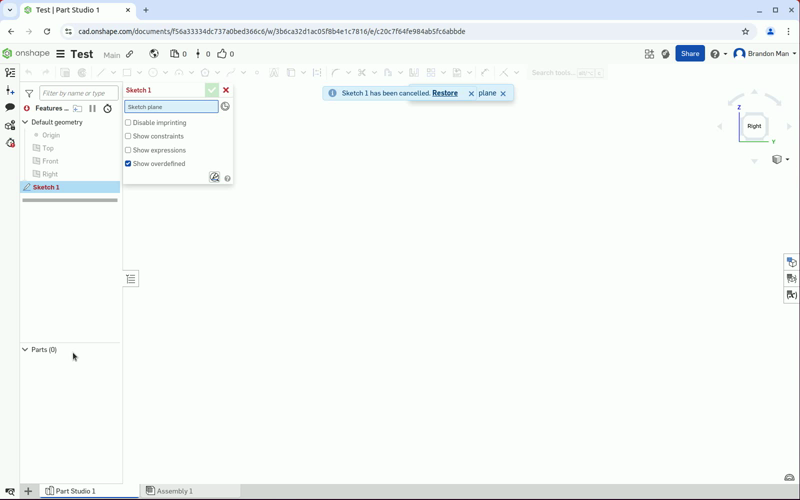
mouse_move(73, 176)
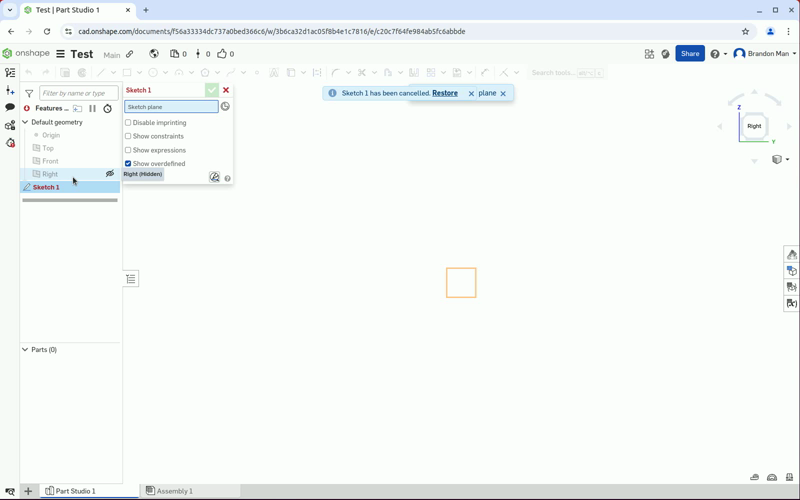
click(73, 176)
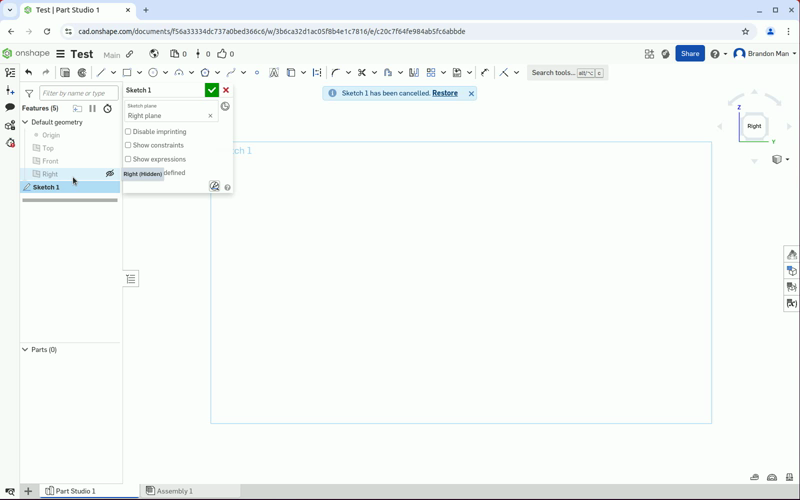
mouse_move(73, 352)
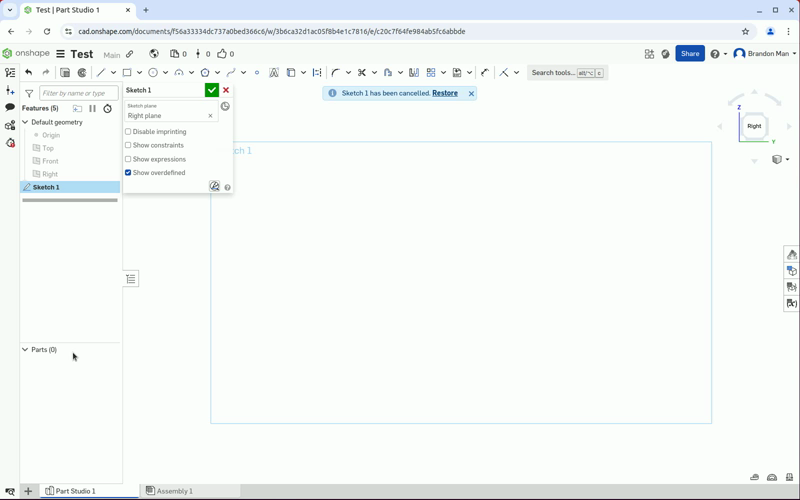
key(y)
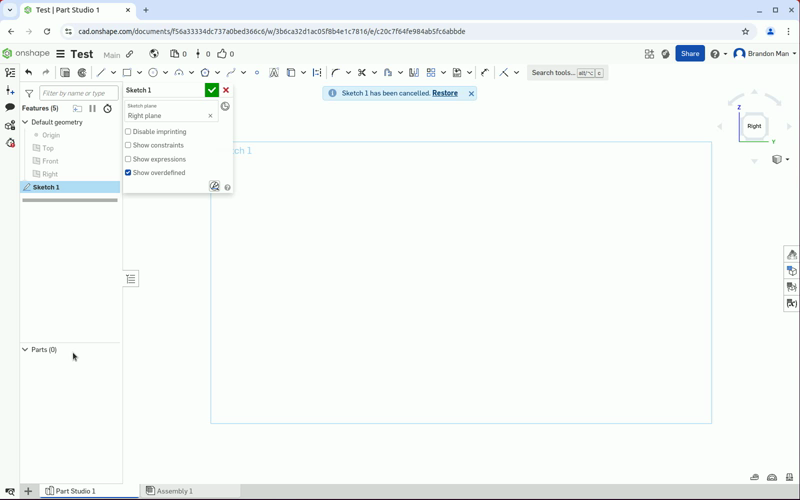
key(l)
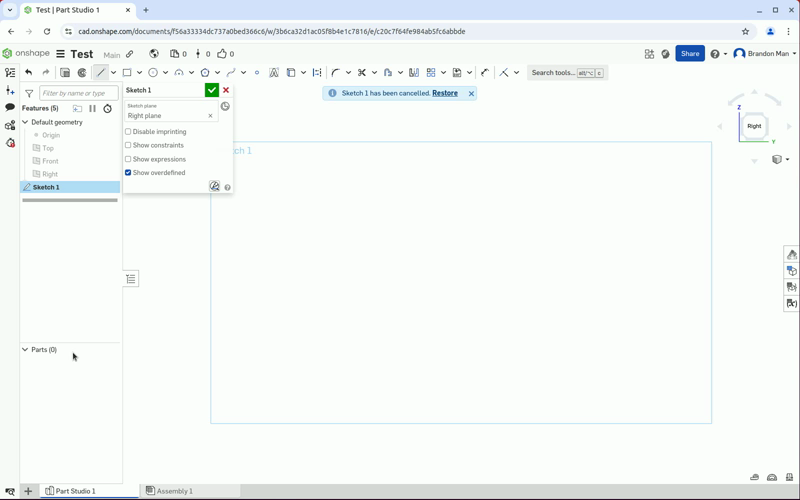
key_down(shift)
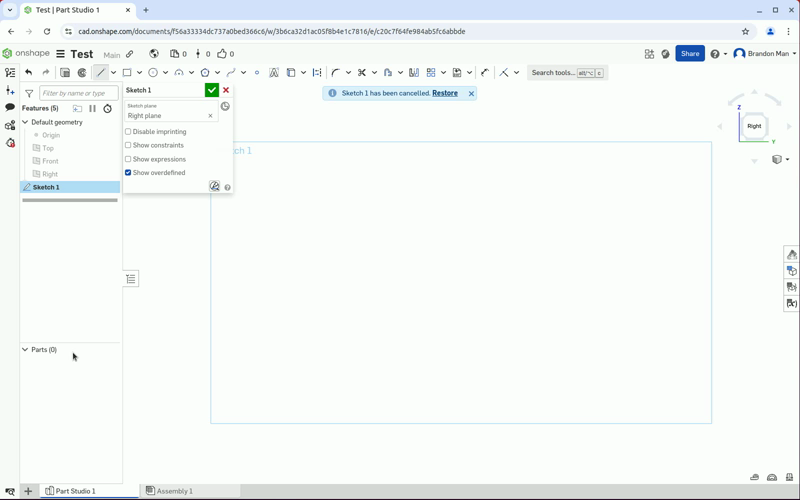
mouse_move(460, 282)
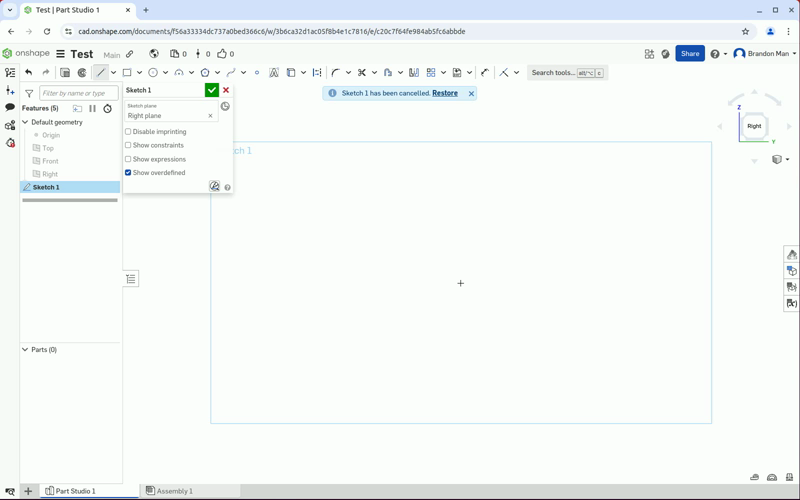
click(460, 282)
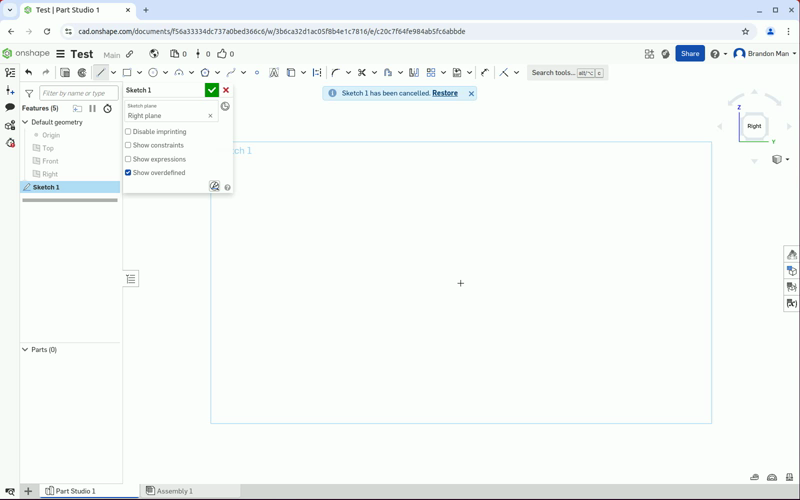
key_up(shift)
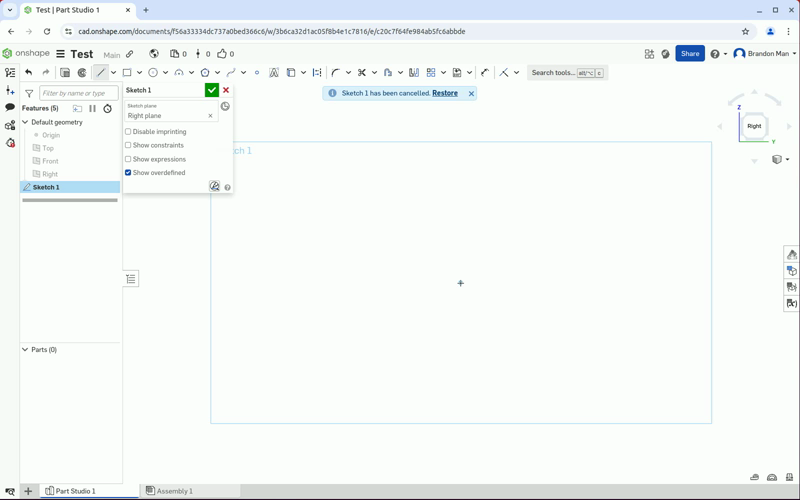
key_down(shift)
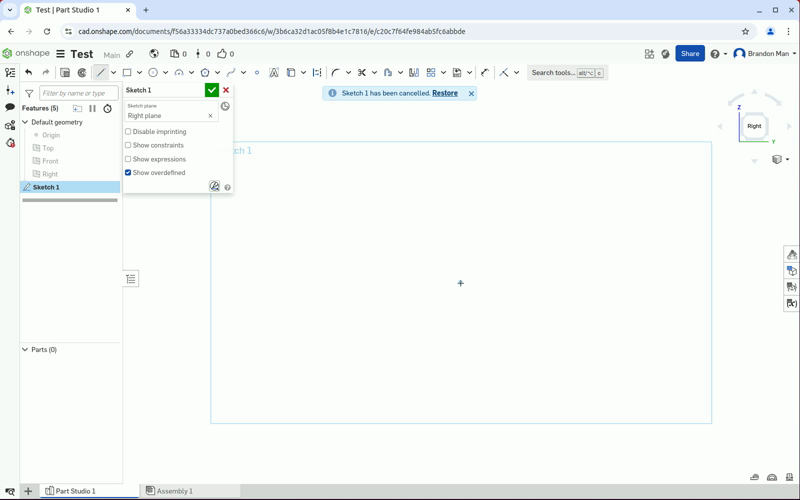
mouse_move(490, 282)
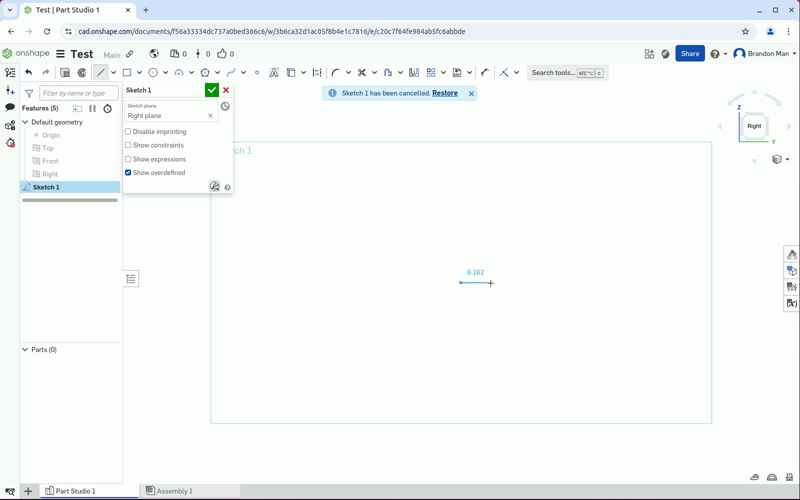
mouse_move(503, 282)
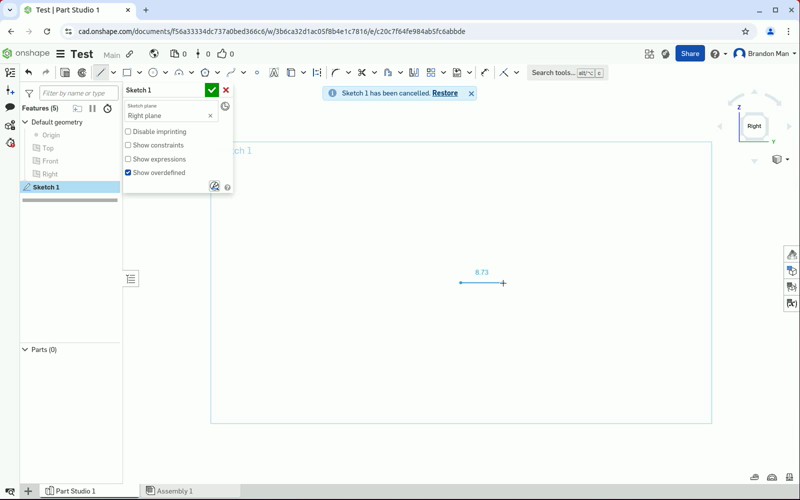
click(503, 282)
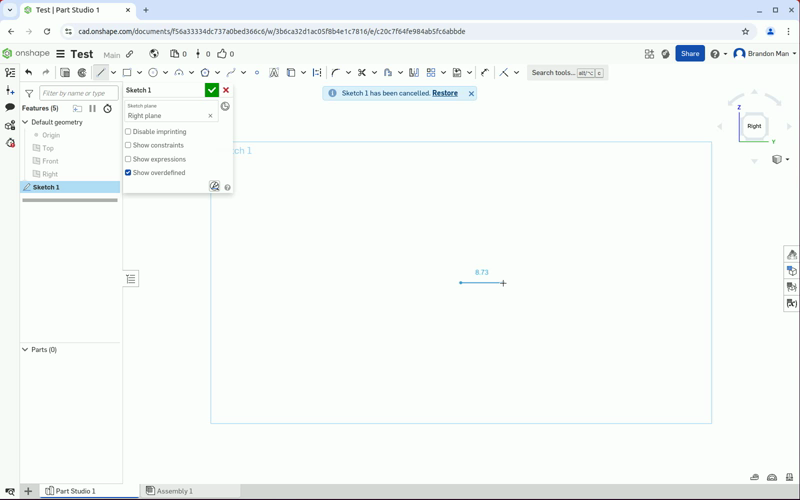
key_up(shift)
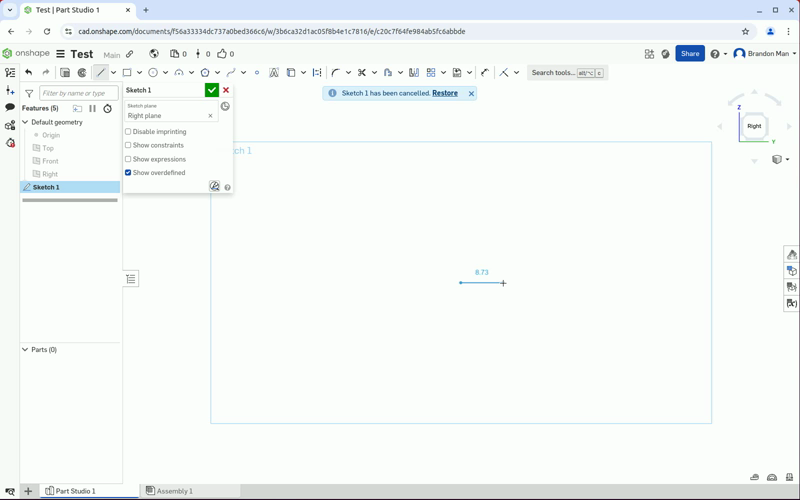
key_down(shift)
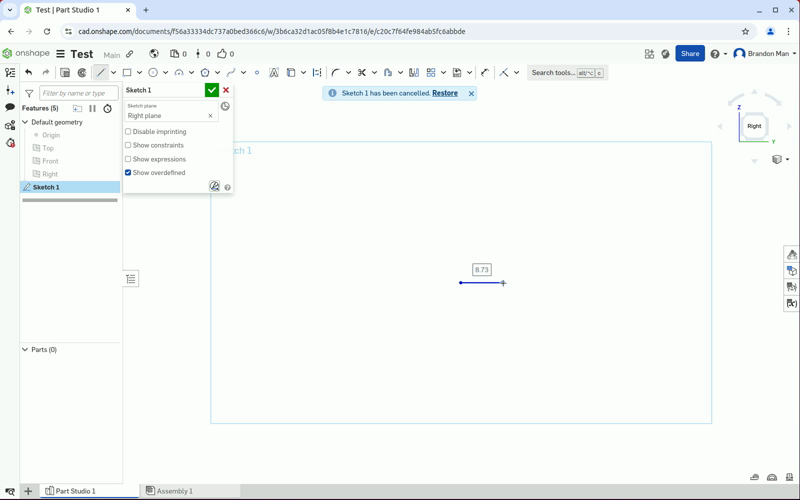
mouse_move(533, 282)
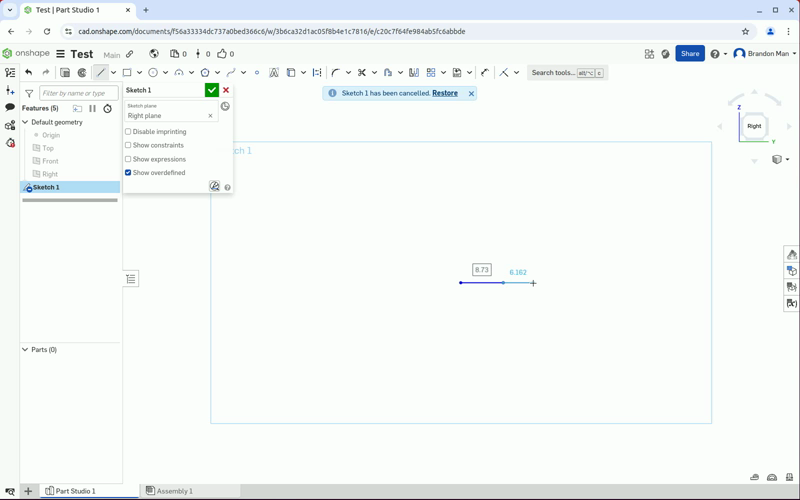
mouse_move(503, 271)
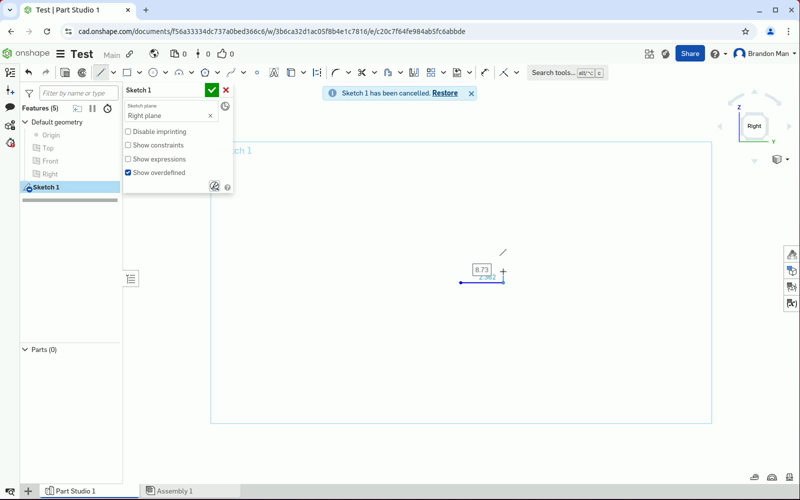
click(503, 271)
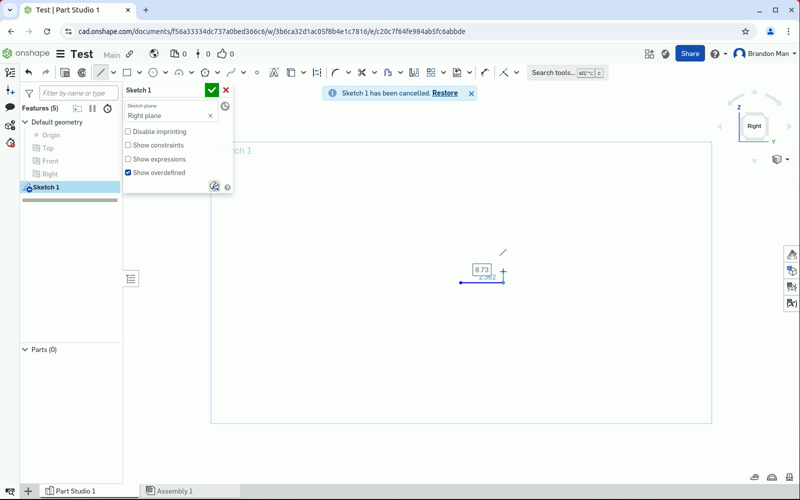
key_up(shift)
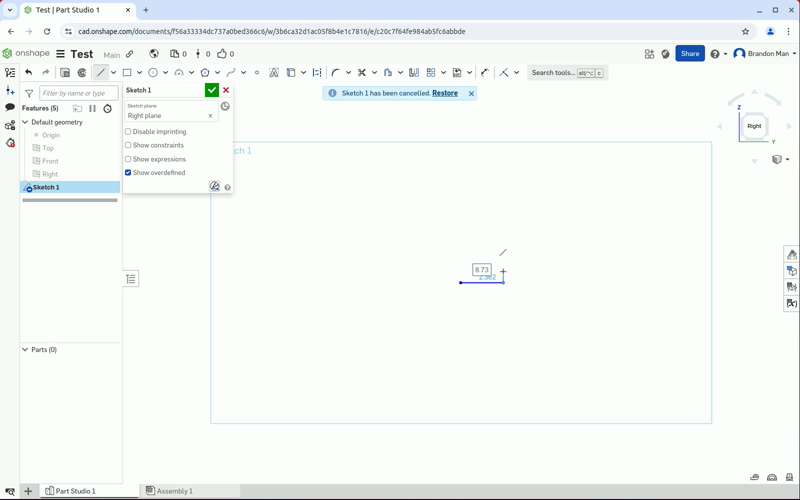
key_down(shift)
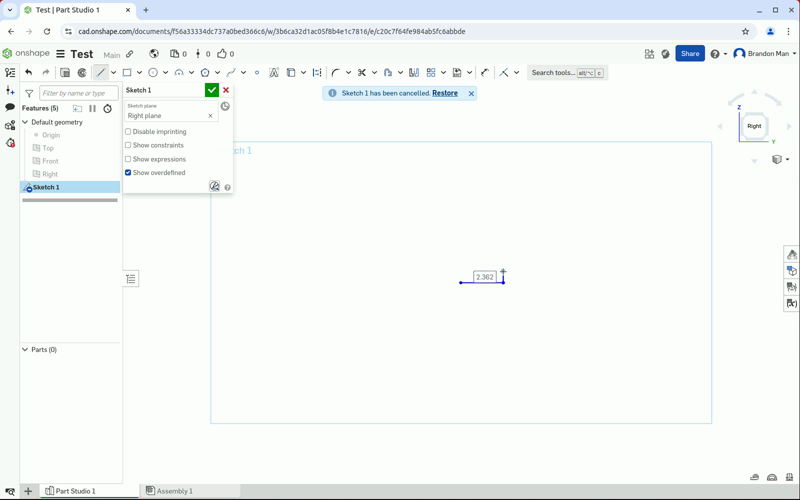
mouse_move(533, 271)
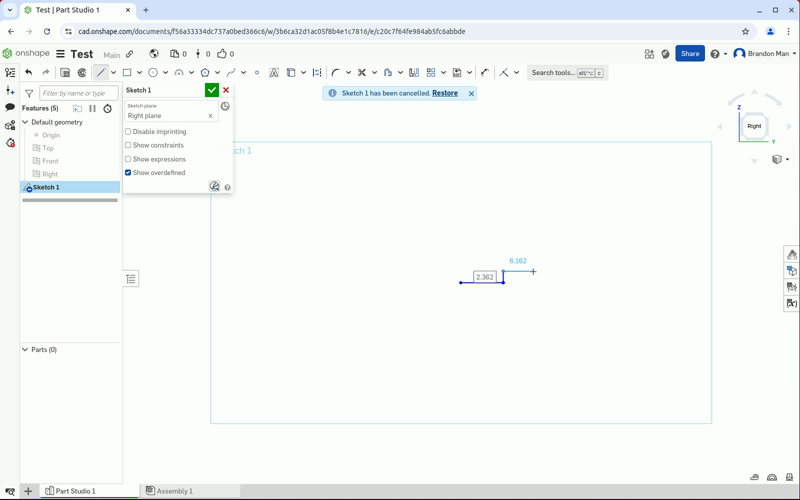
mouse_move(490, 271)
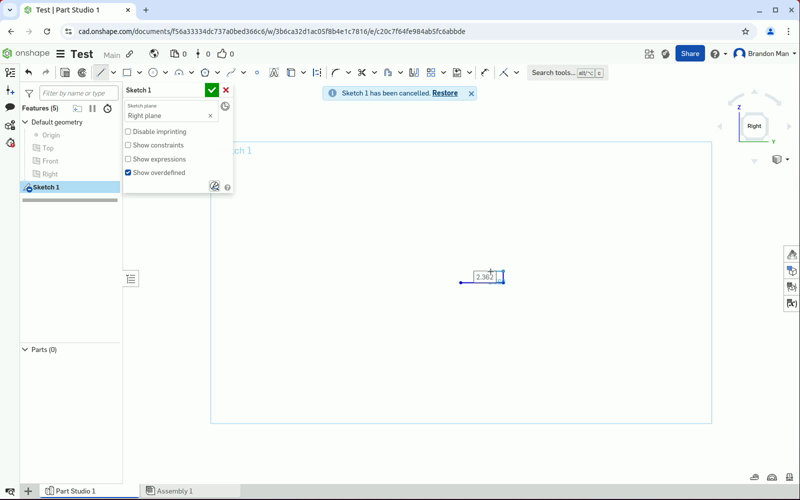
click(490, 271)
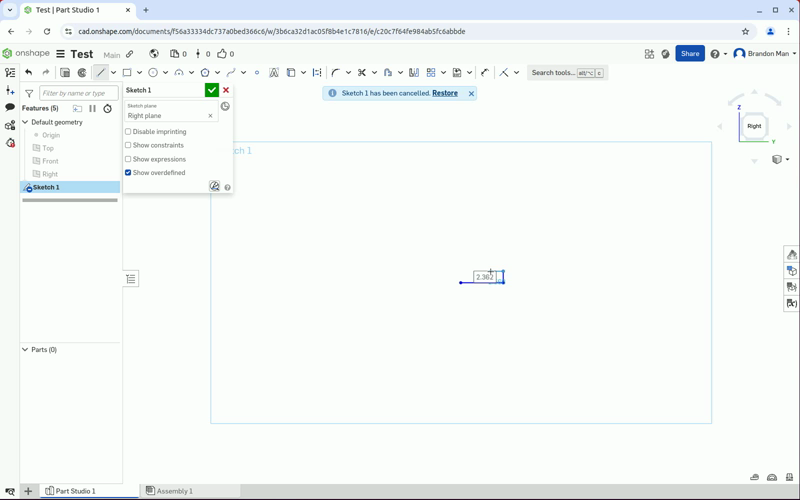
key_up(shift)
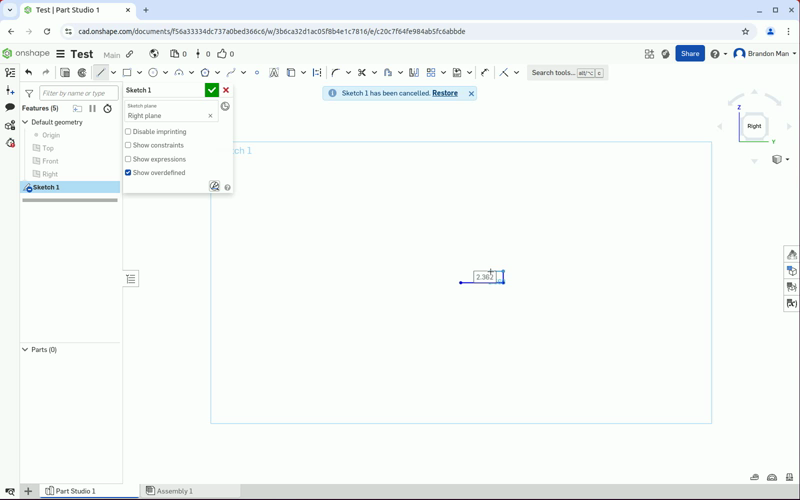
key_down(shift)
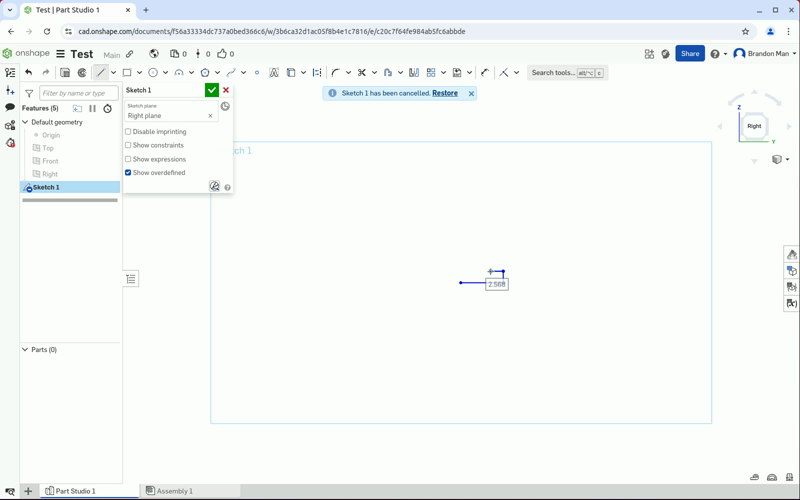
mouse_move(520, 271)
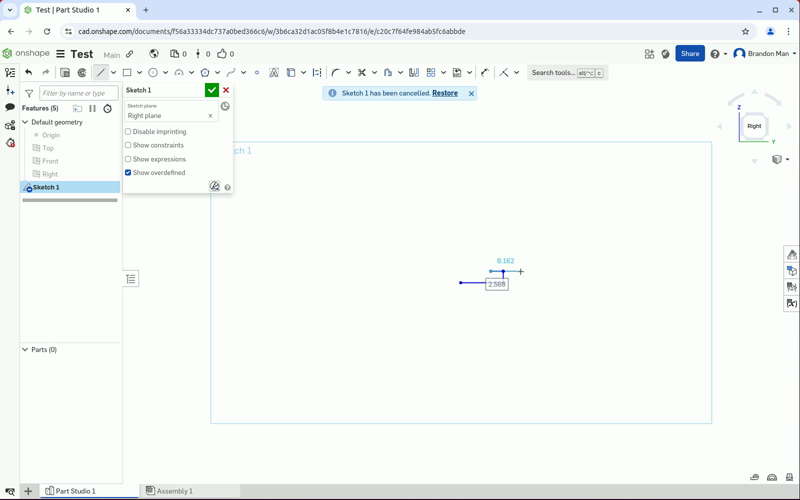
mouse_move(490, 225)
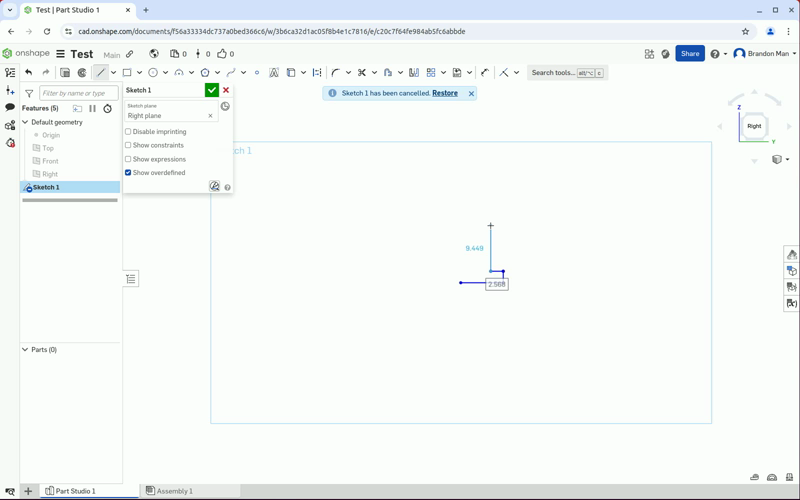
click(490, 225)
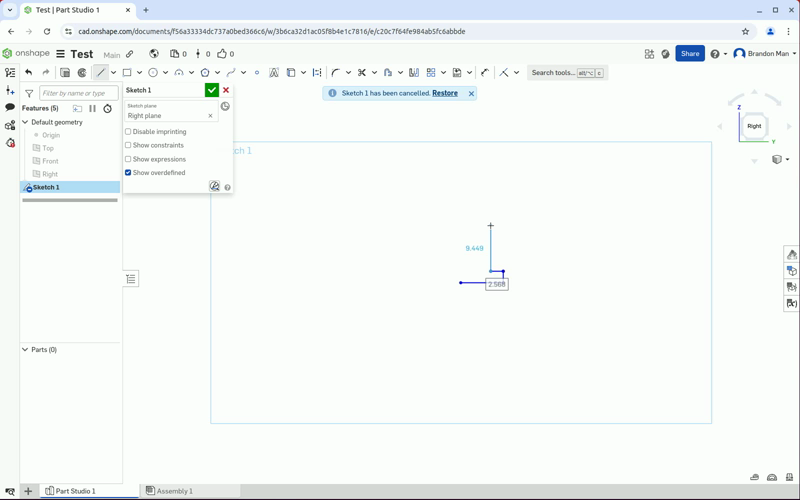
key_up(shift)
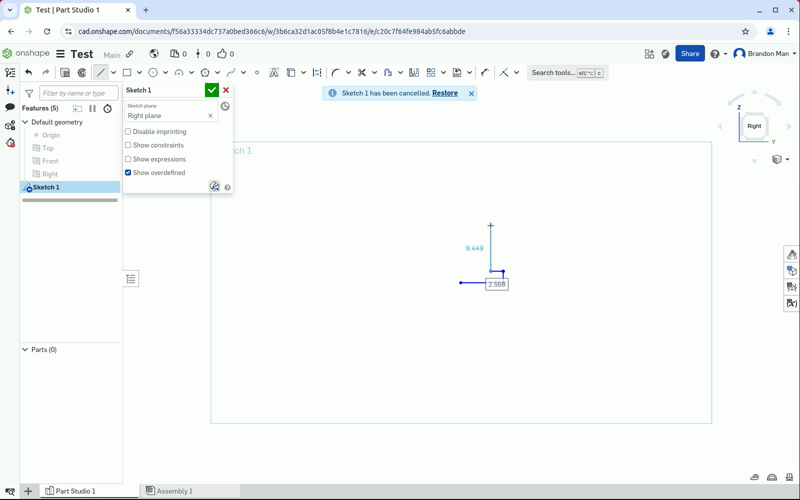
key_down(shift)
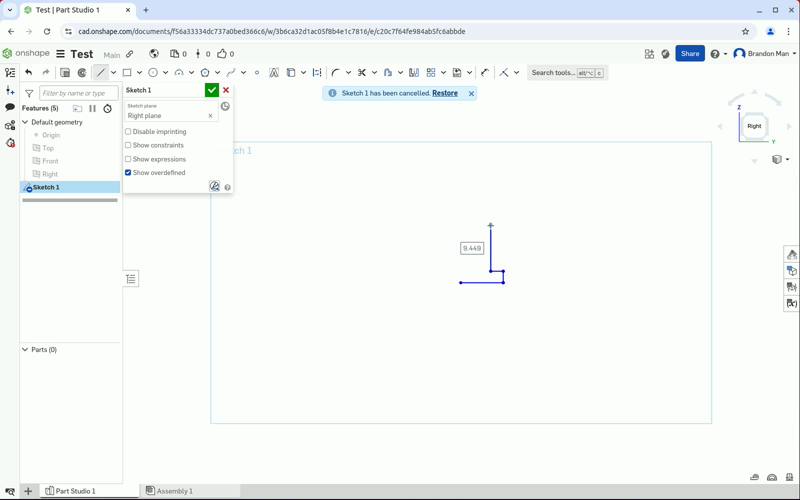
mouse_move(520, 225)
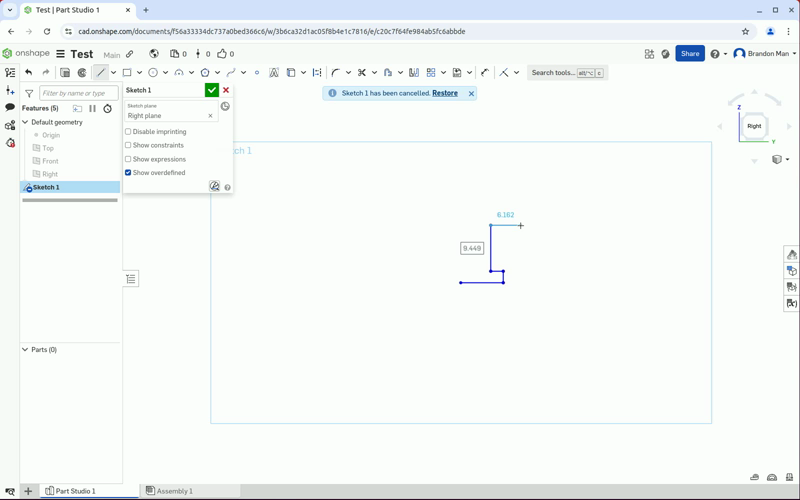
mouse_move(503, 225)
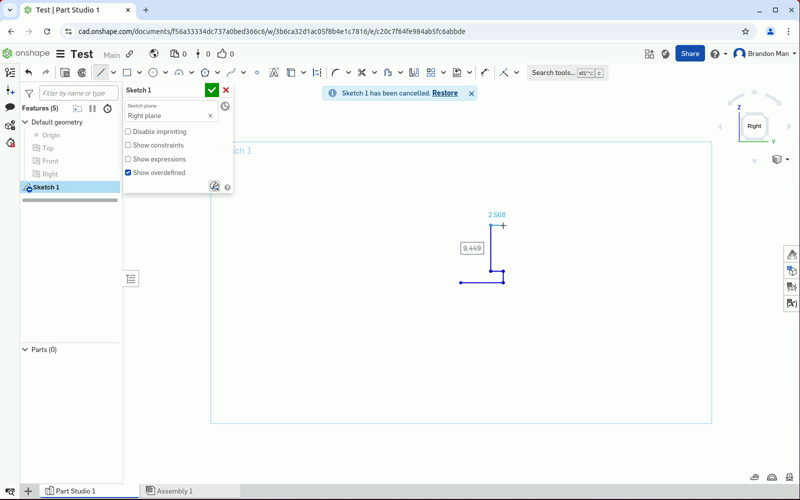
click(503, 225)
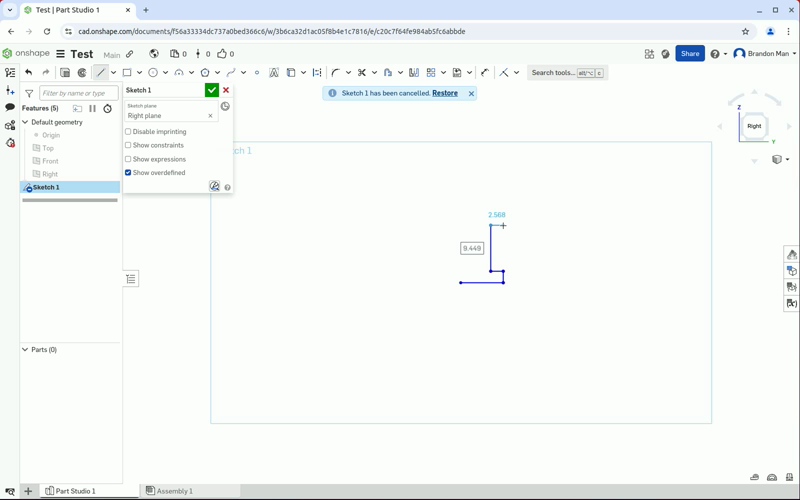
key_up(shift)
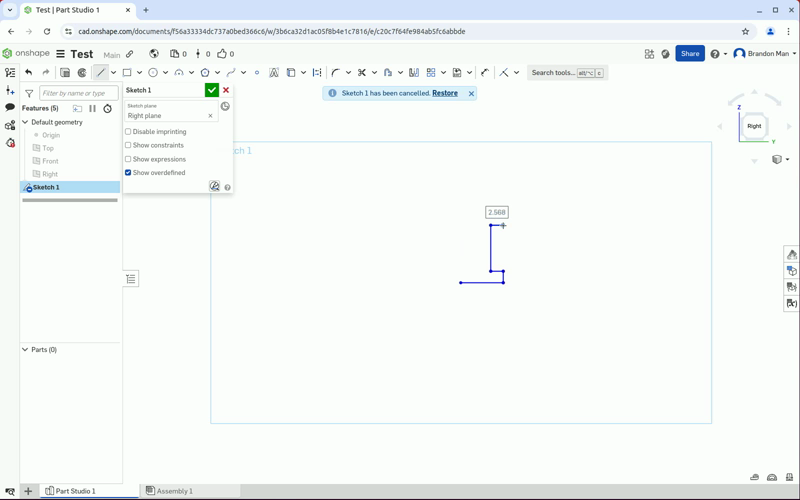
key_down(shift)
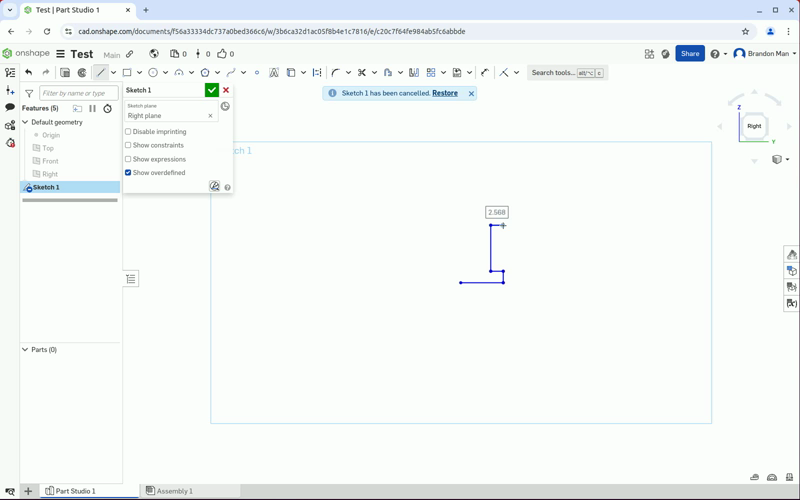
mouse_move(533, 225)
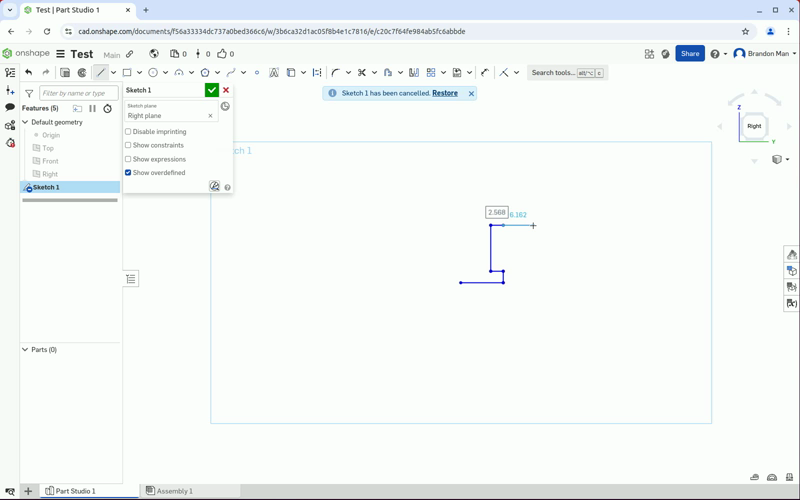
mouse_move(503, 213)
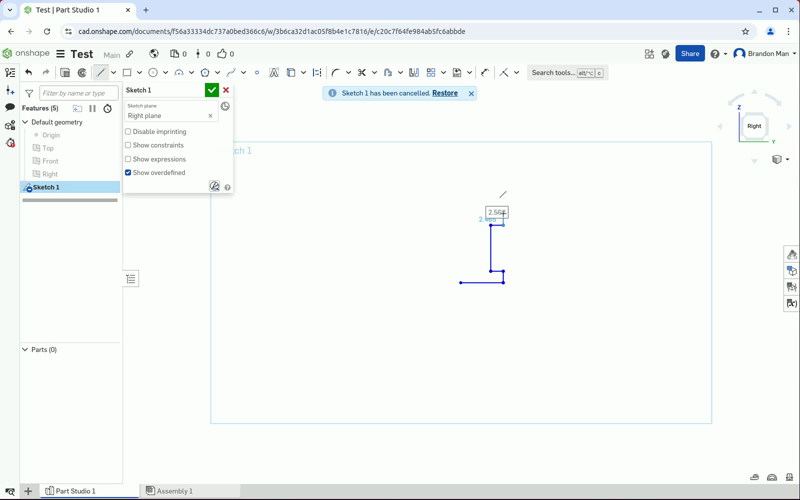
click(503, 213)
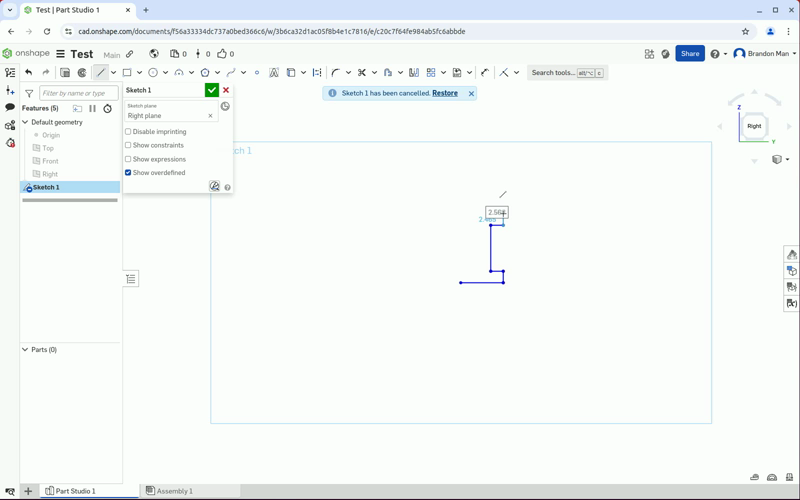
key_up(shift)
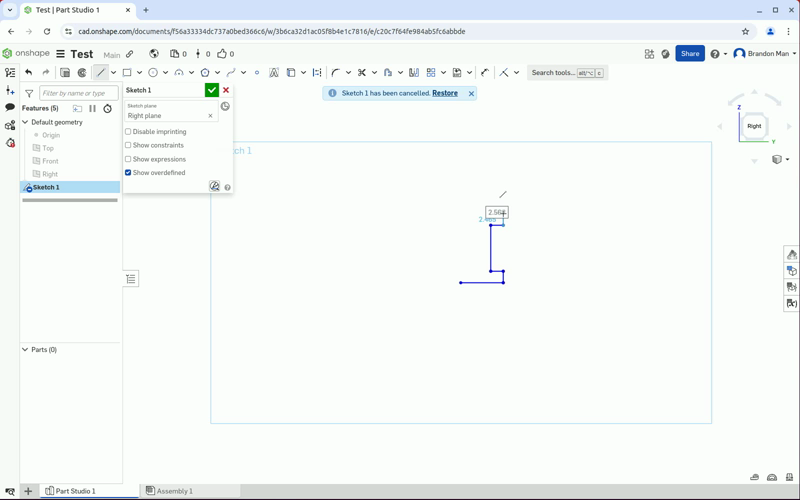
key_down(shift)
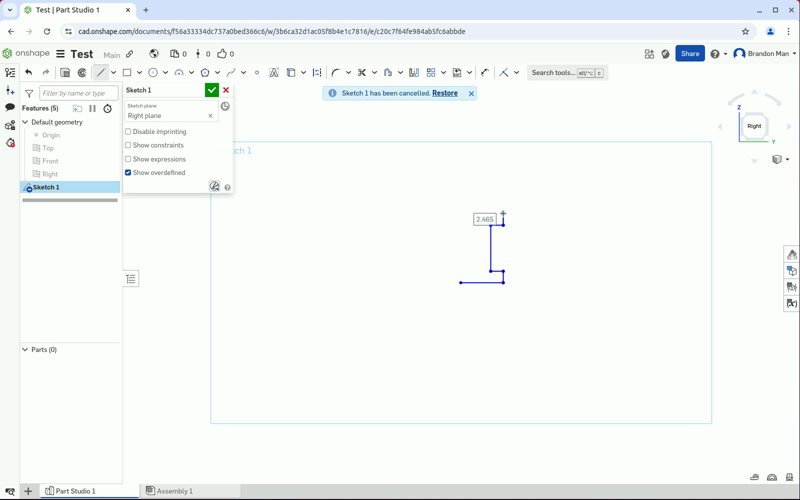
mouse_move(533, 213)
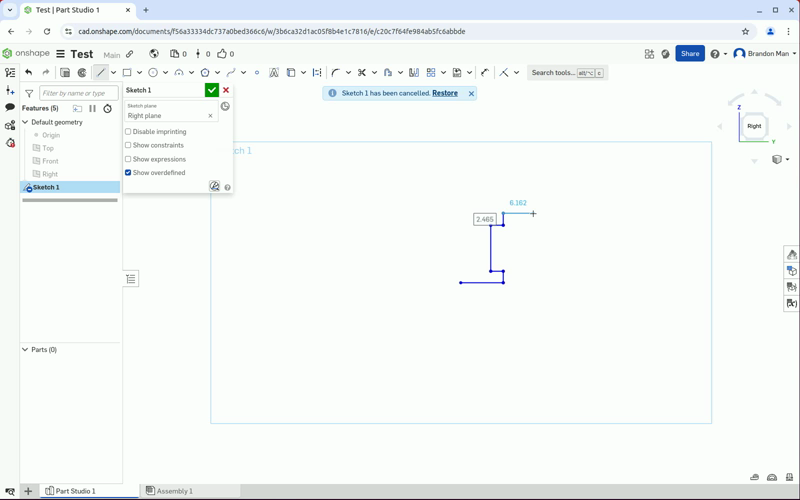
mouse_move(473, 213)
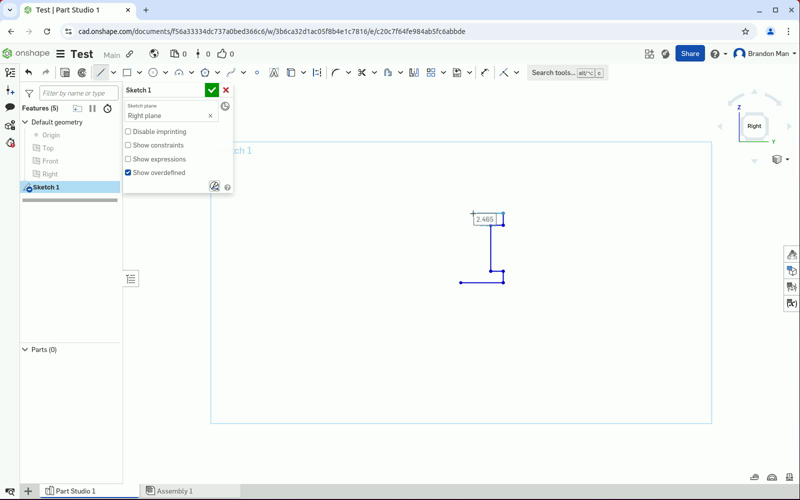
click(473, 213)
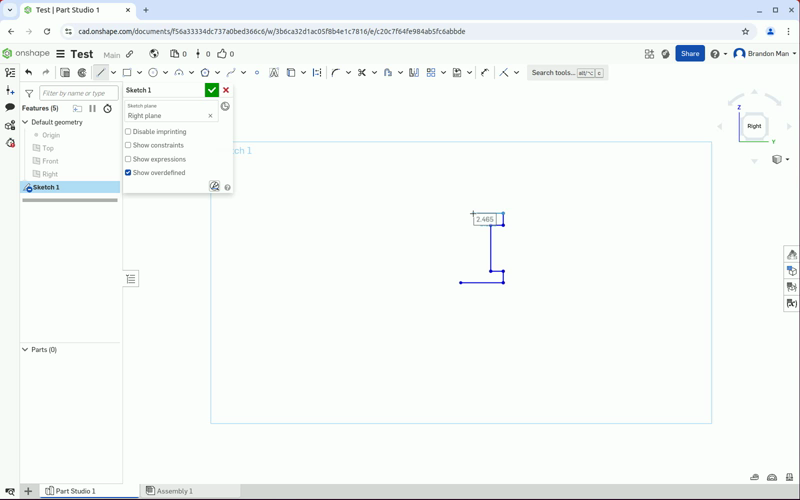
key_up(shift)
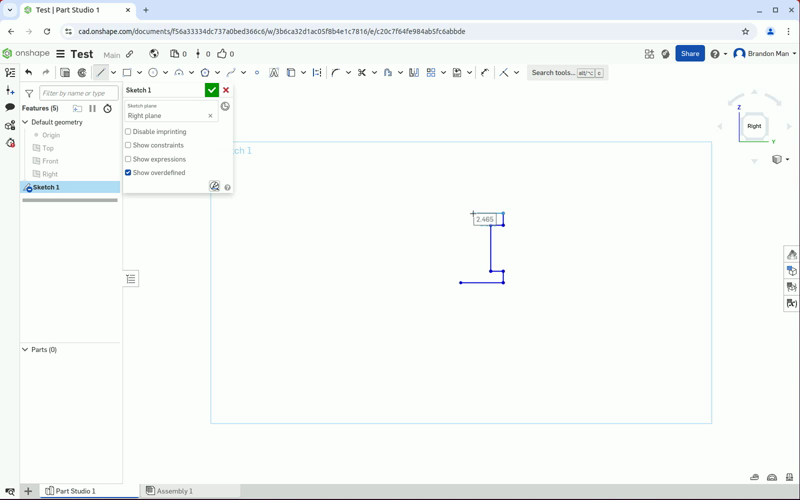
key_down(shift)
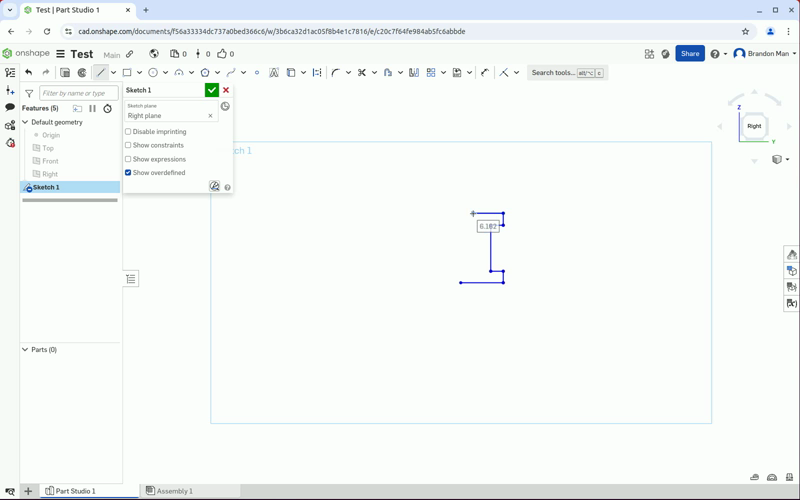
mouse_move(503, 213)
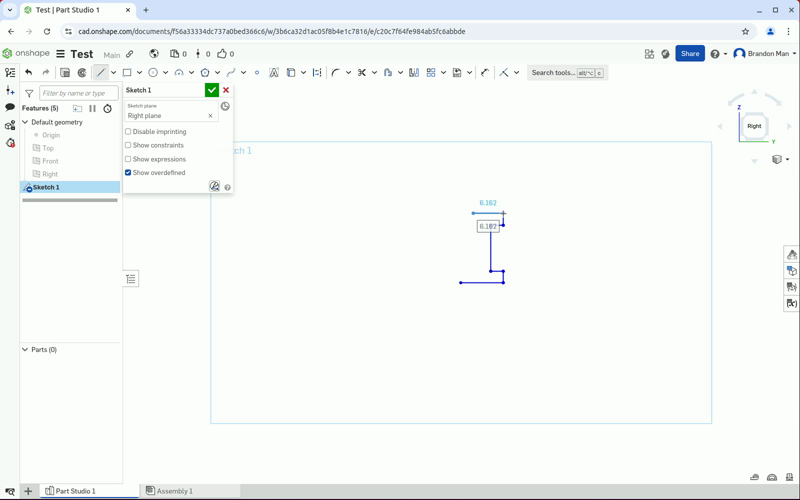
mouse_move(473, 271)
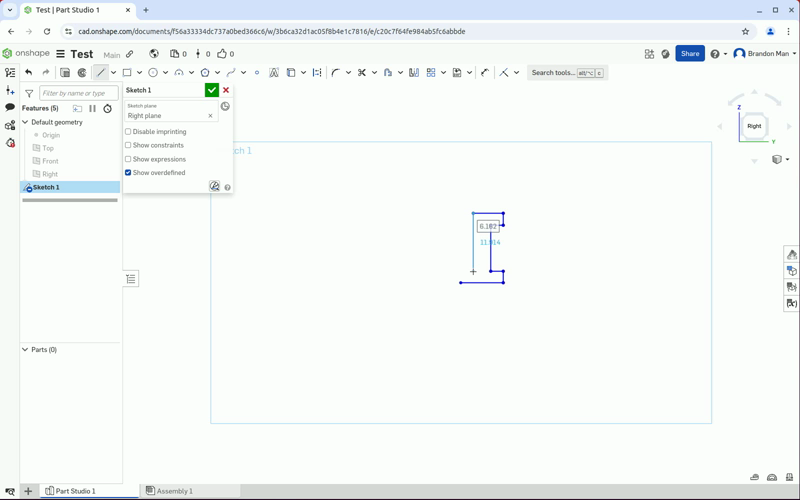
click(473, 271)
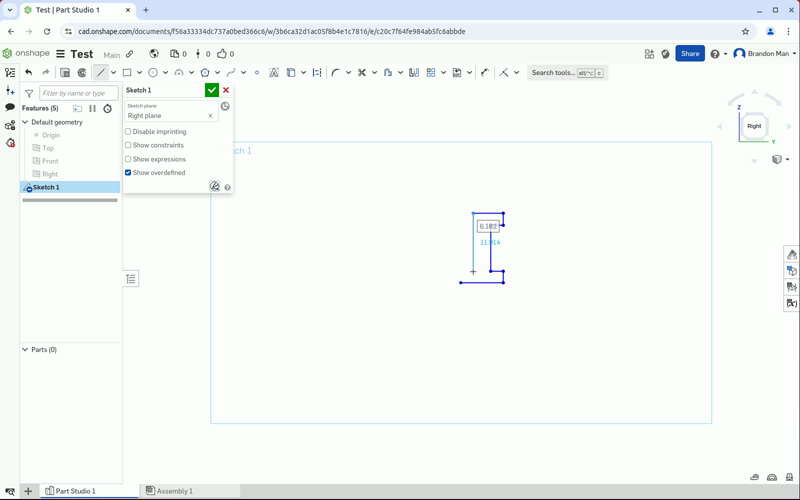
key_up(shift)
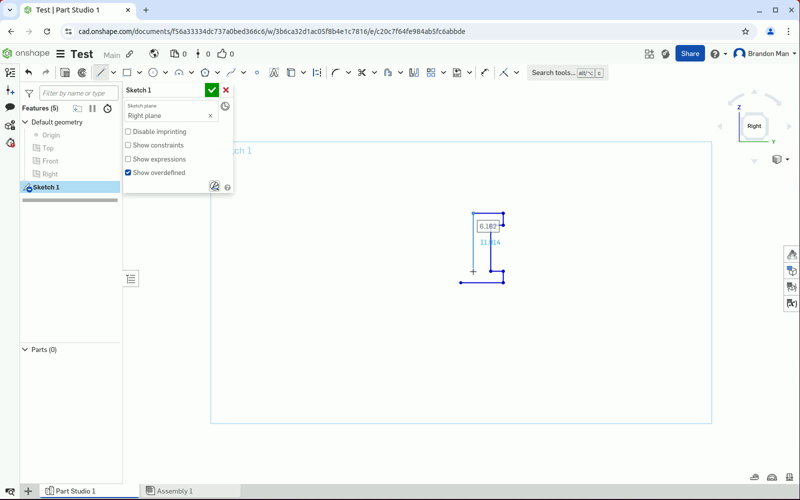
key_down(shift)
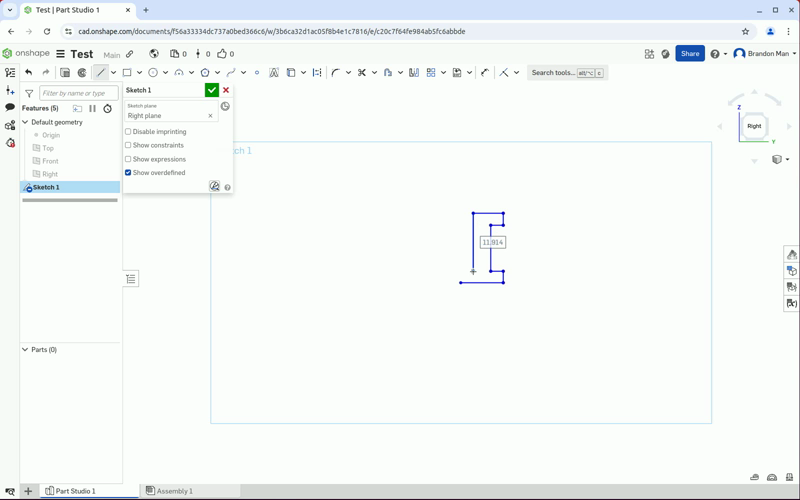
mouse_move(503, 271)
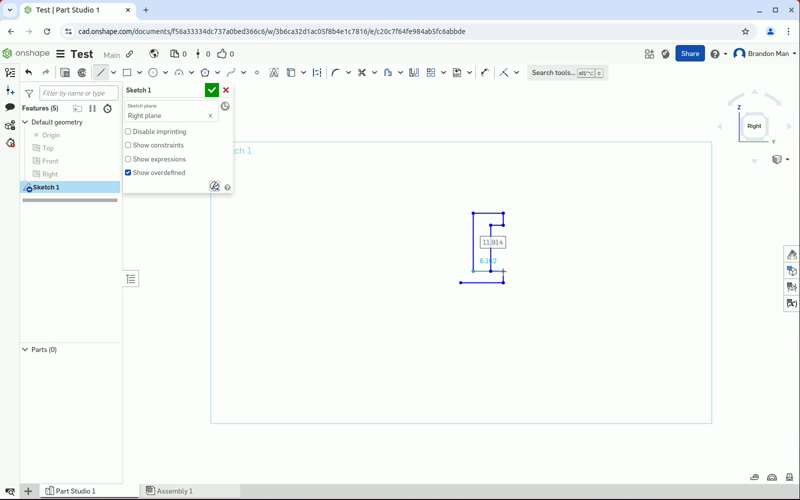
mouse_move(460, 271)
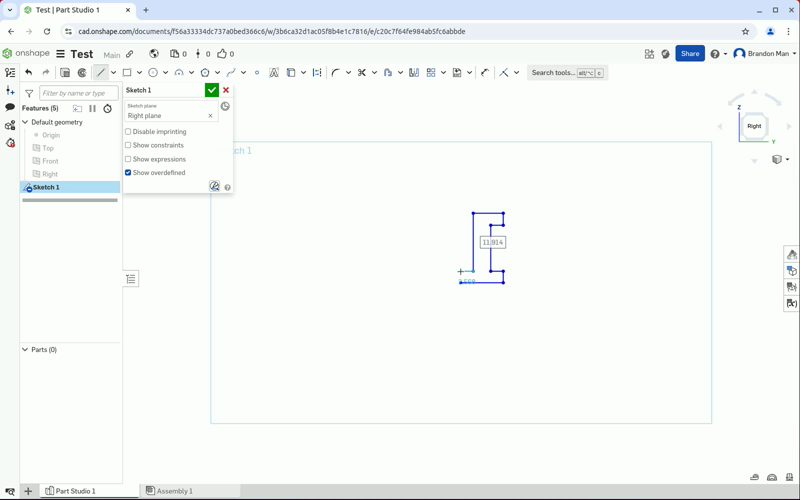
click(460, 271)
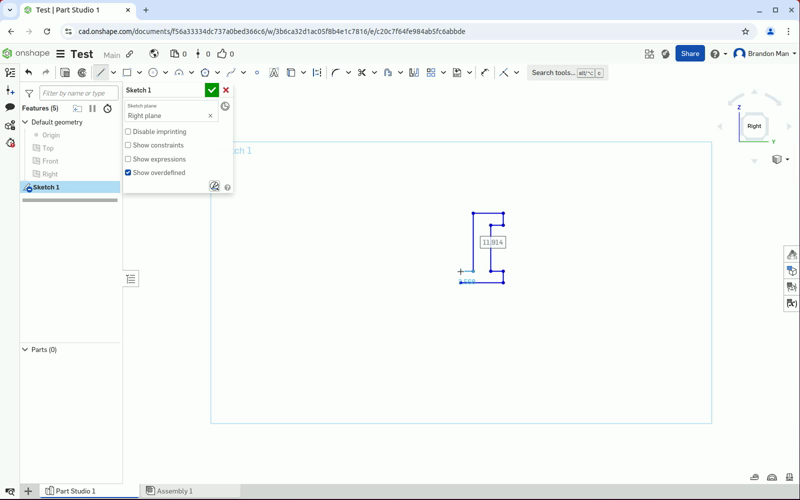
key_up(shift)
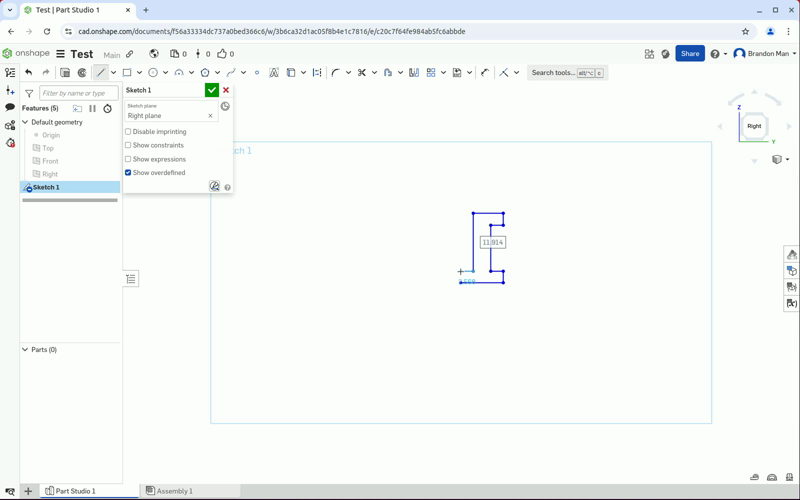
mouse_move(490, 271)
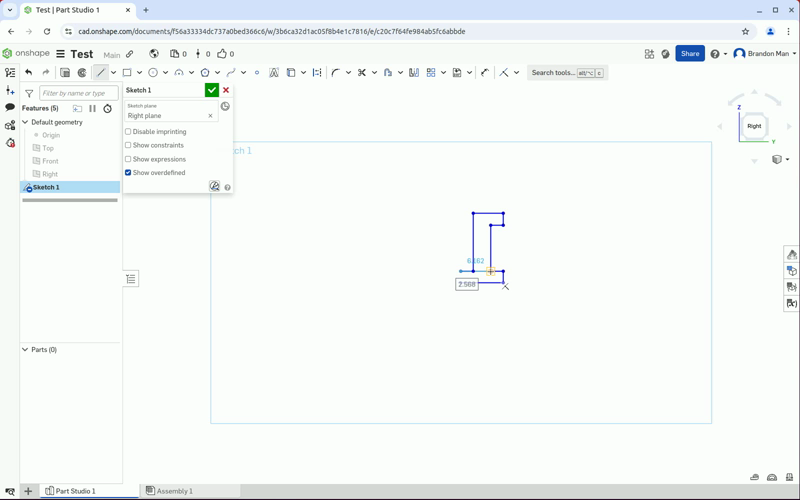
key_down(shift)
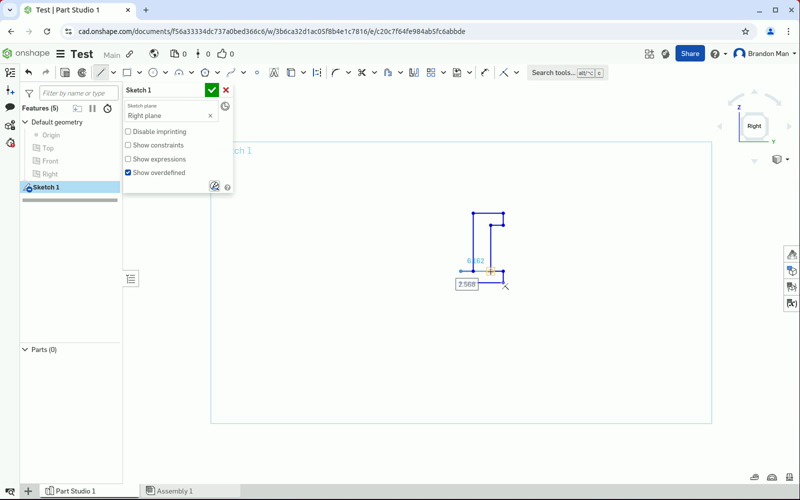
mouse_move(460, 282)
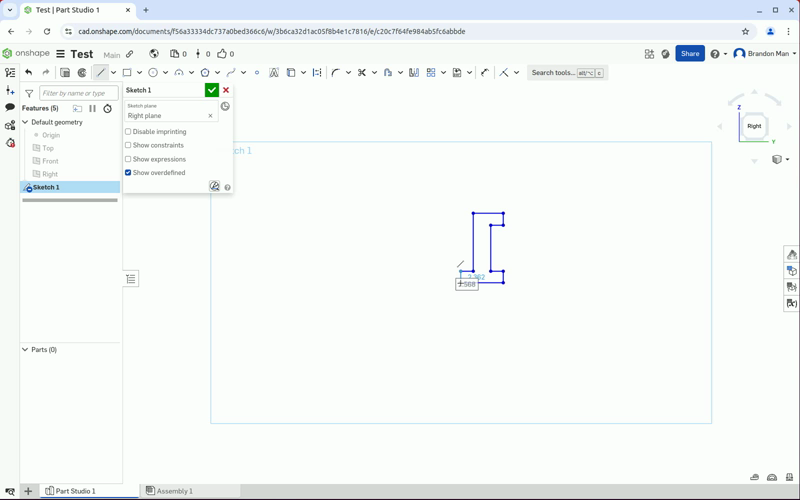
key_up(shift)
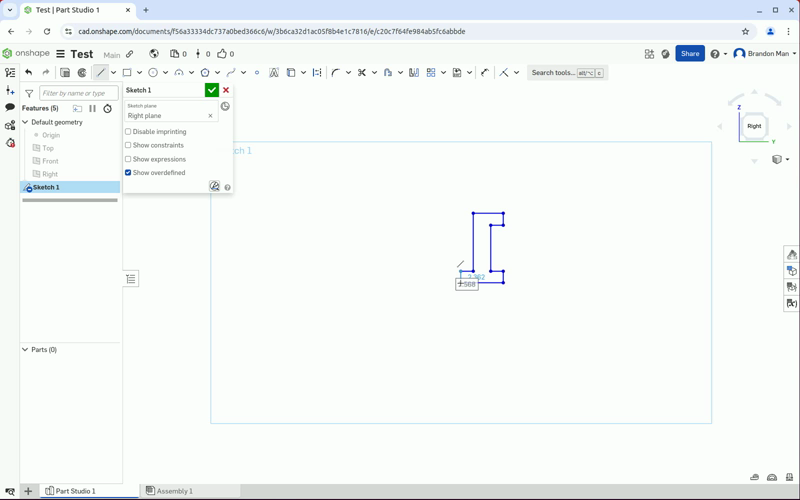
click(460, 282)
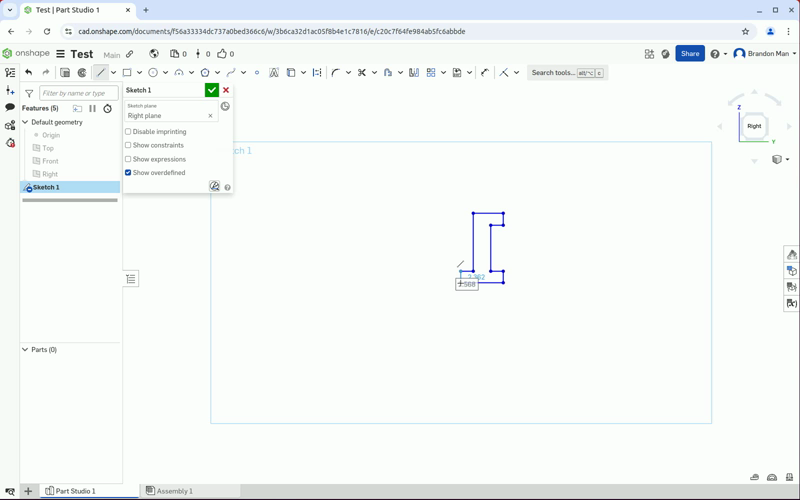
key(esc)
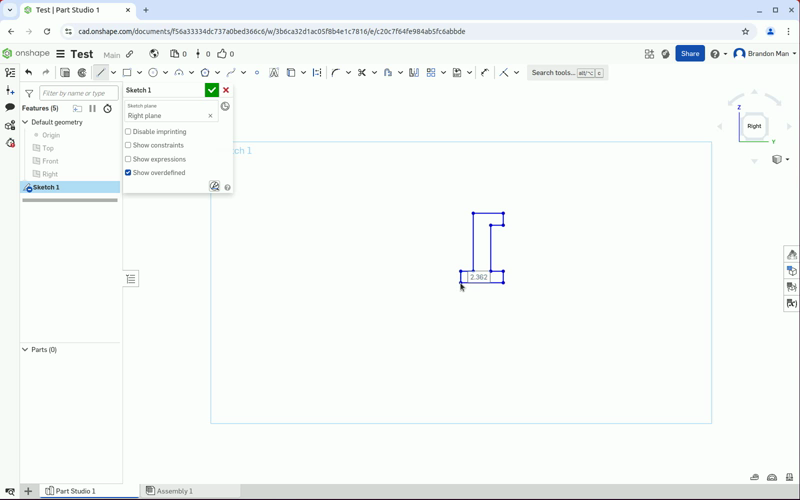
mouse_move(487, 259)
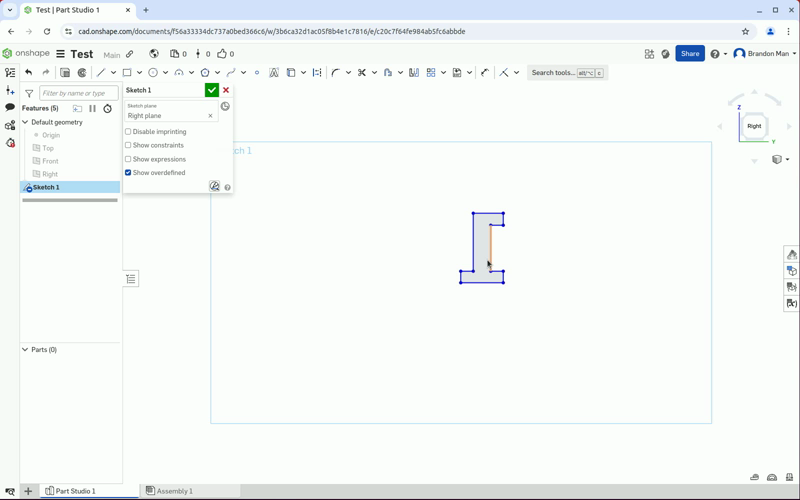
scroll(6)
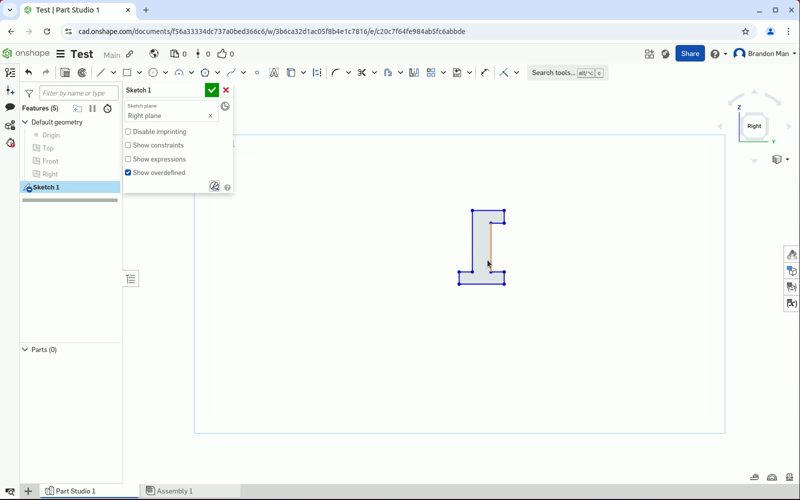
scroll(6)
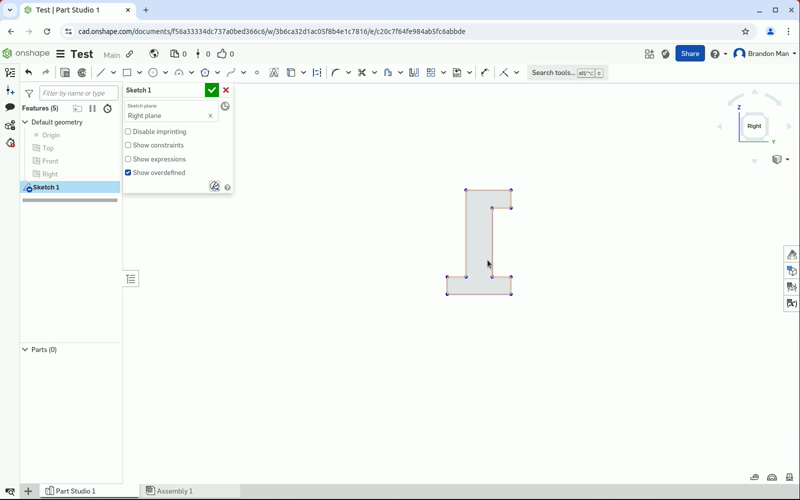
scroll(6)
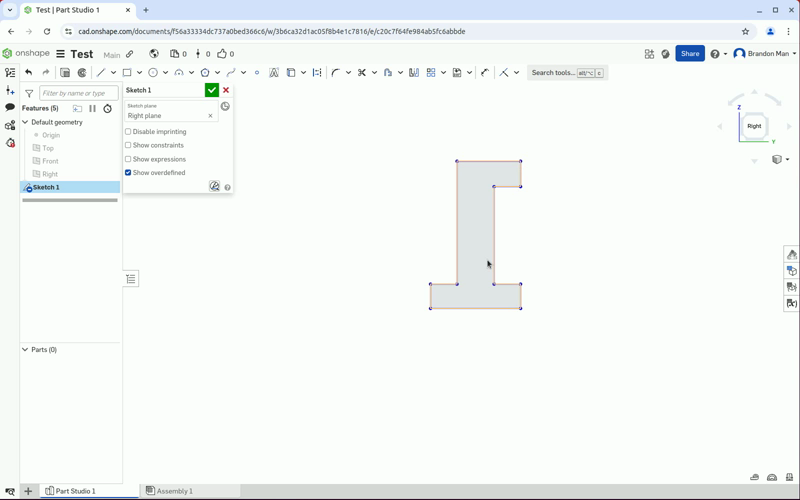
scroll(6)
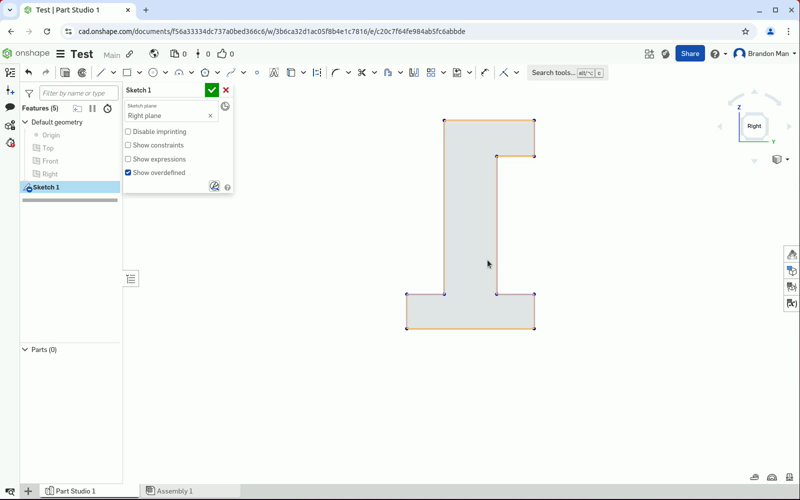
scroll(6)
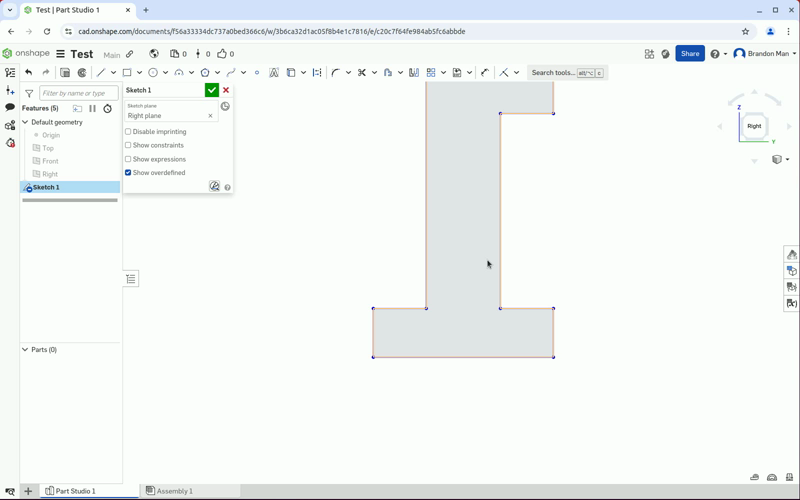
scroll(6)
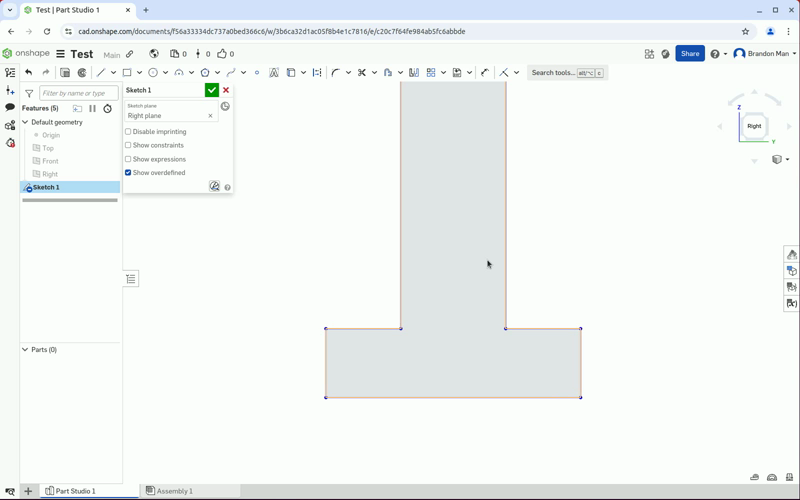
scroll(6)
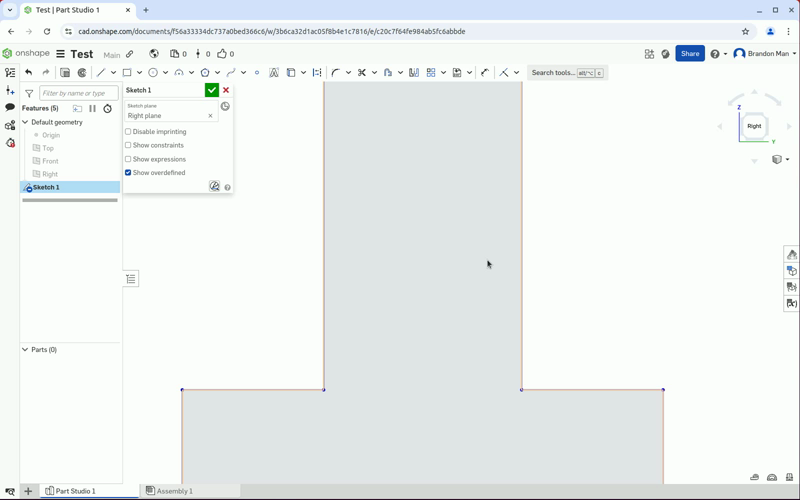
click(487, 259)
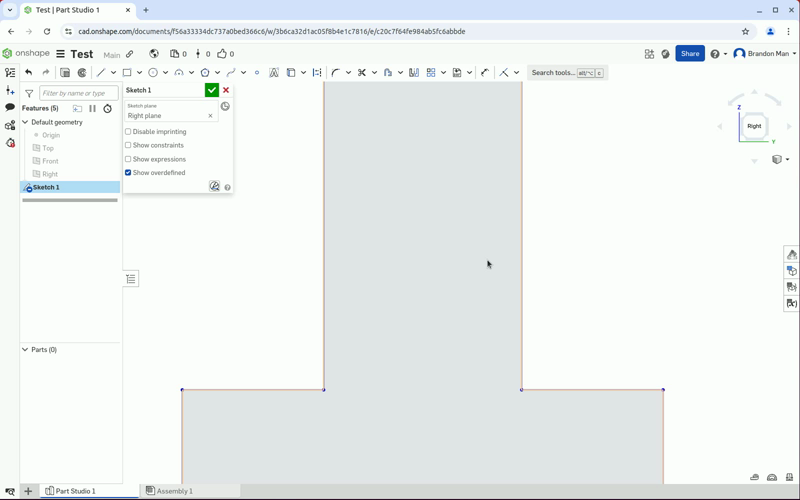
scroll(-6)
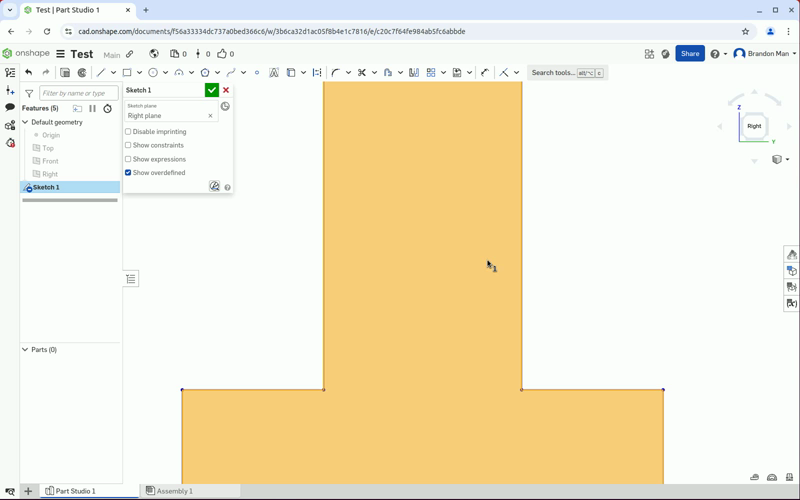
scroll(-6)
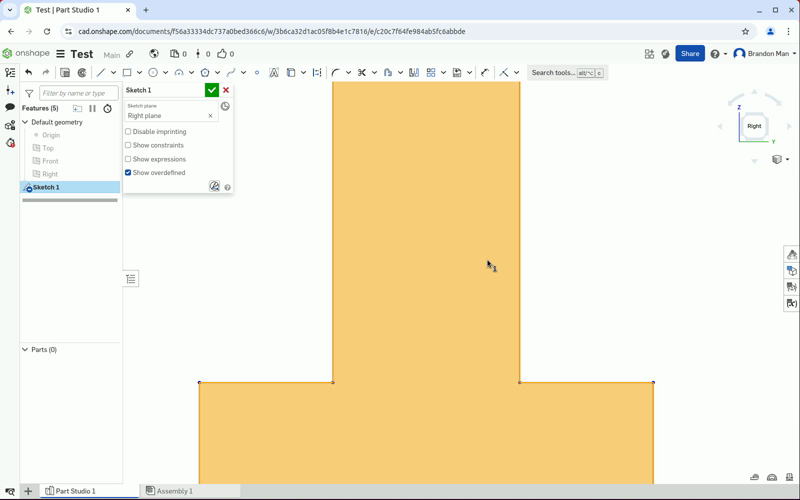
scroll(-6)
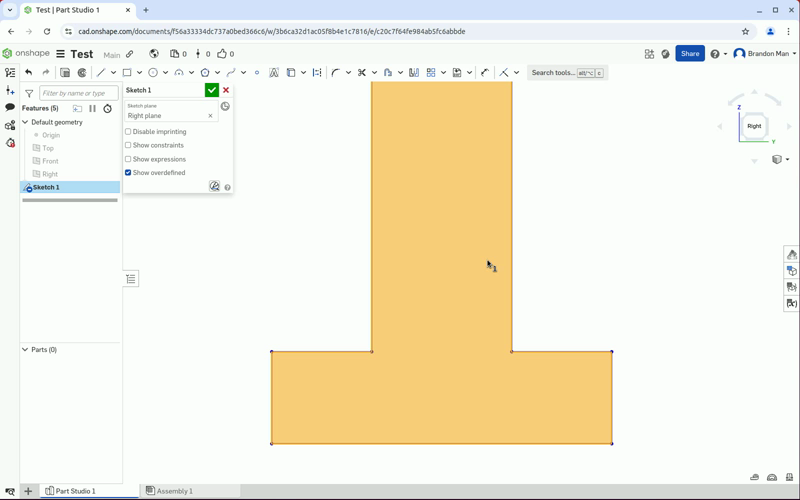
scroll(-6)
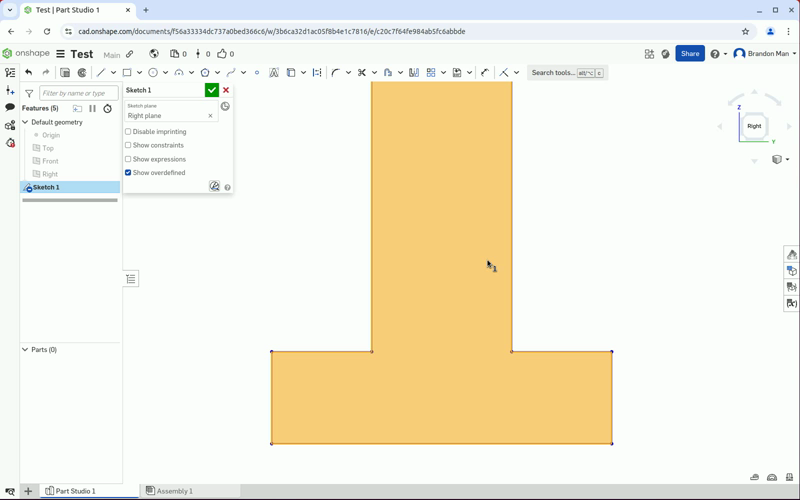
scroll(-6)
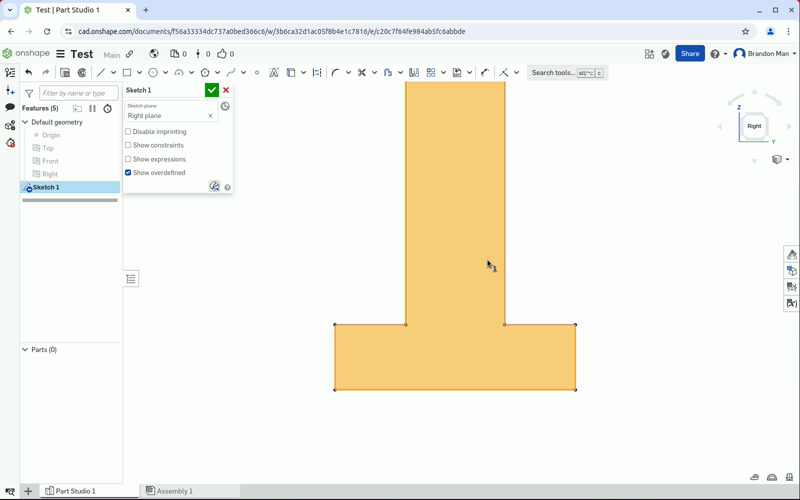
scroll(-6)
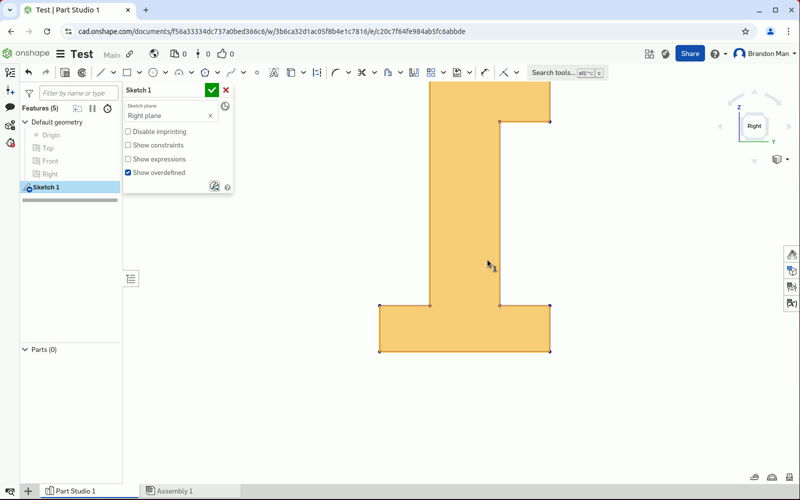
scroll(-6)
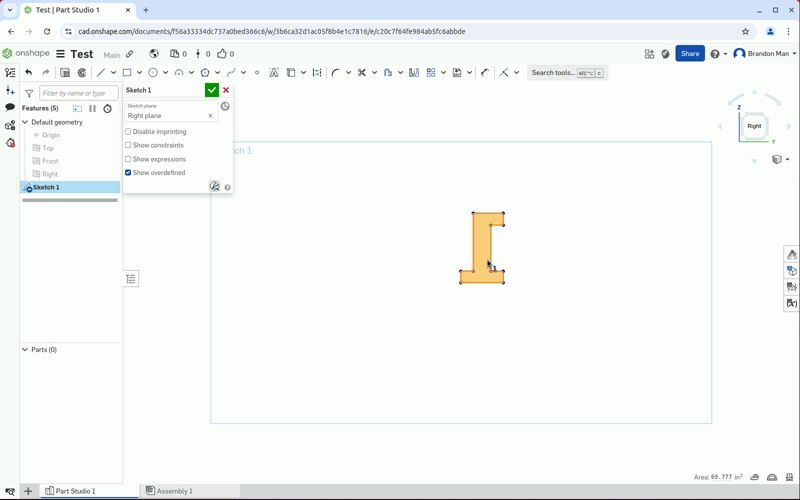
mouse_move(73, 352)
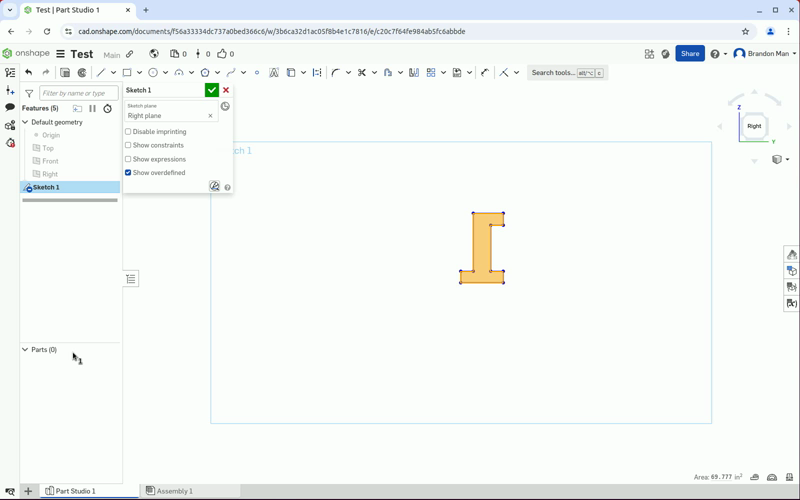
key(shift+y)
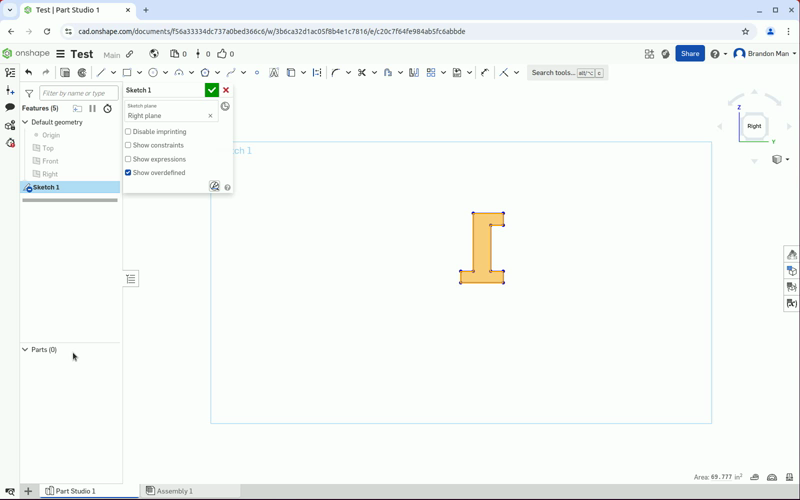
key(shift+e)
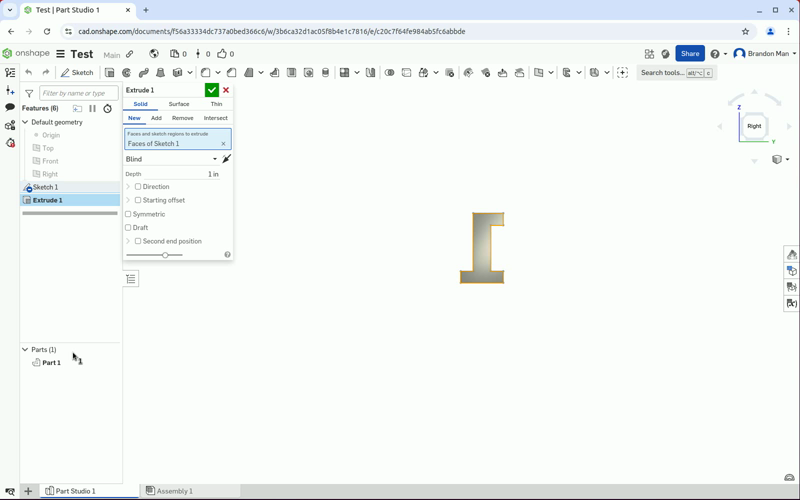
mouse_move(143, 106)
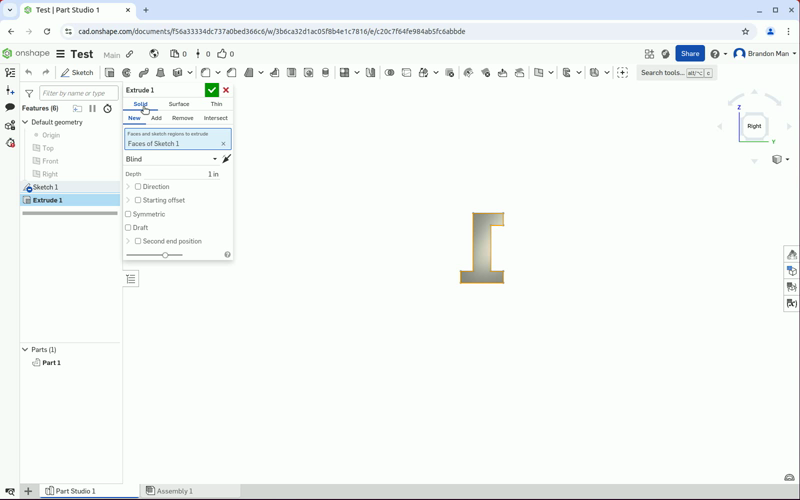
click(143, 106)
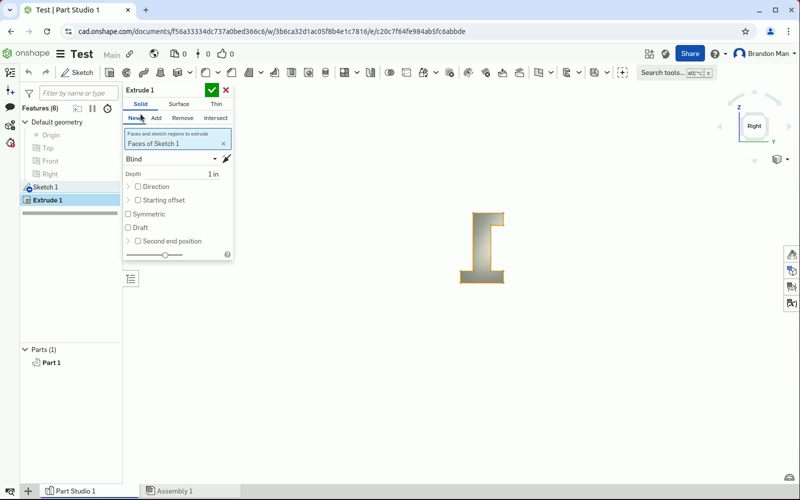
mouse_move(137, 120)
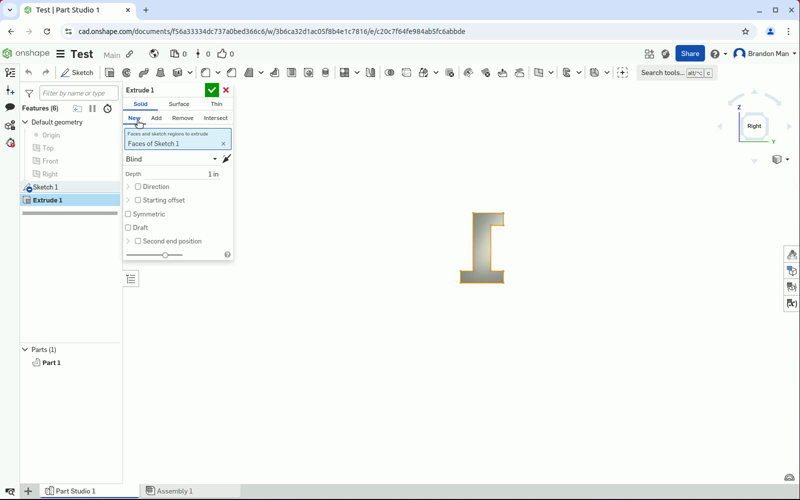
click(137, 120)
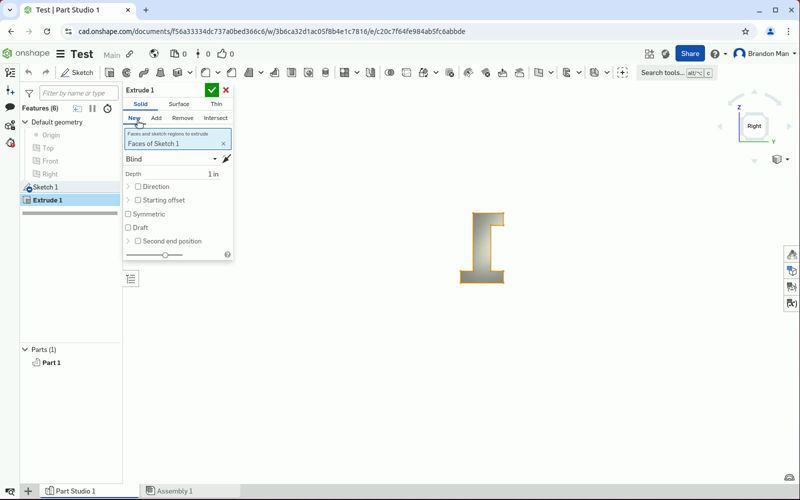
key(tab, 4)
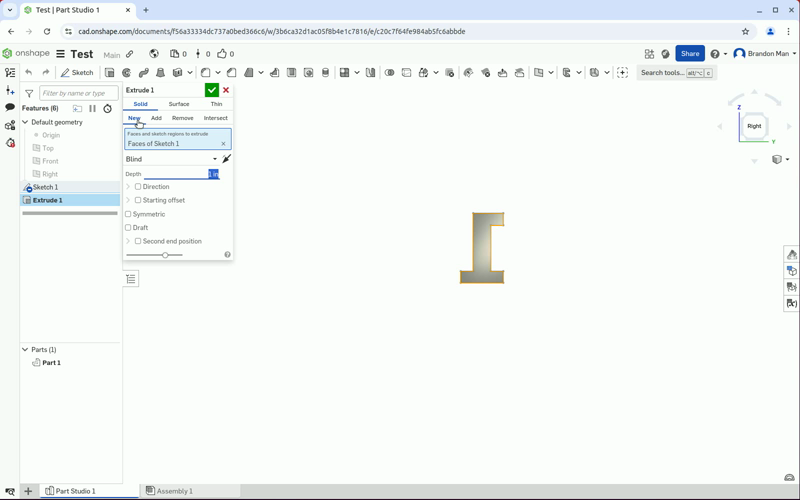
text(23.108)
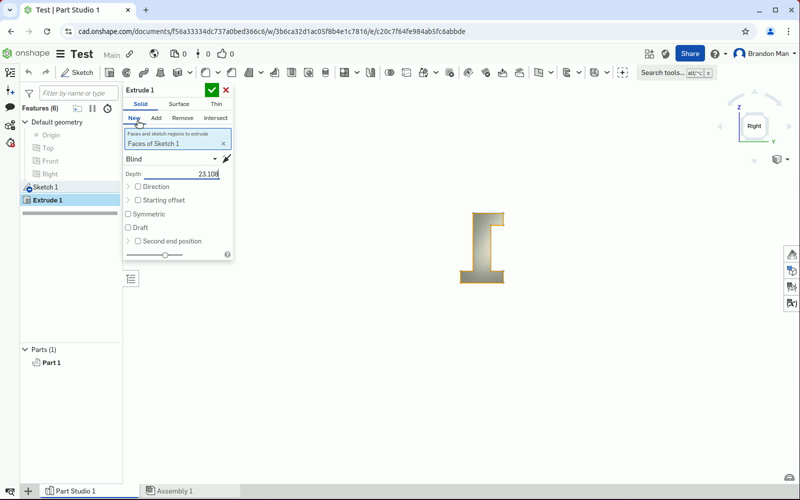
key(enter)
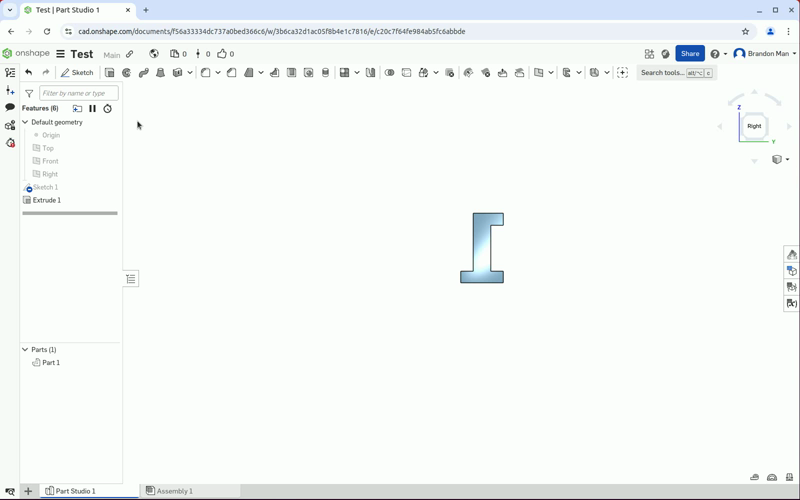
key(shift+h)
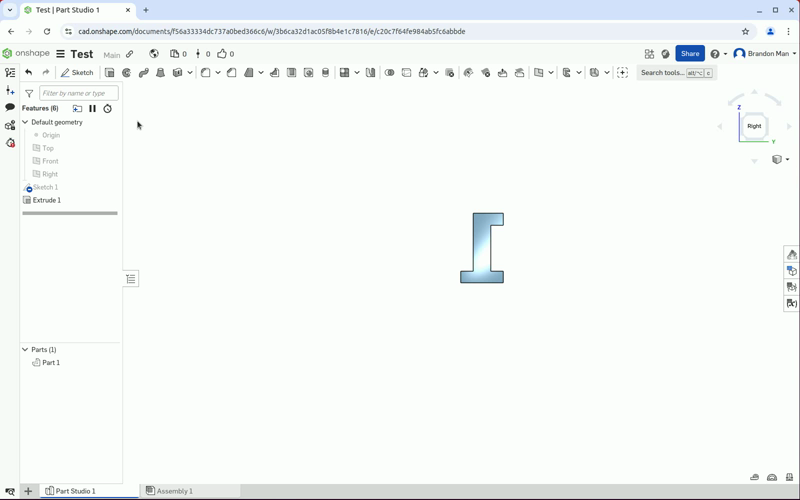
key(shift+h)
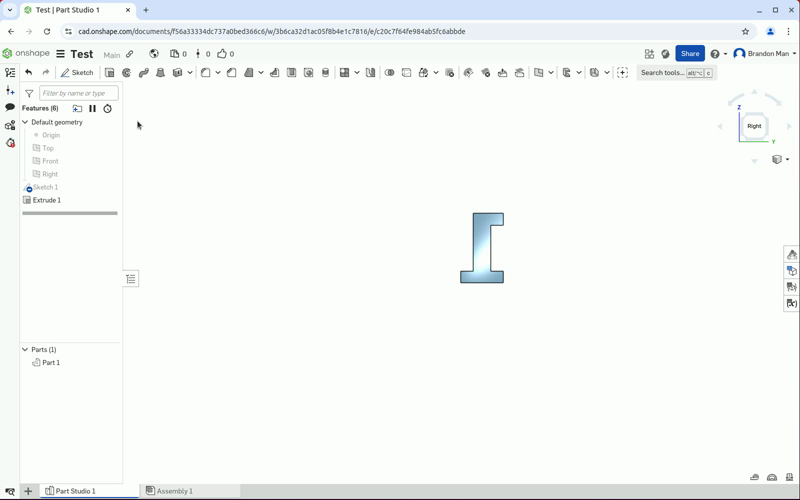
mouse_move(73, 189)
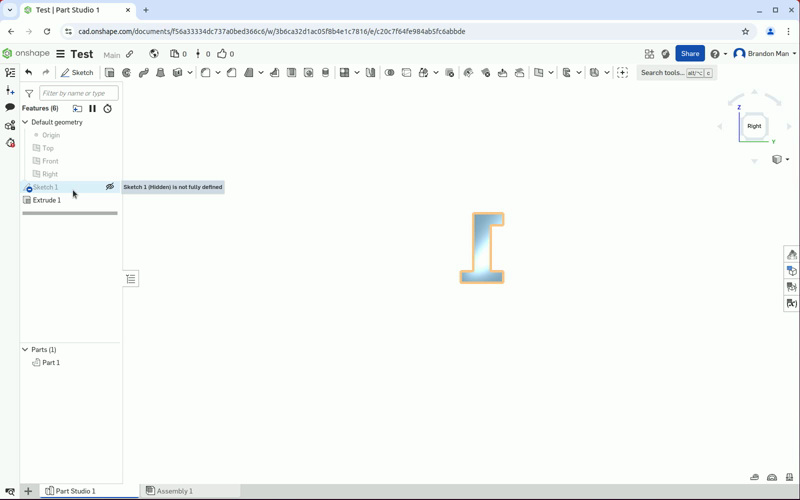
click(73, 189)
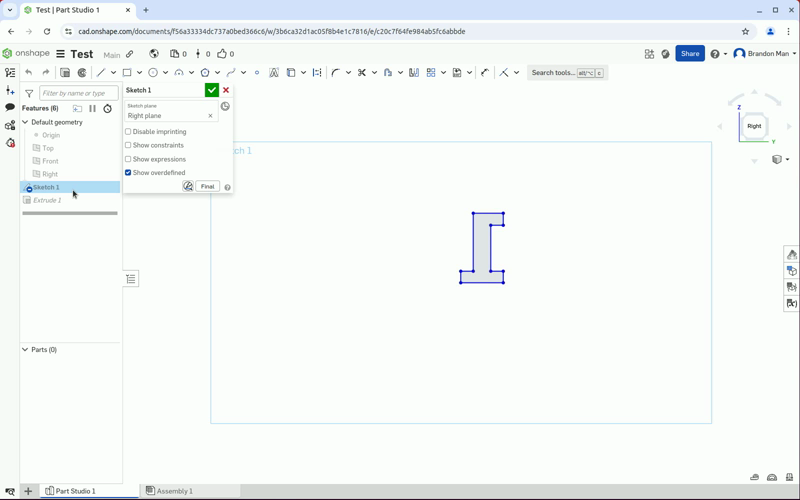
mouse_move(229, 92)
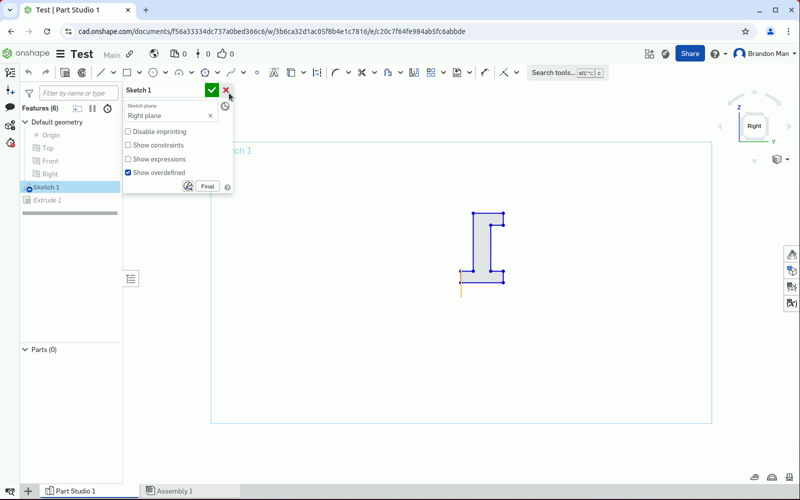
click(229, 92)
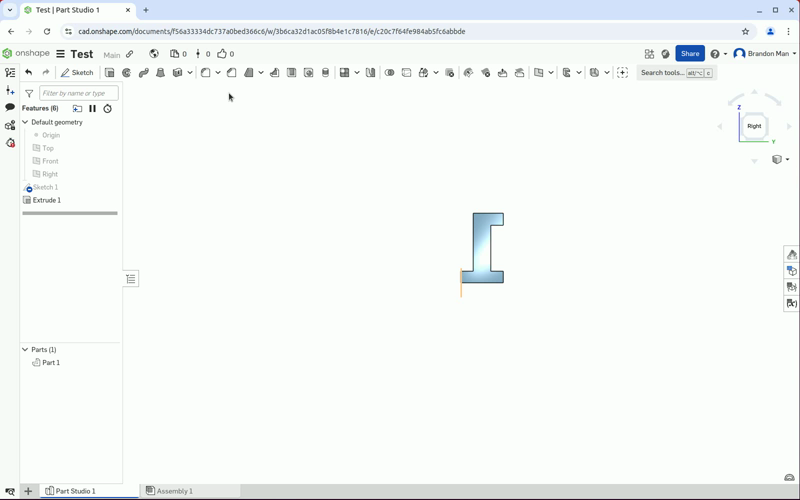
mouse_move(73, 352)
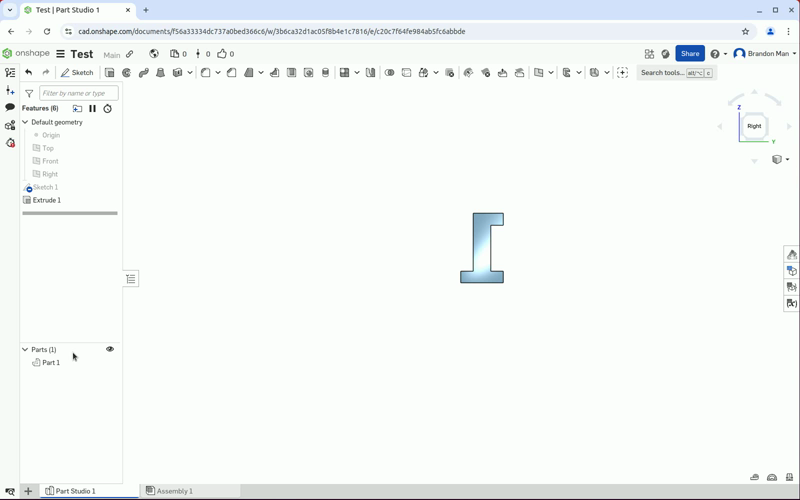
key(y)
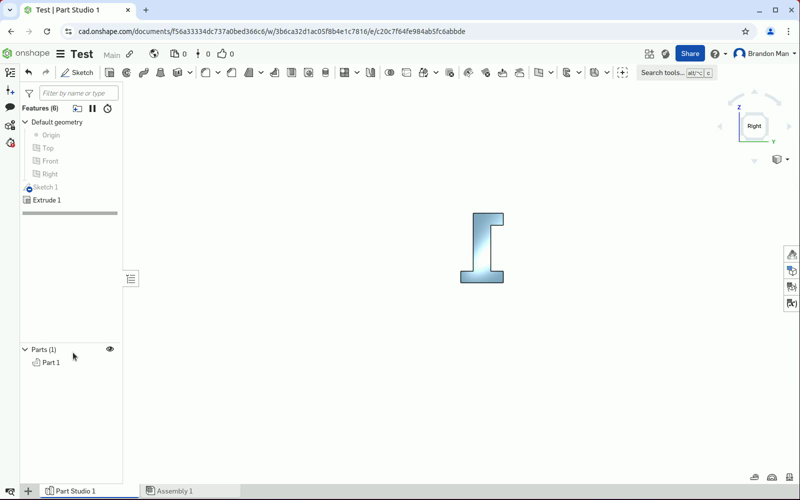
key(shift+p)
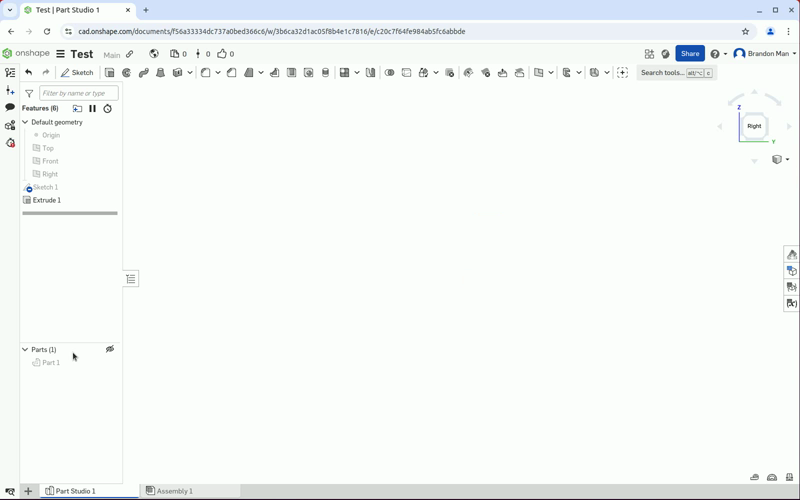
key(space)
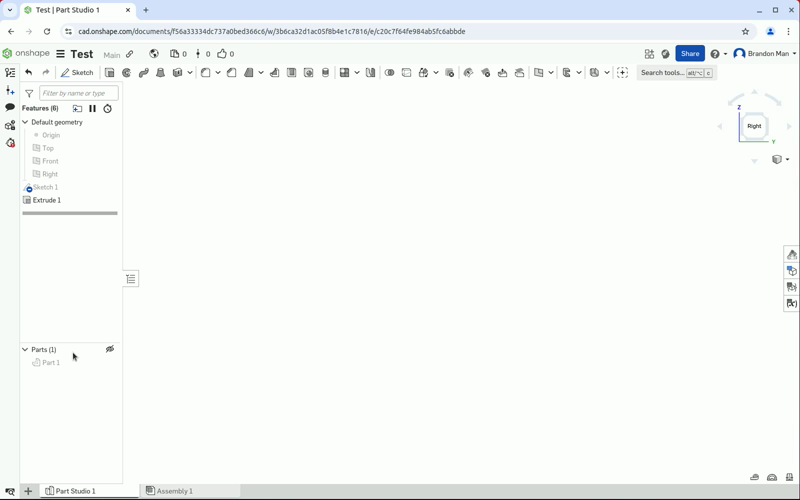
key_down(shift)
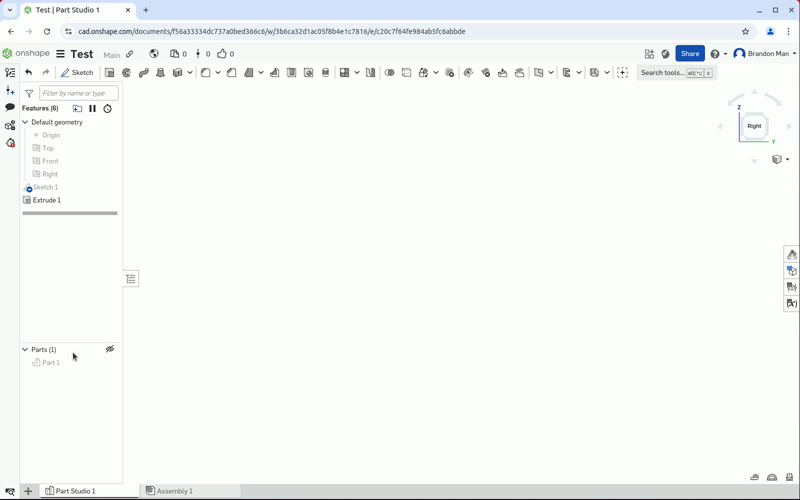
key(right)
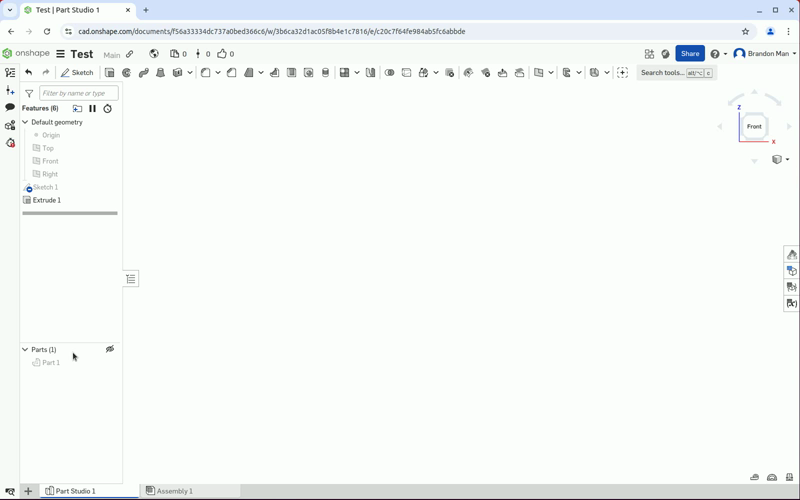
key_up(shift)
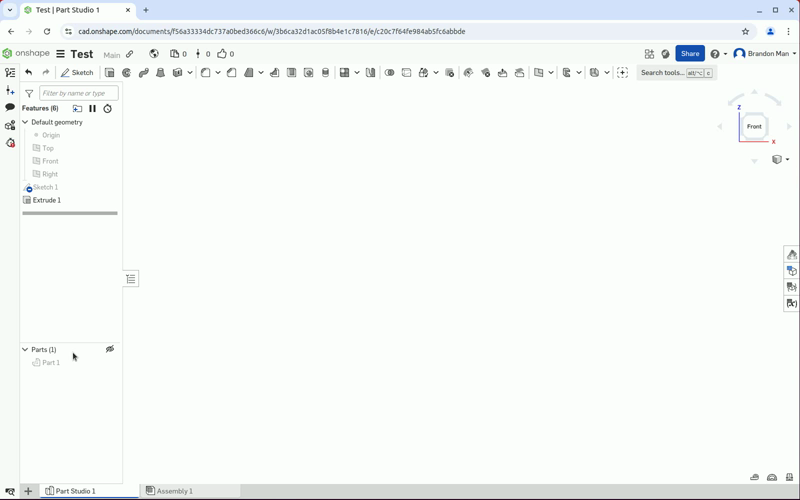
mouse_move(73, 352)
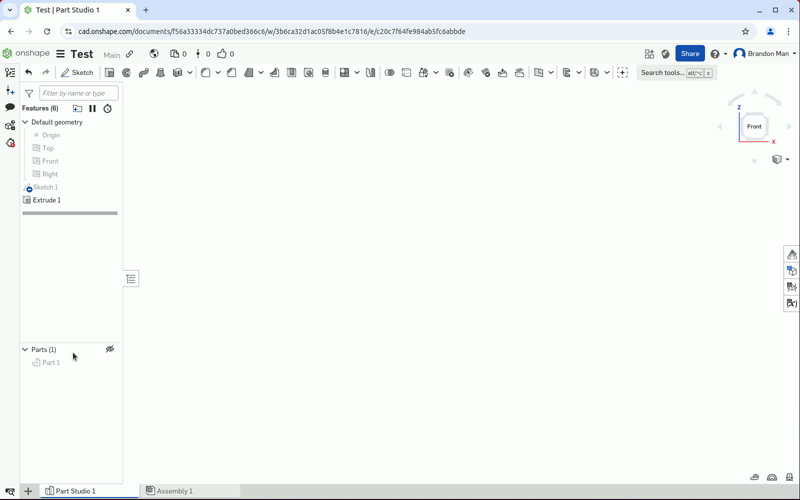
key(shift+y)
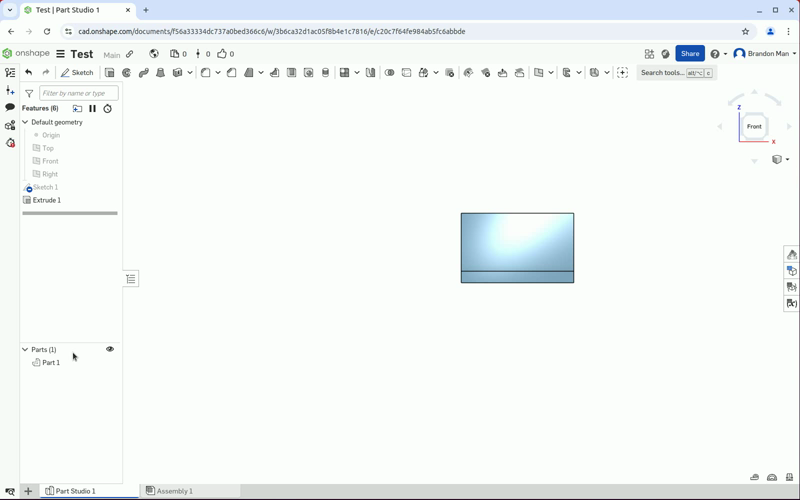
mouse_move(541, 75)
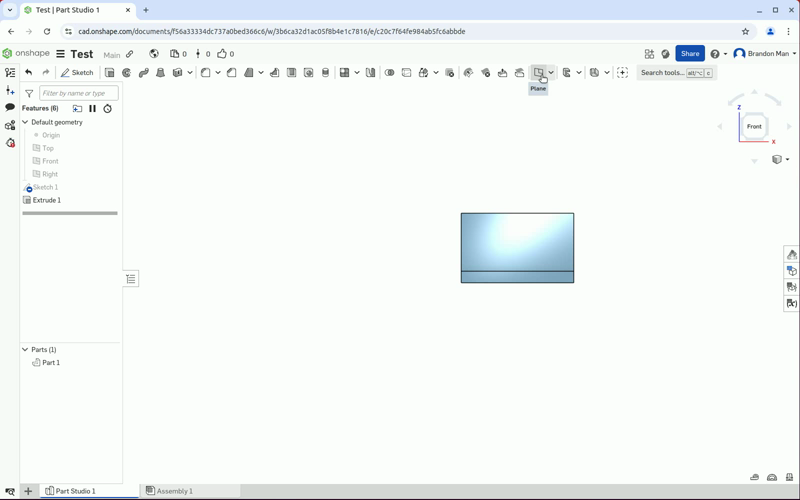
click(541, 75)
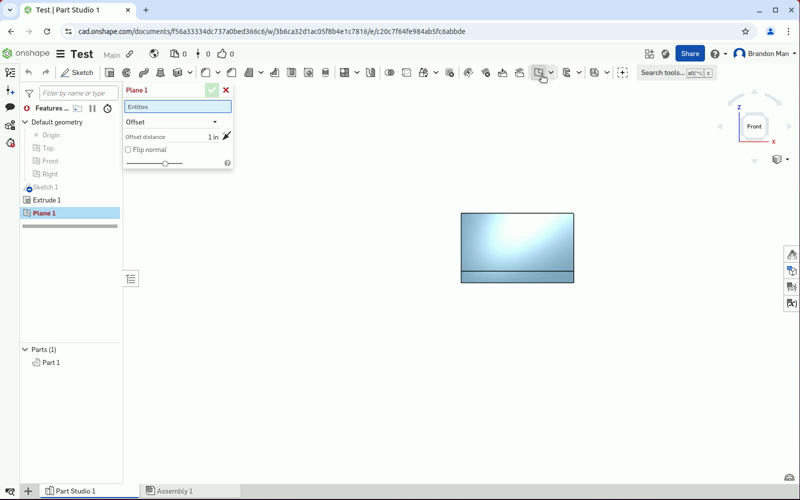
mouse_move(73, 163)
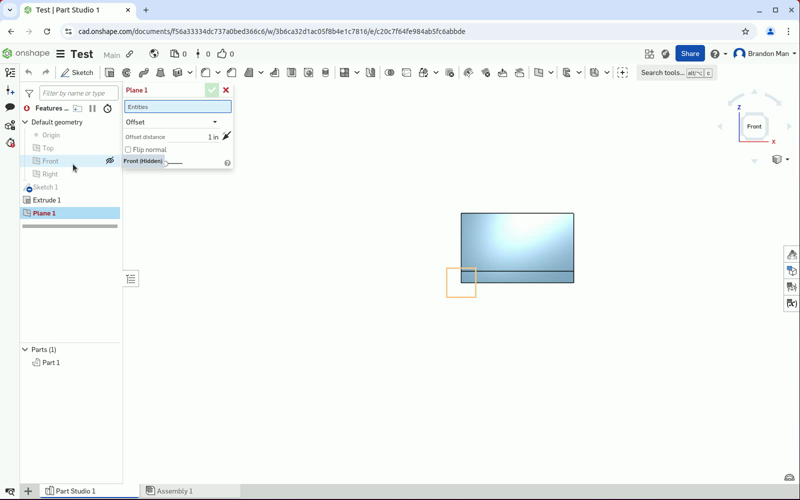
click(73, 163)
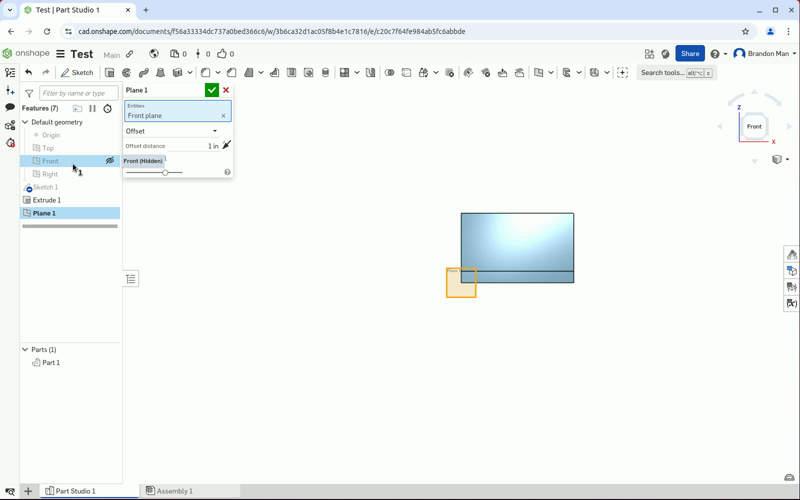
key(tab, 2)
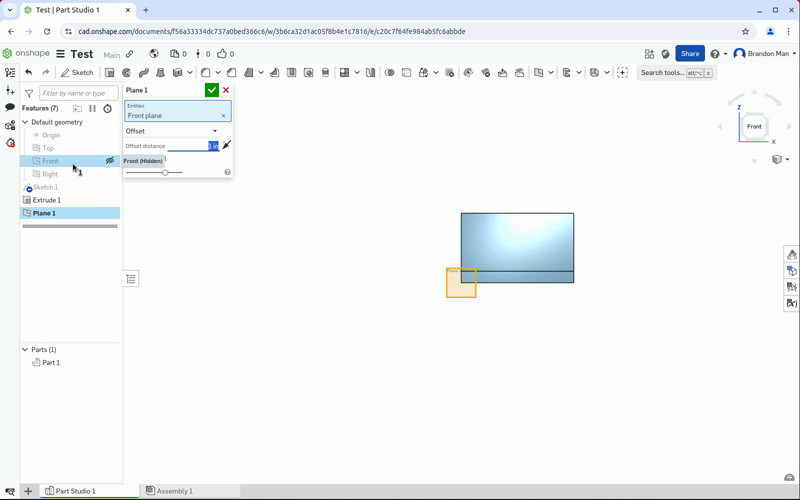
text(2.65)
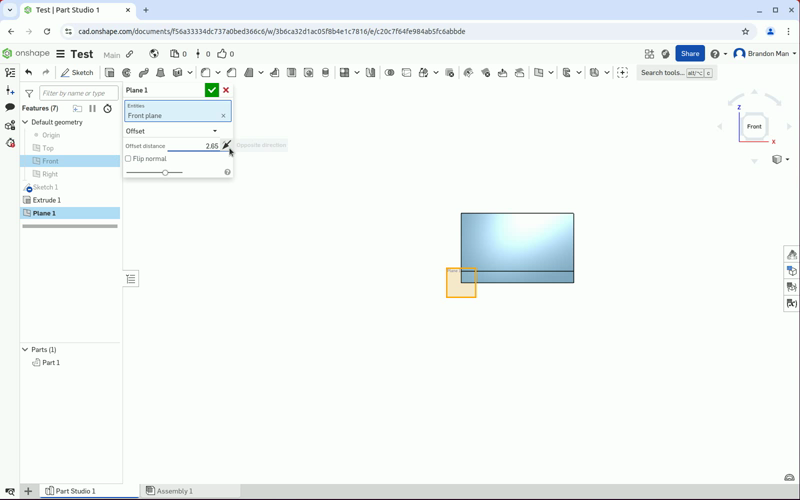
mouse_move(229, 147)
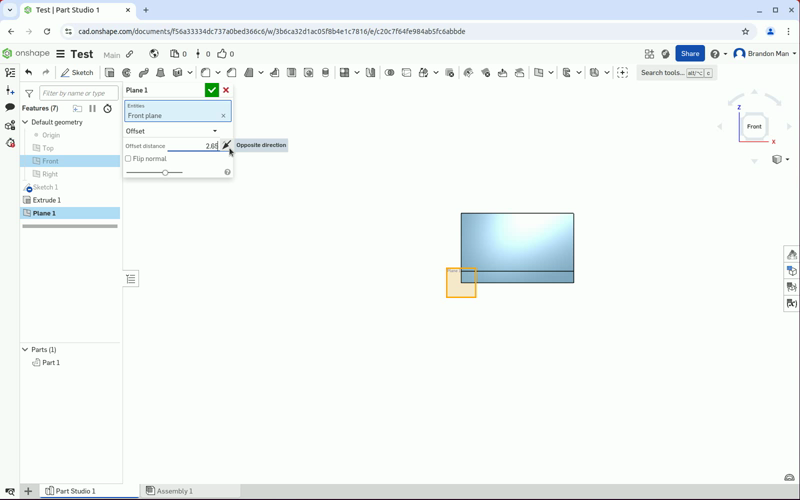
click(229, 147)
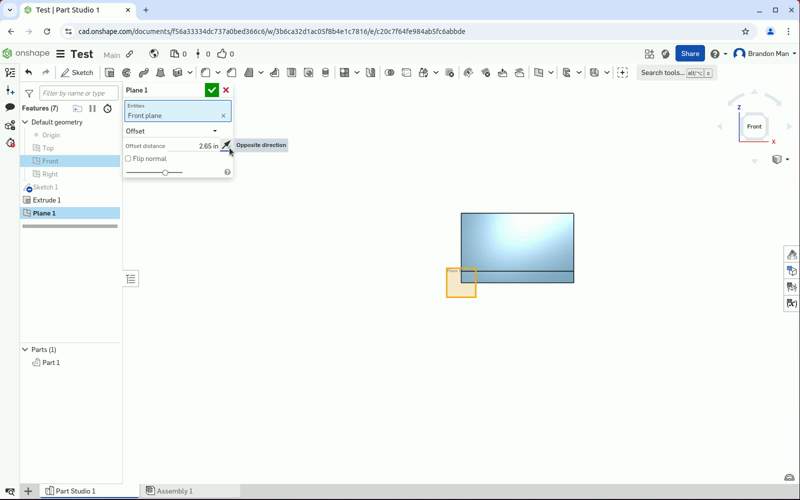
key(enter, 2)
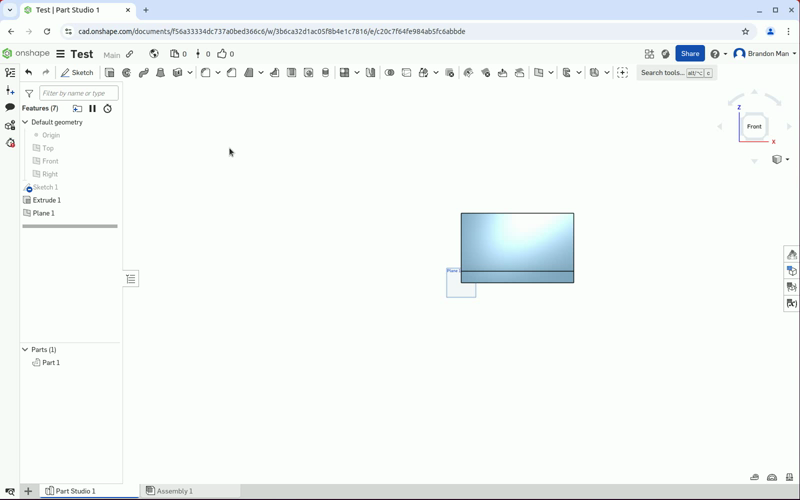
key(shift+s)
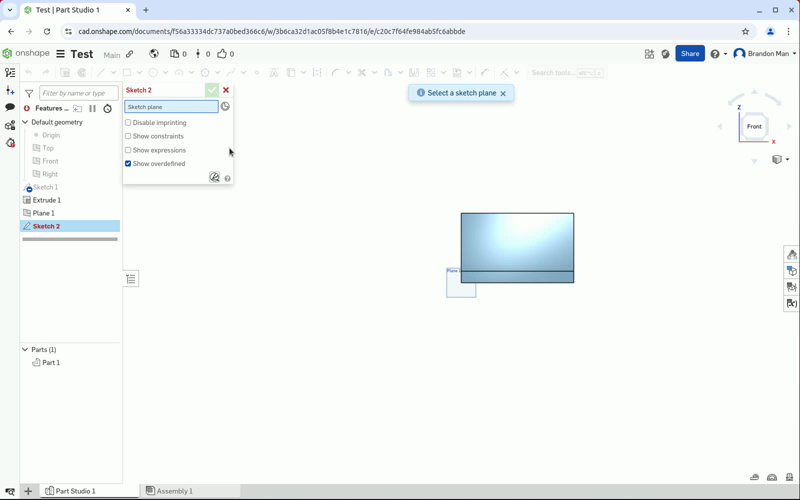
mouse_move(73, 215)
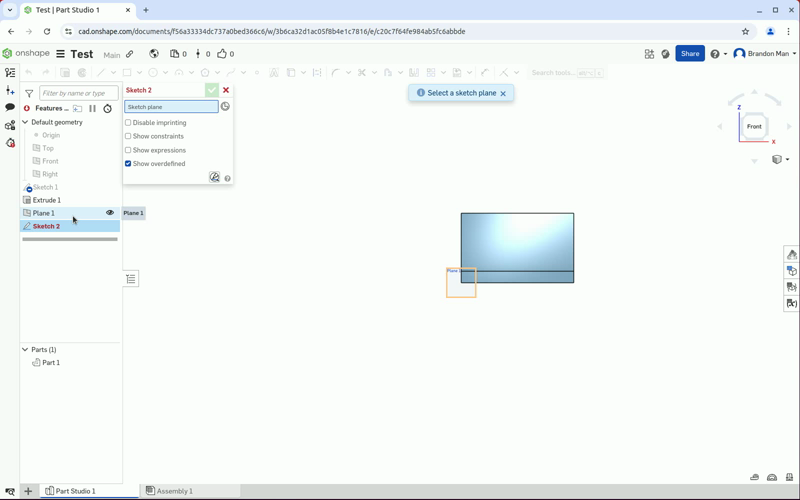
click(73, 215)
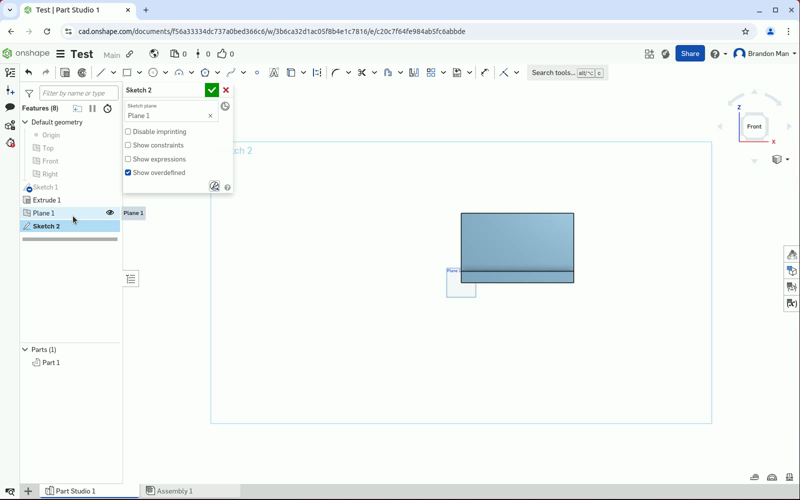
mouse_move(73, 352)
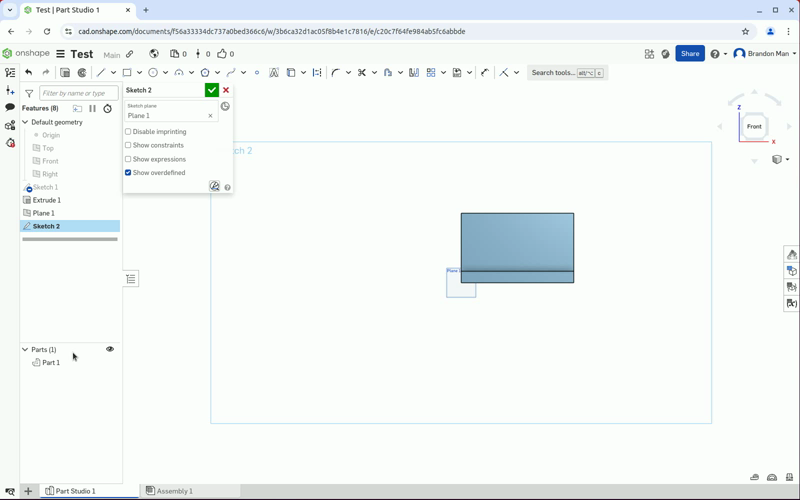
key(y)
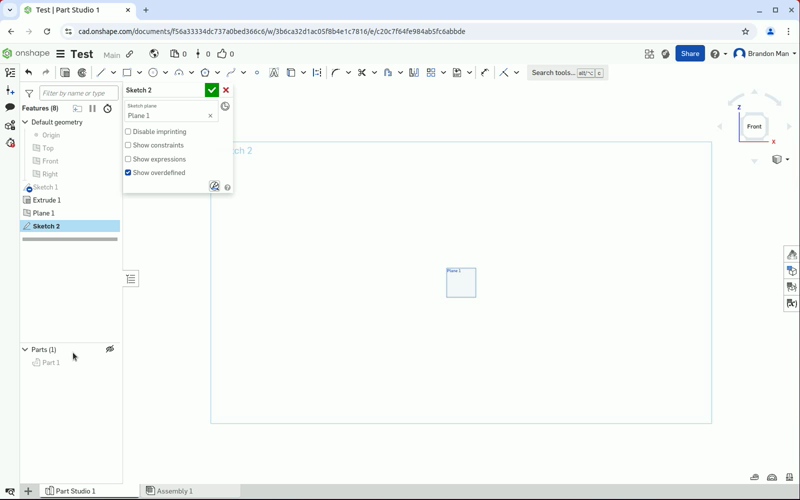
key(c)
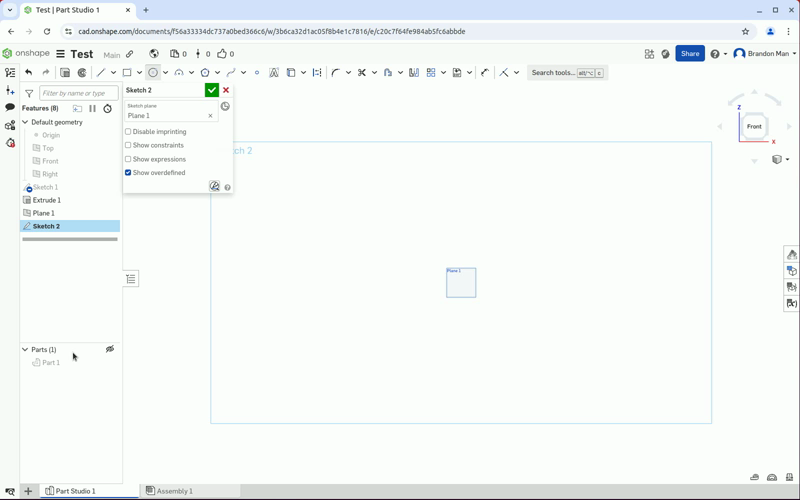
key_down(shift)
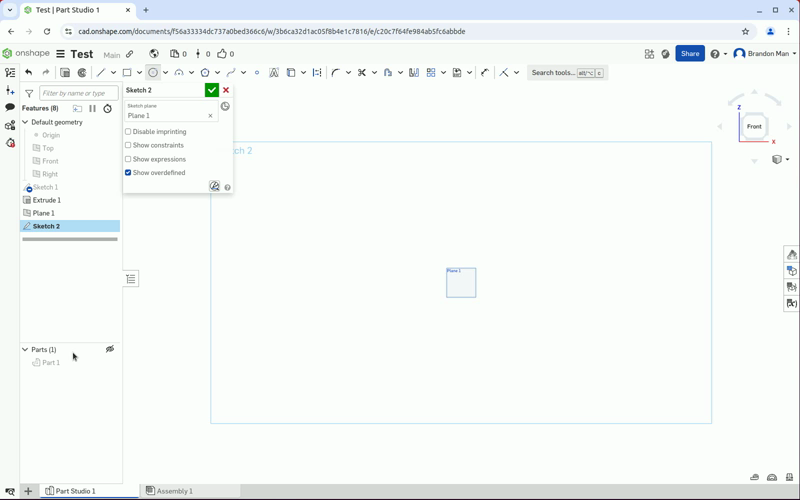
mouse_move(489, 247)
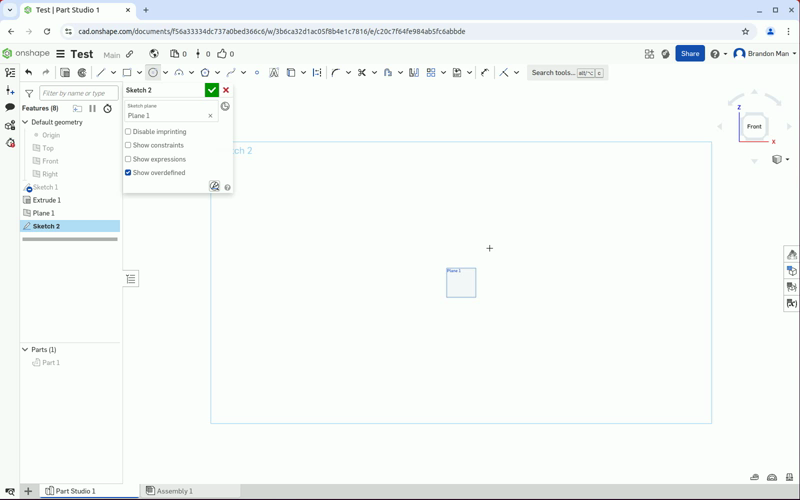
click(489, 247)
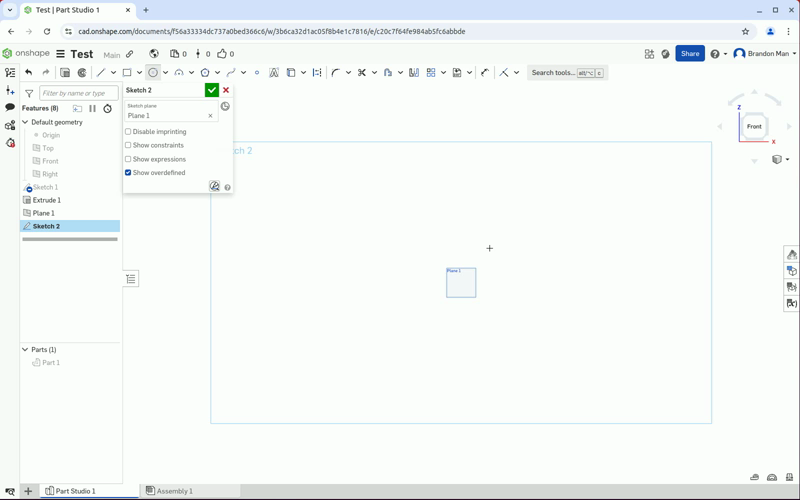
key_up(shift)
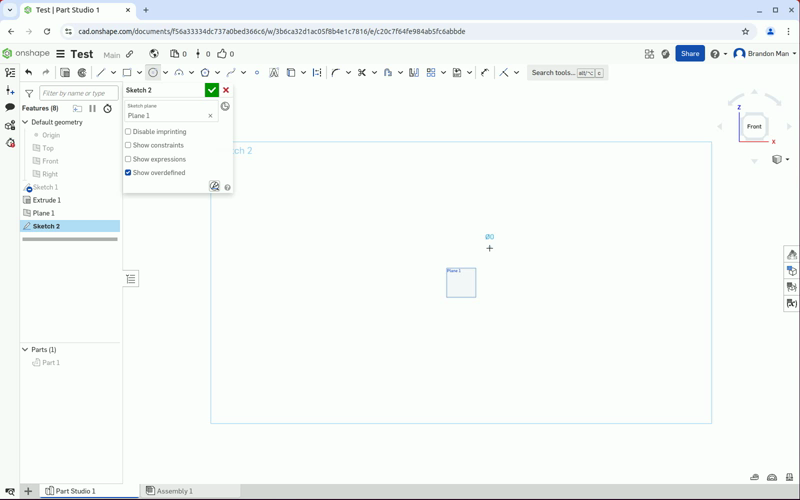
mouse_move(498, 247)
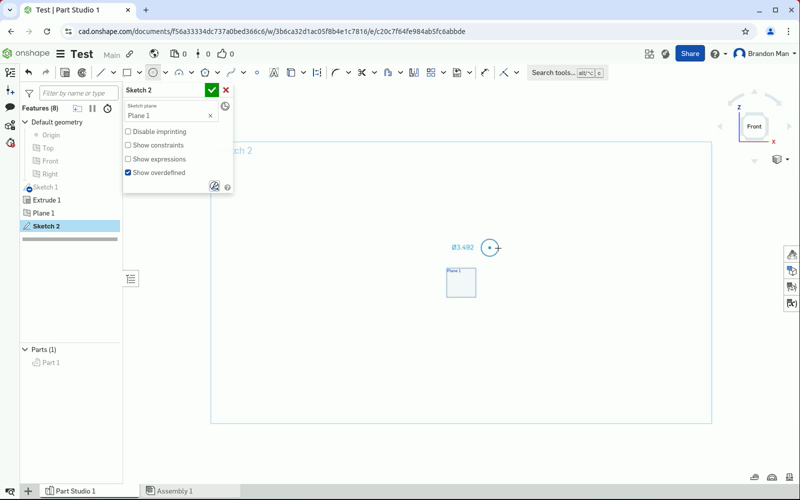
click(498, 247)
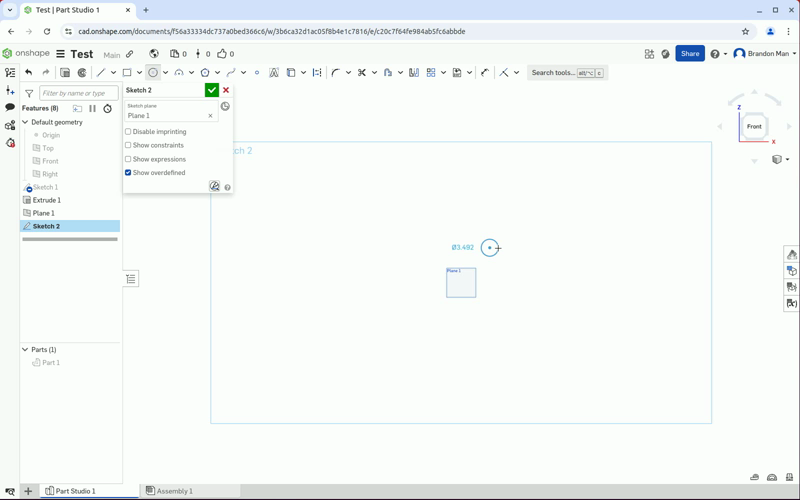
key(esc)
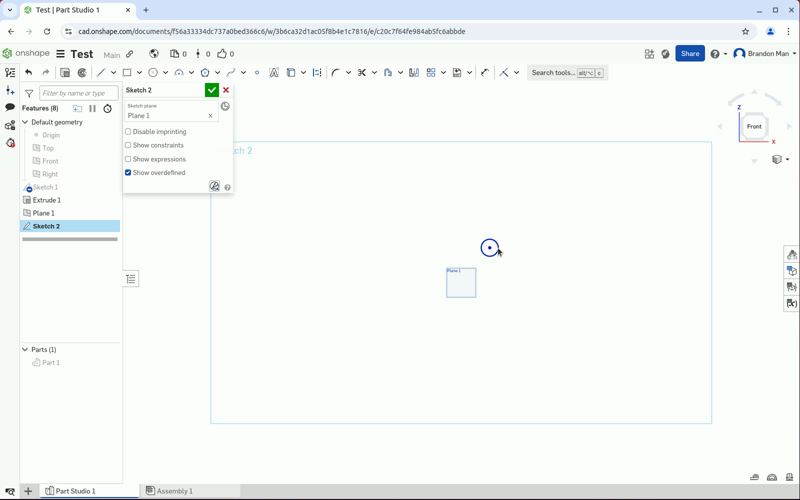
mouse_move(493, 249)
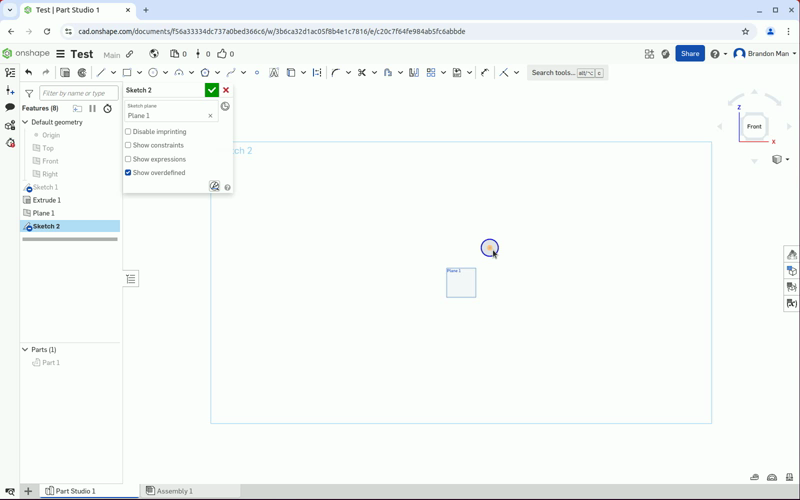
scroll(6)
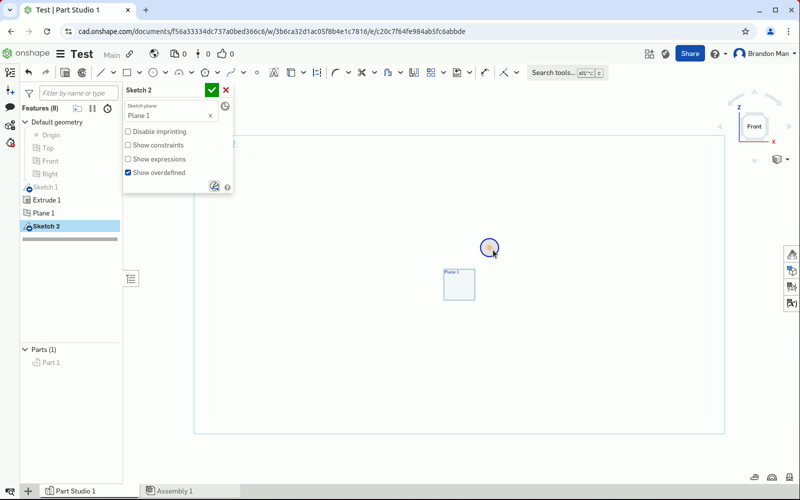
scroll(6)
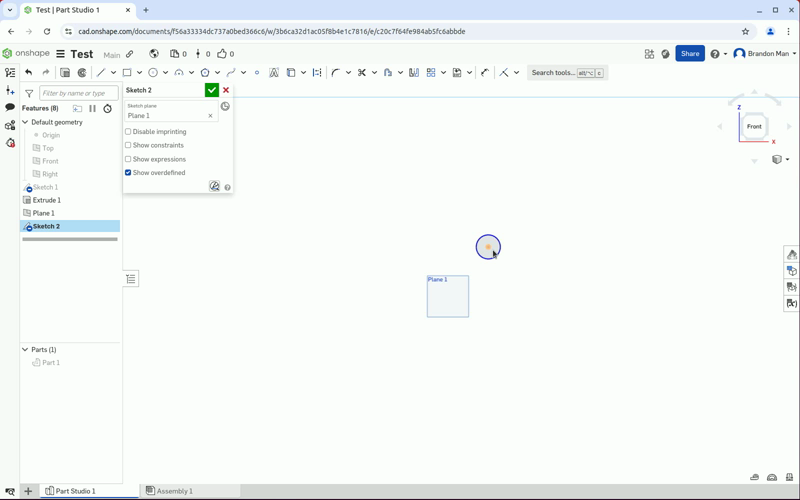
scroll(6)
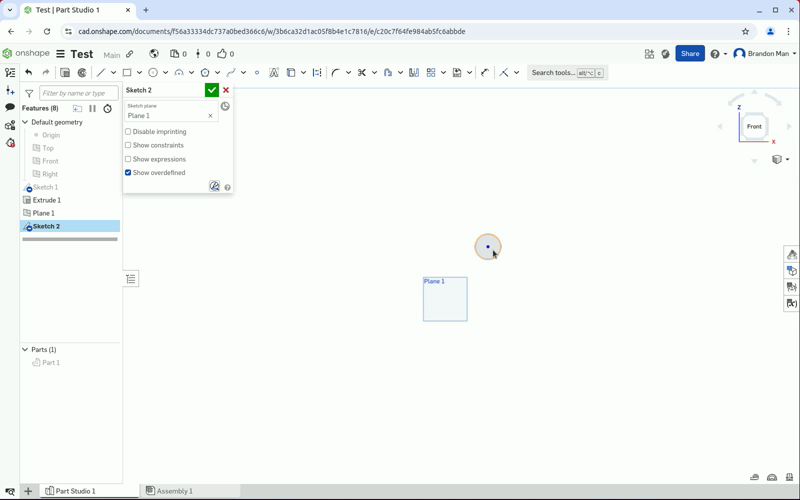
scroll(6)
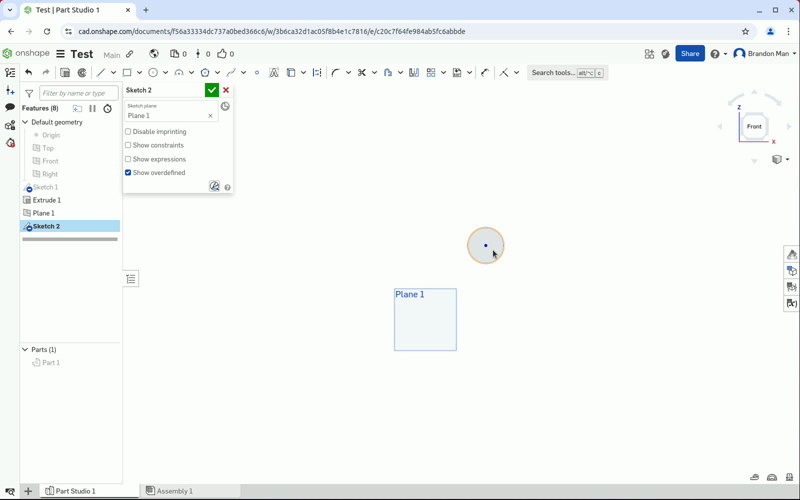
scroll(6)
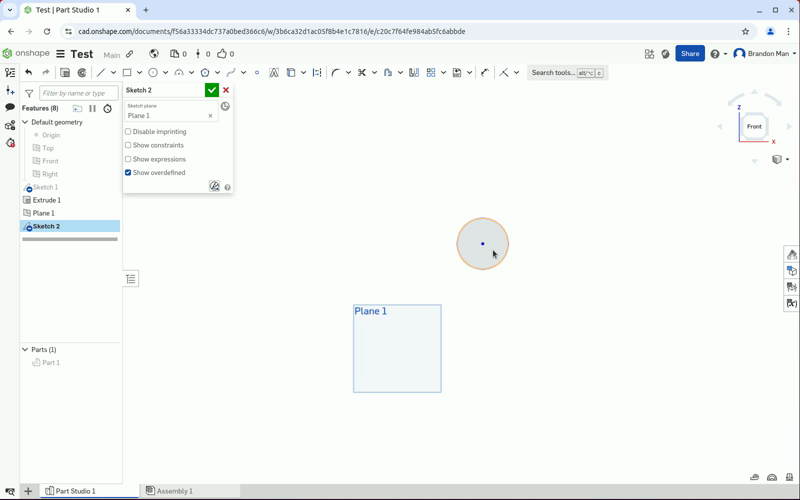
scroll(6)
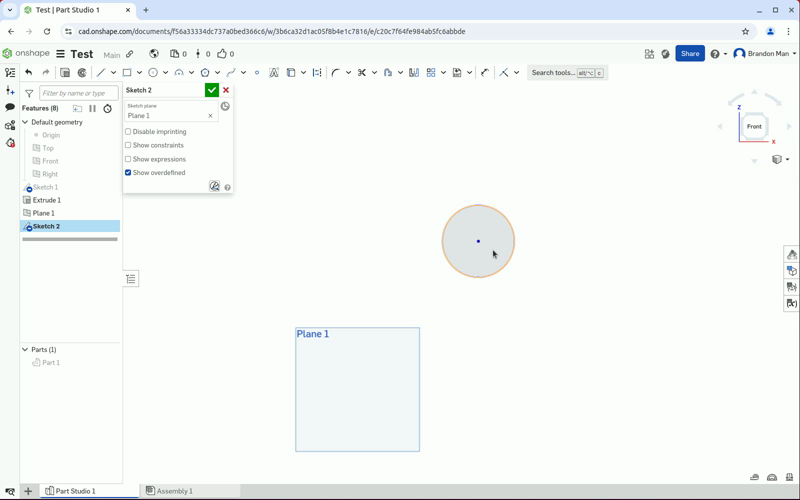
scroll(6)
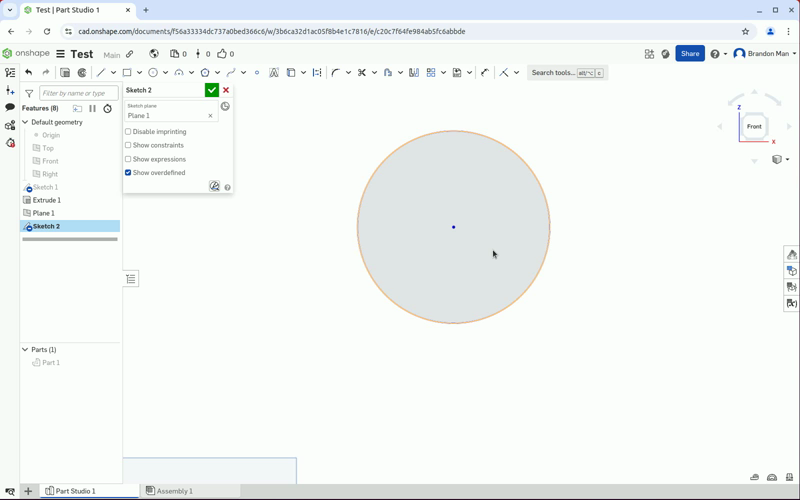
click(493, 249)
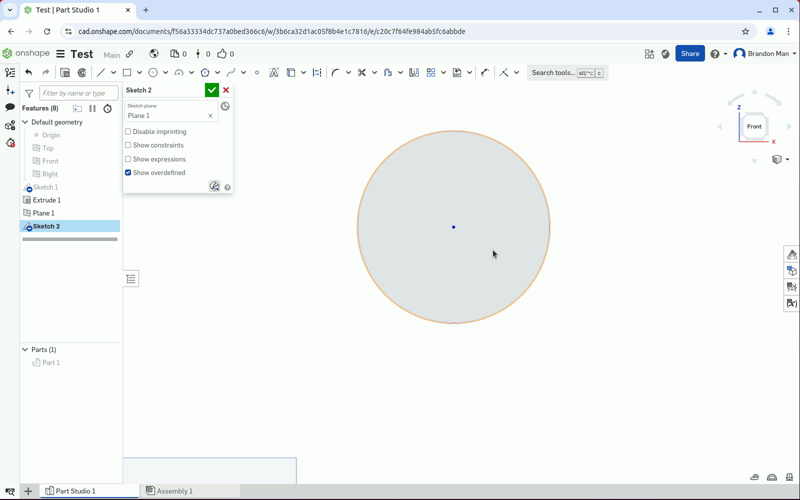
scroll(-6)
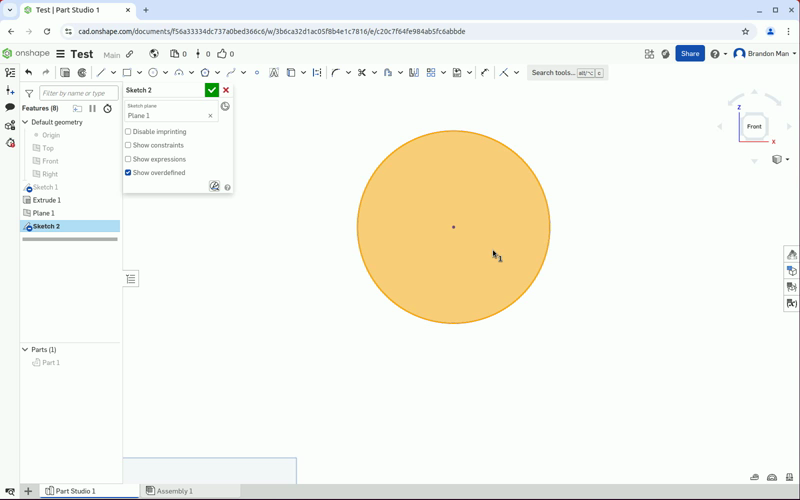
scroll(-6)
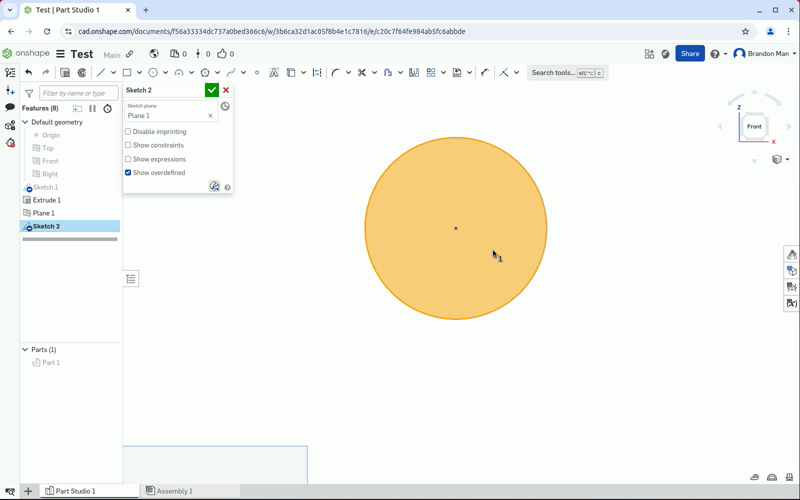
scroll(-6)
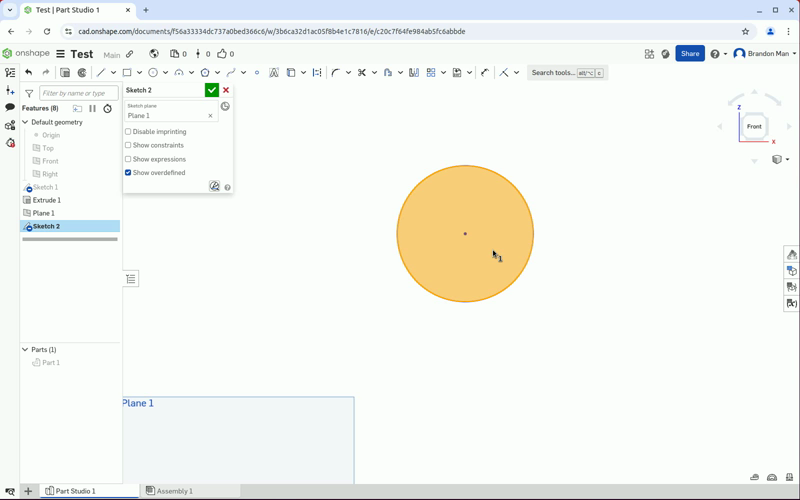
scroll(-6)
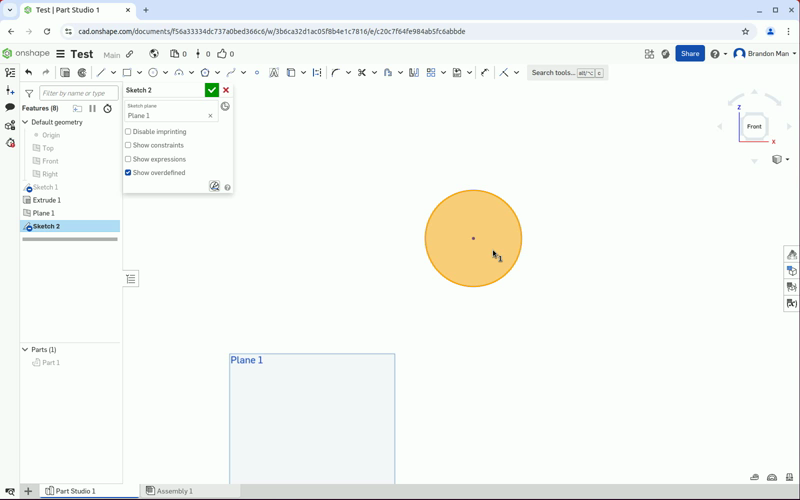
scroll(-6)
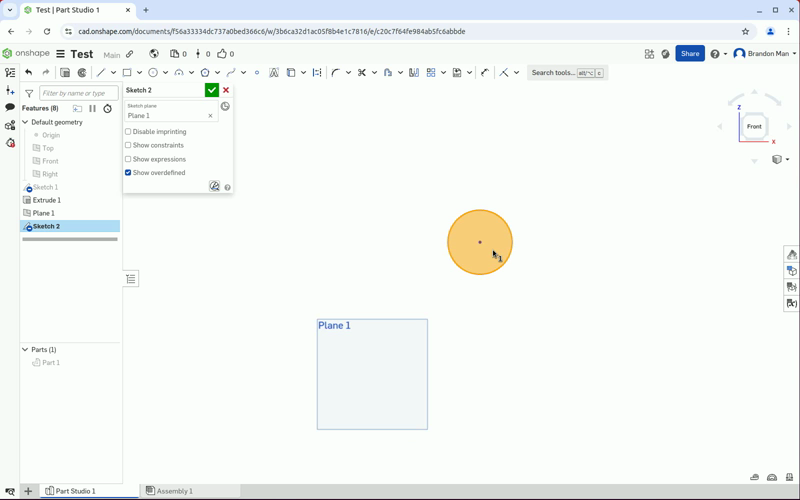
scroll(-6)
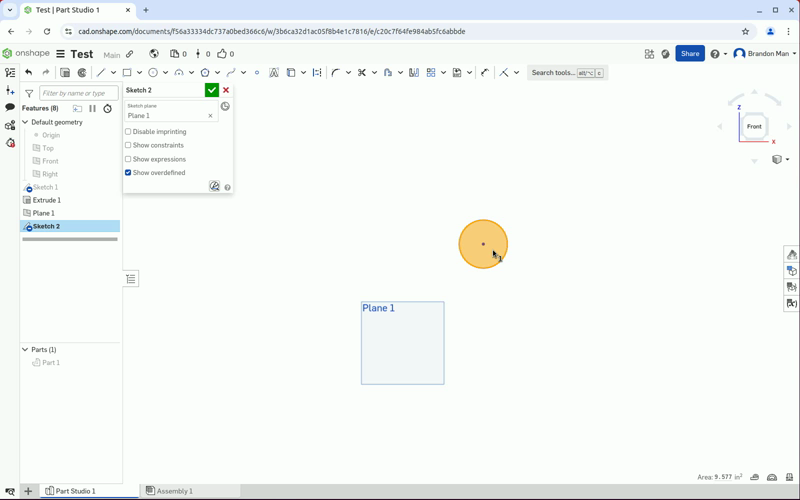
scroll(-6)
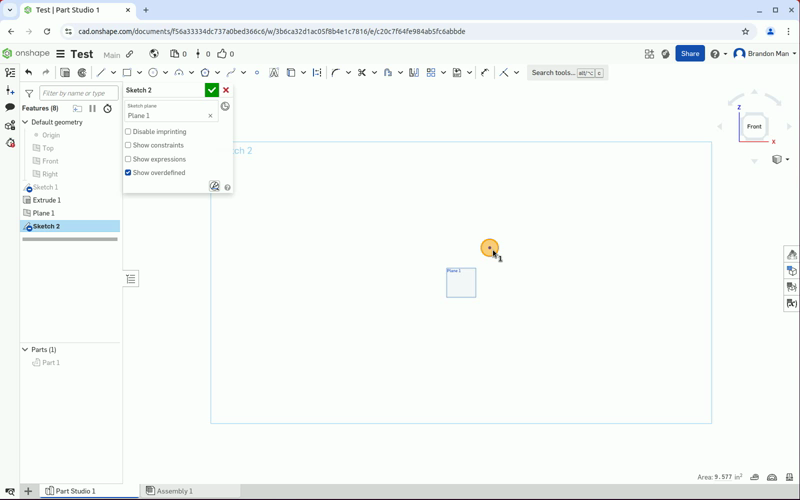
mouse_move(73, 352)
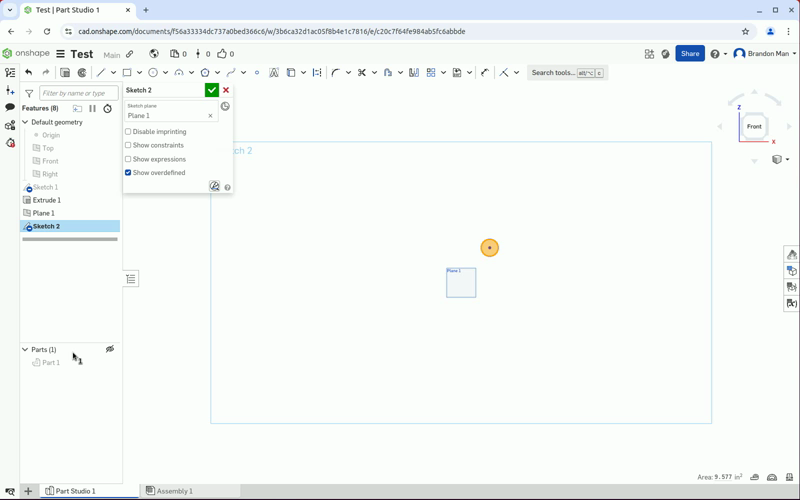
key(shift+y)
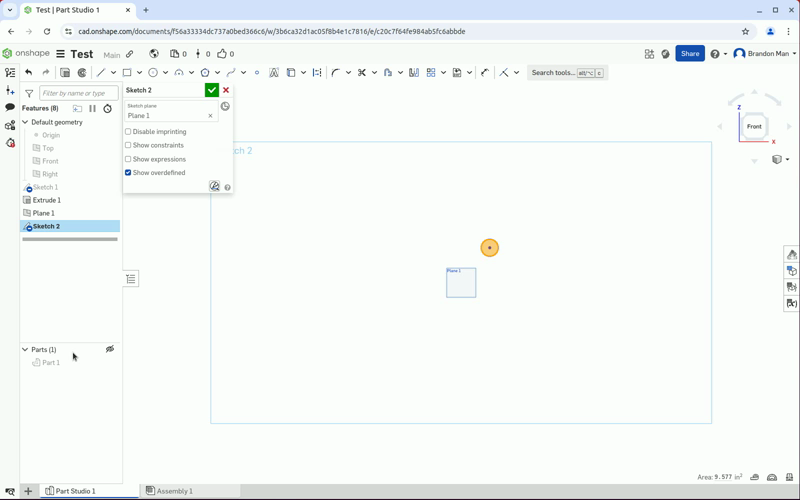
key(shift+e)
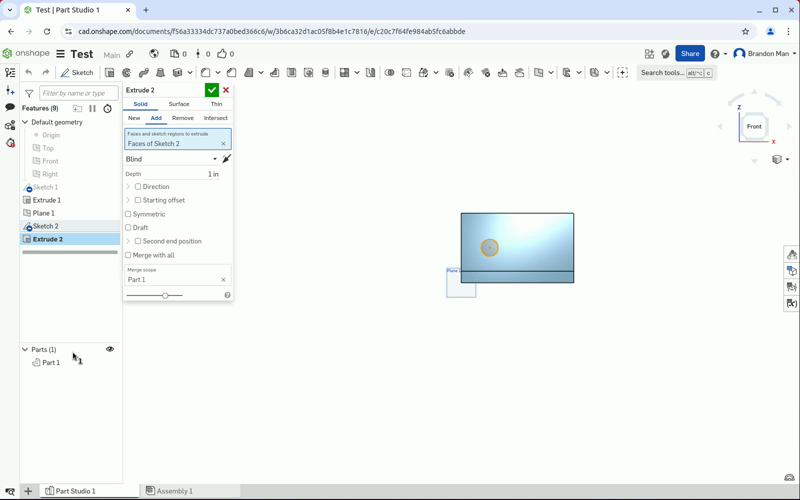
mouse_move(143, 106)
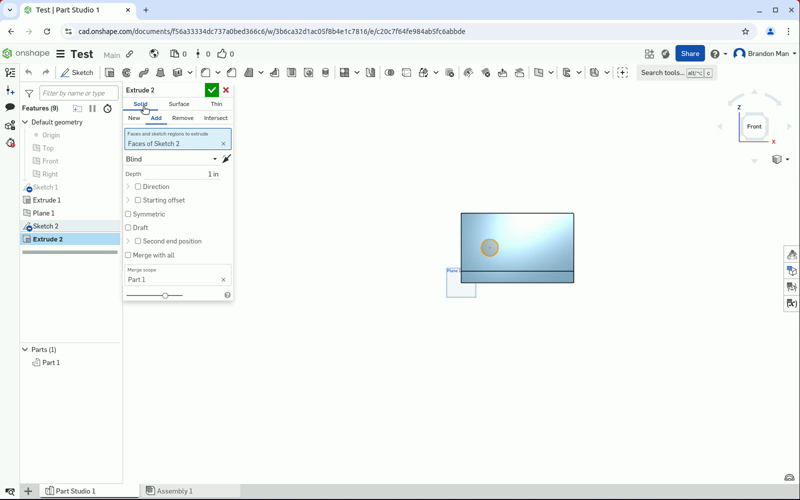
click(143, 106)
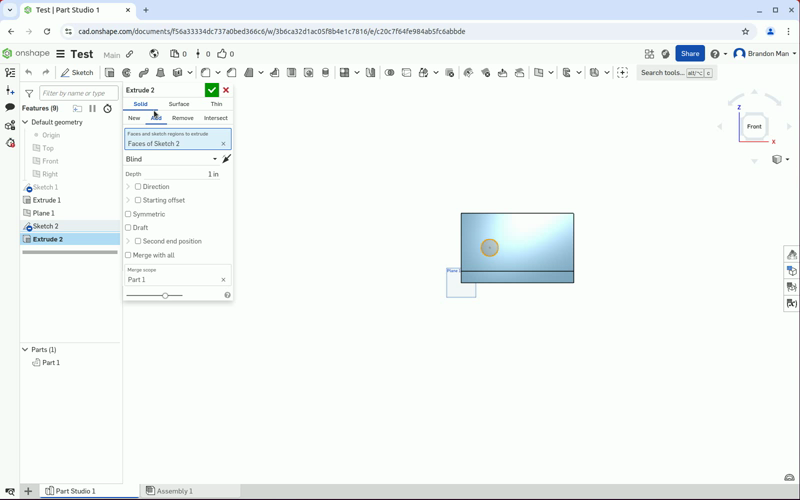
mouse_move(186, 120)
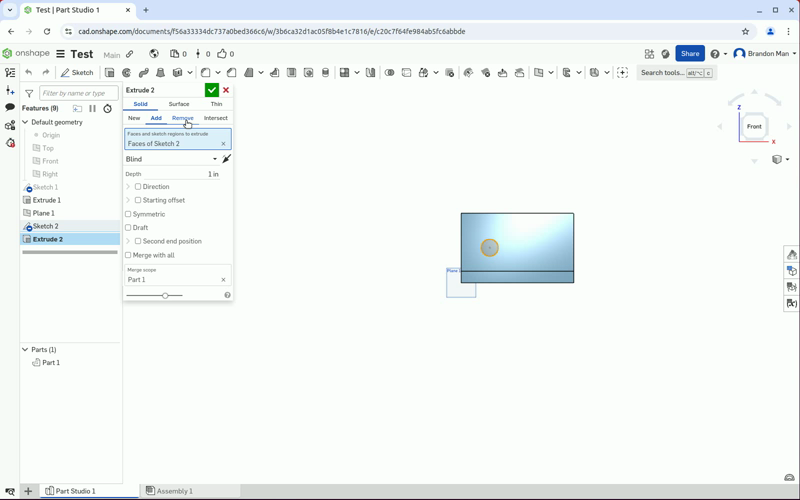
click(186, 120)
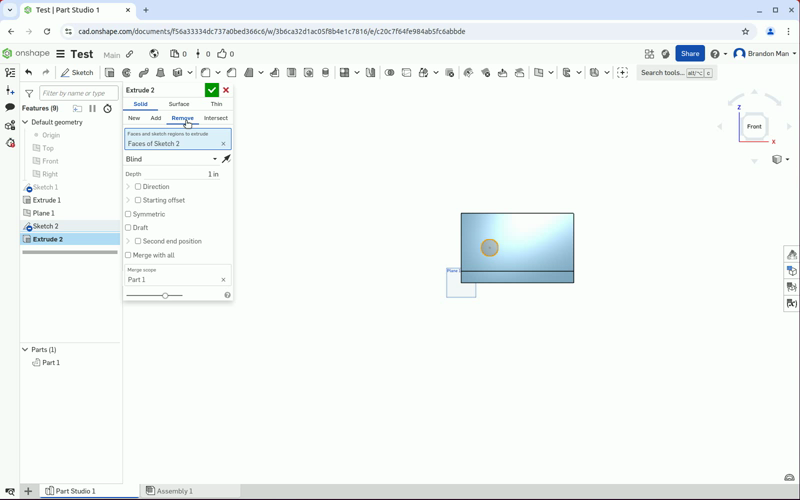
key(tab, 4)
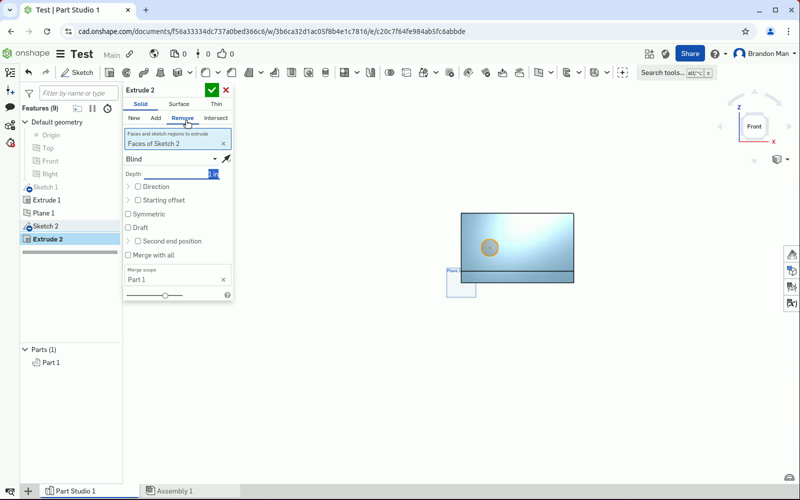
text(9.147)
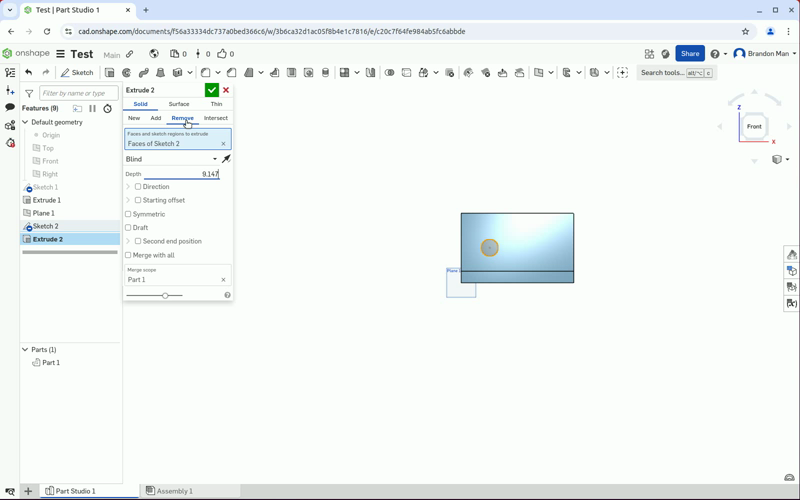
key(tab, 6)
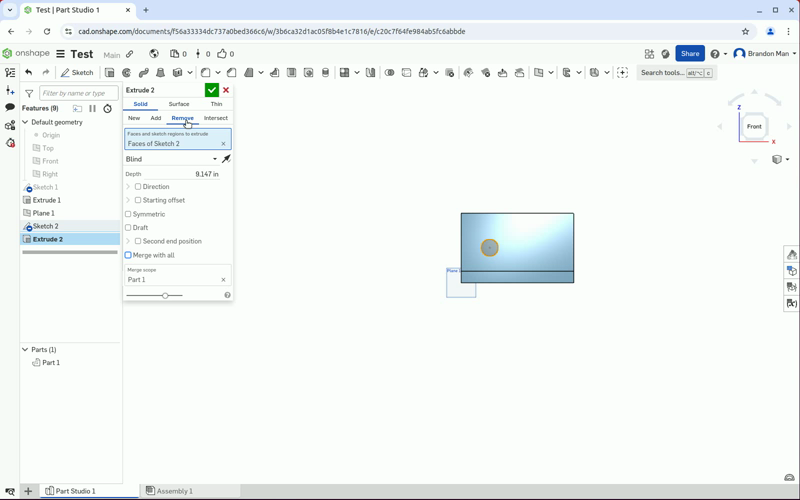
key(space)
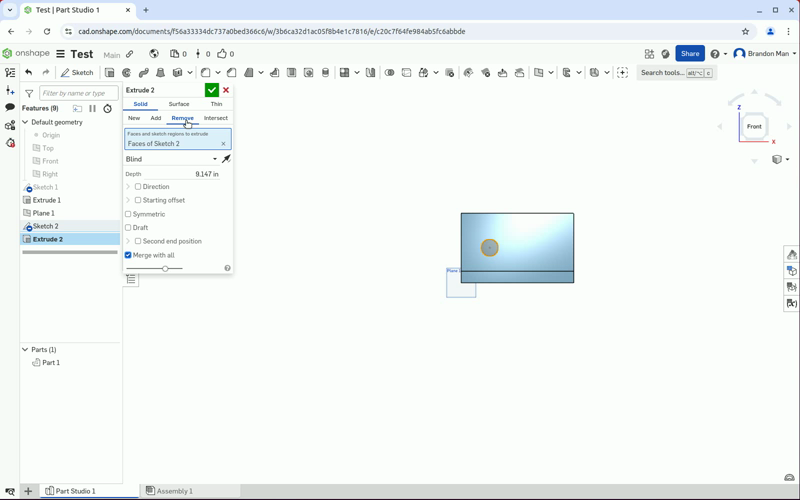
key(enter)
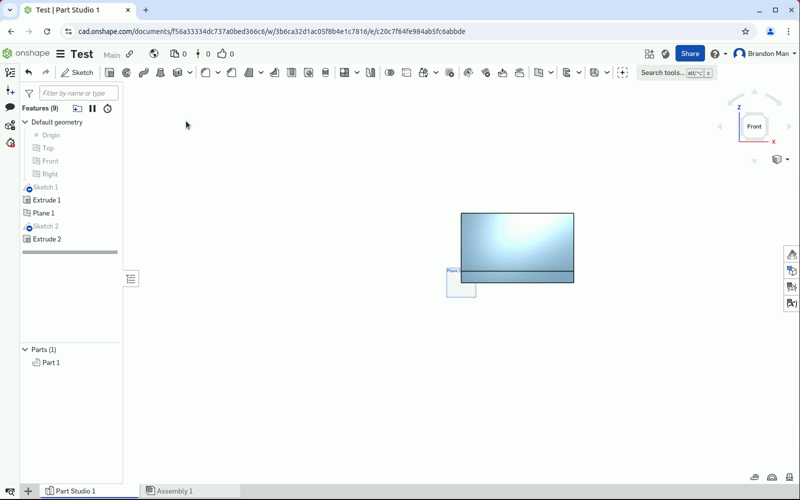
key(shift+h)
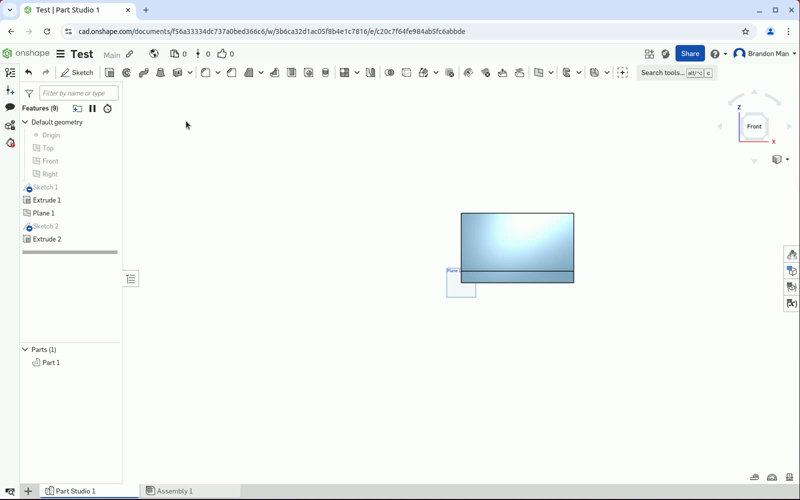
key(shift+h)
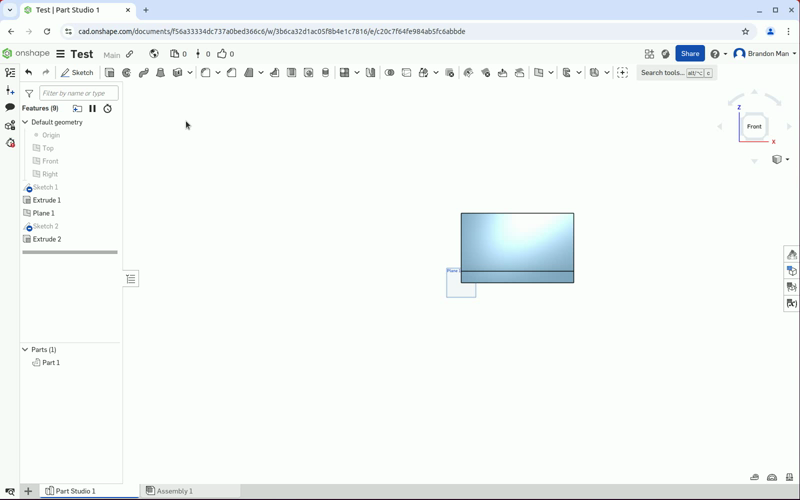
mouse_move(73, 189)
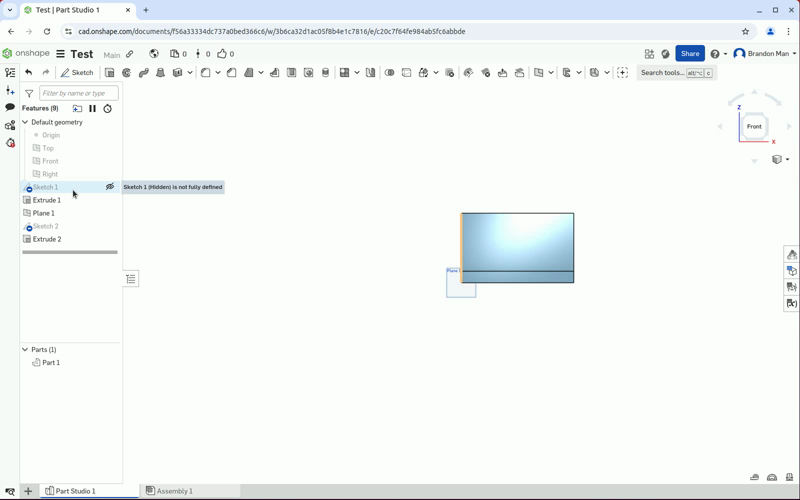
click(73, 189)
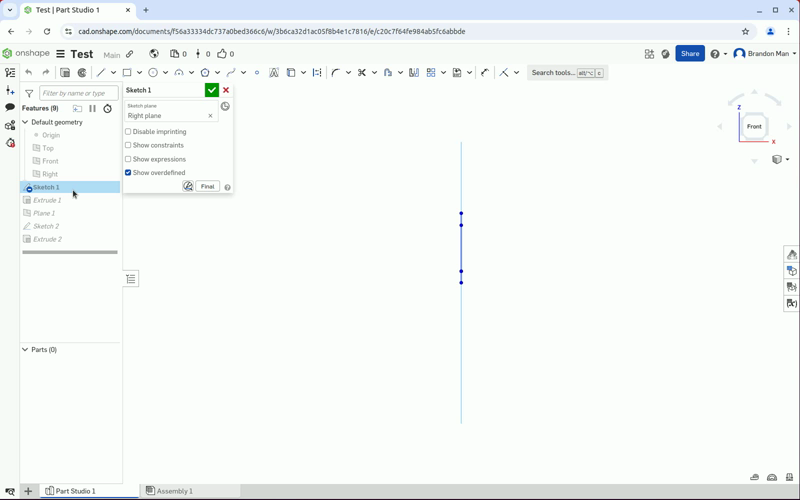
mouse_move(229, 92)
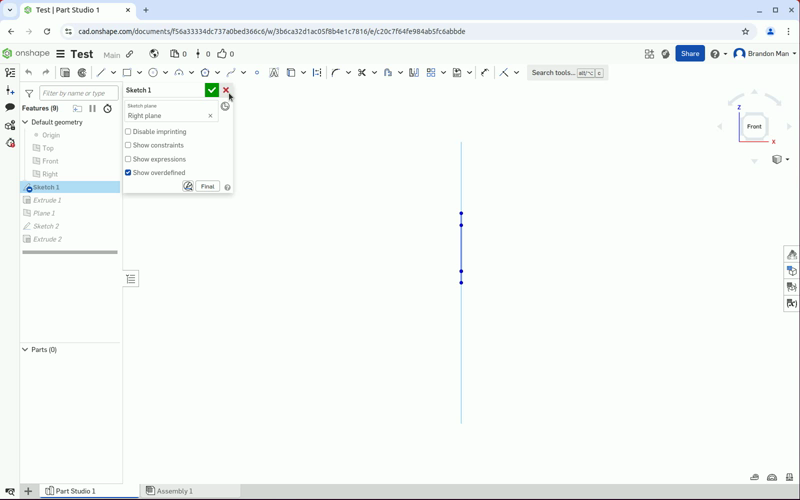
click(229, 92)
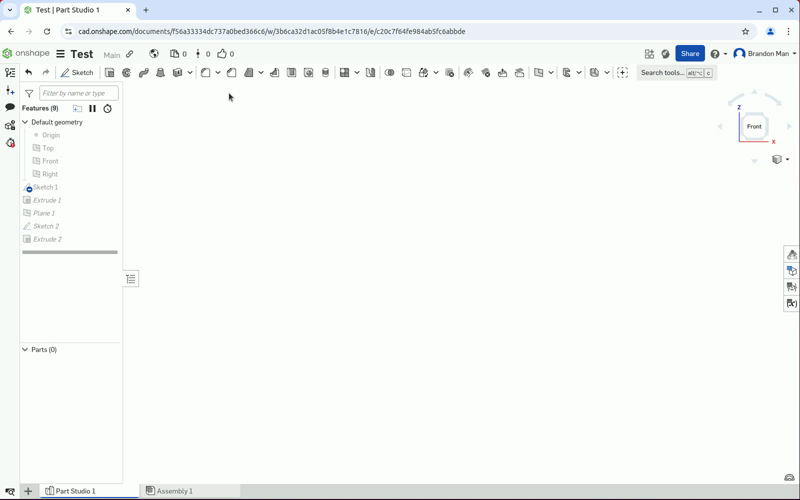
key(shift+s)
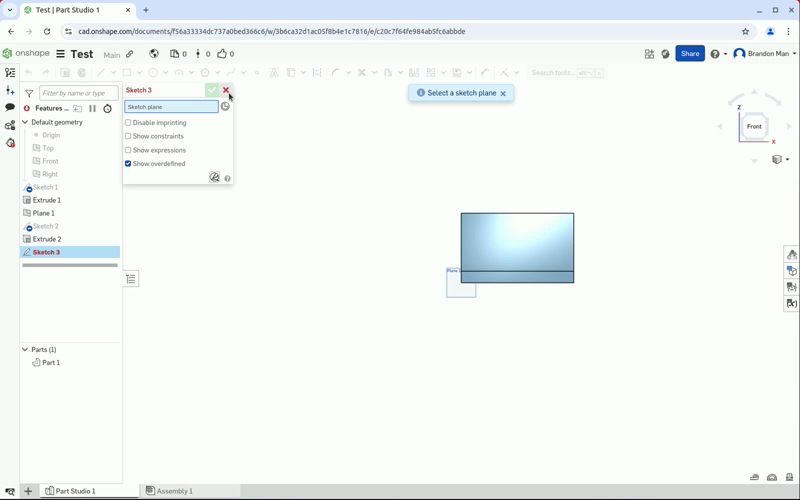
mouse_move(73, 215)
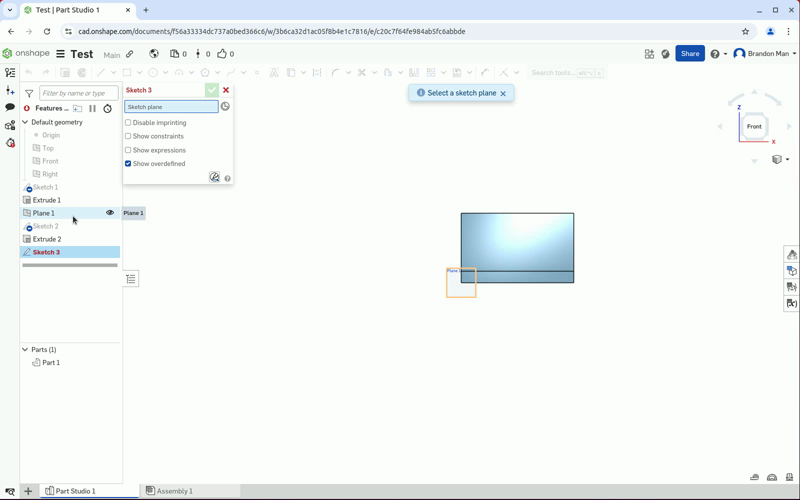
click(73, 215)
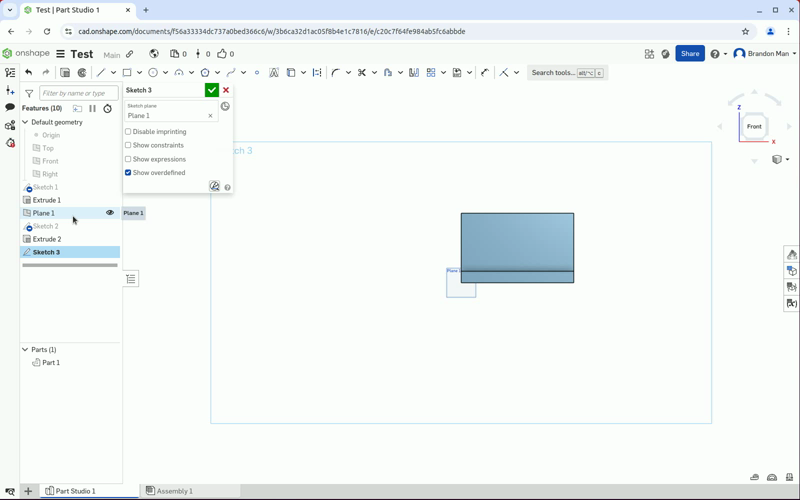
mouse_move(73, 352)
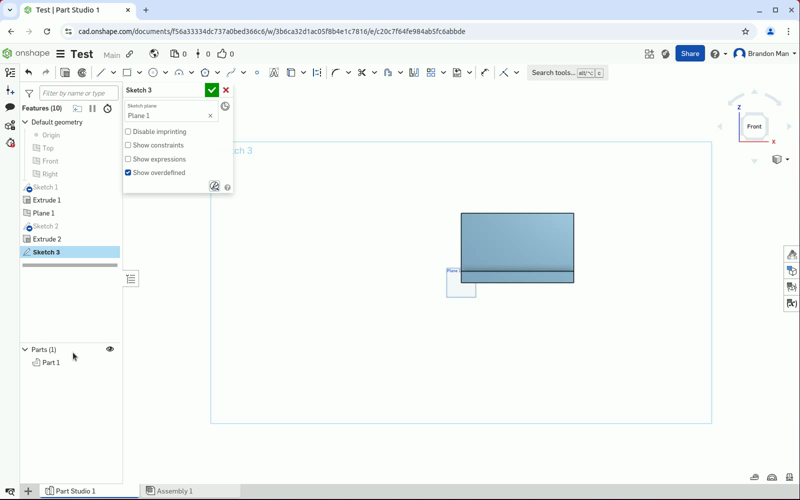
key(y)
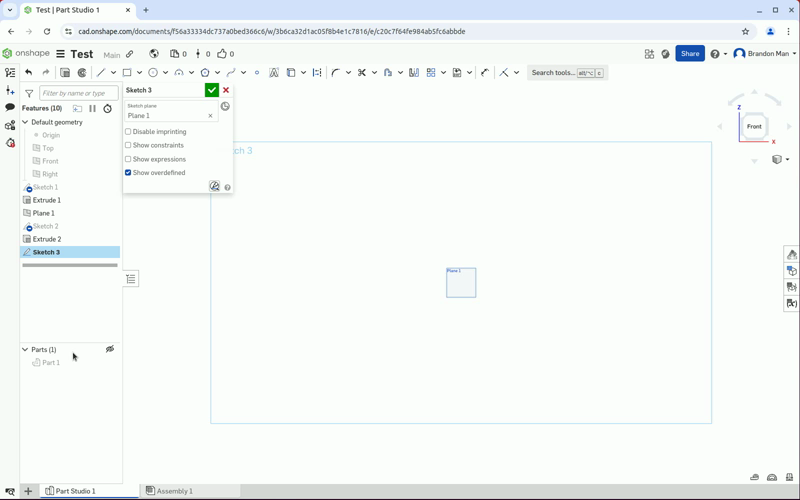
key(c)
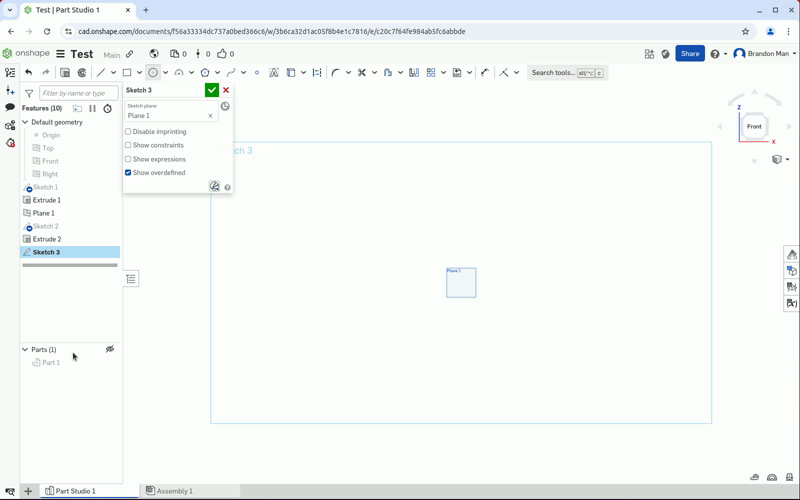
key_down(shift)
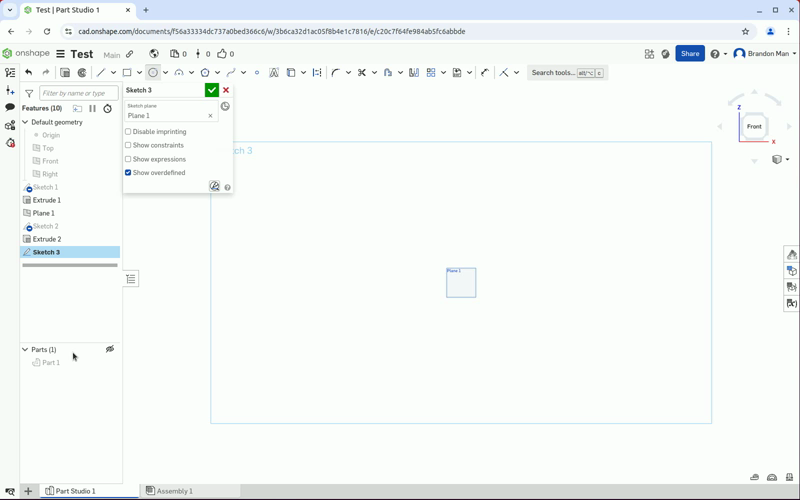
mouse_move(545, 247)
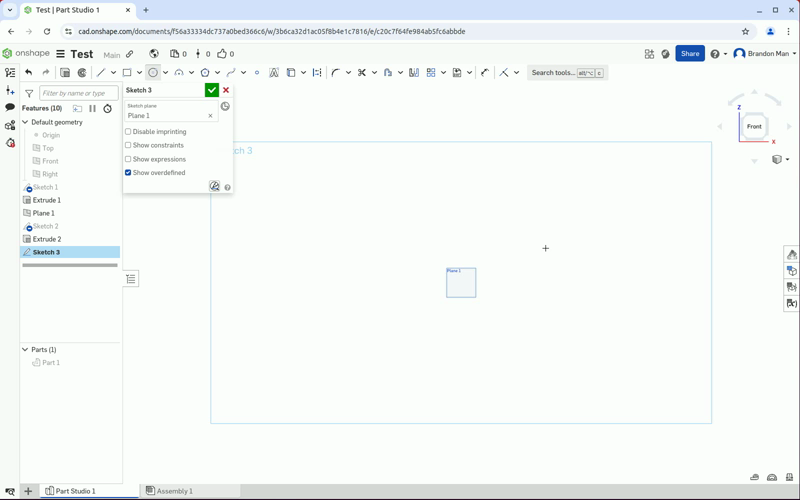
click(545, 247)
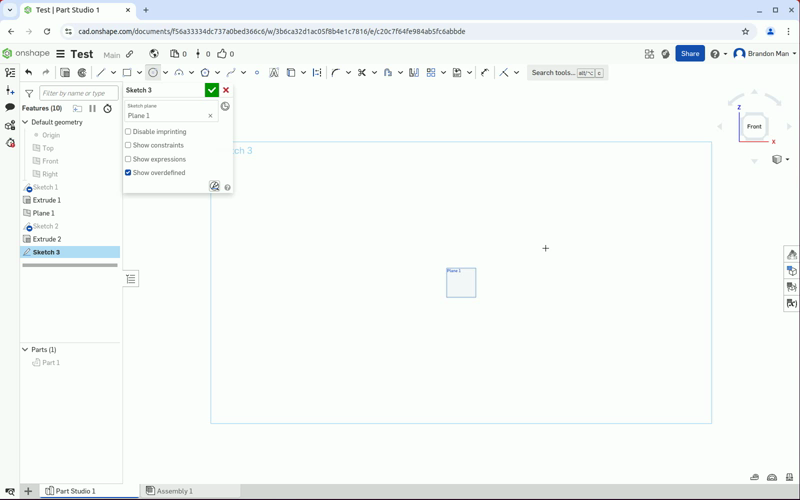
key_up(shift)
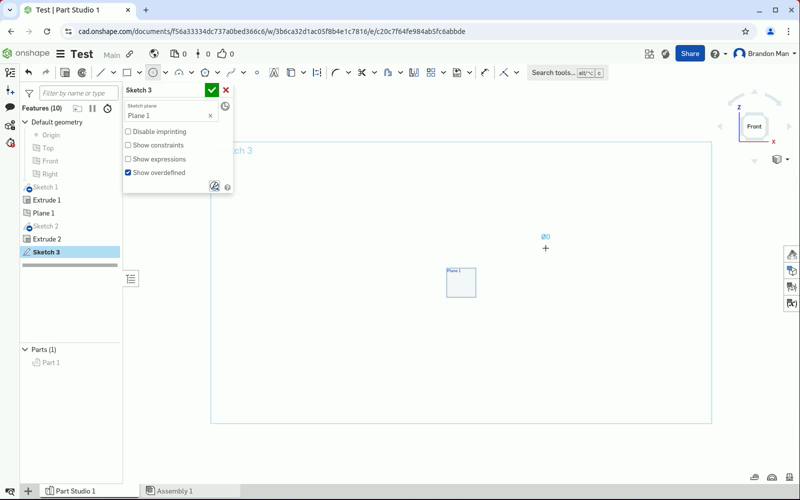
mouse_move(554, 247)
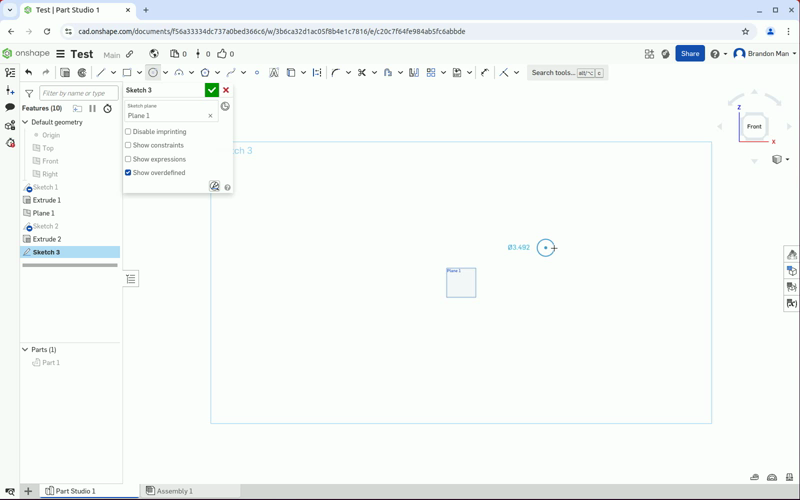
click(554, 247)
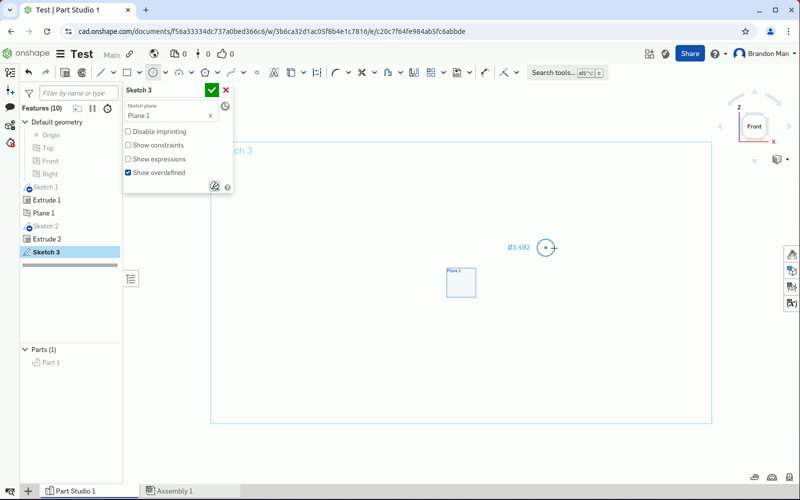
key(esc)
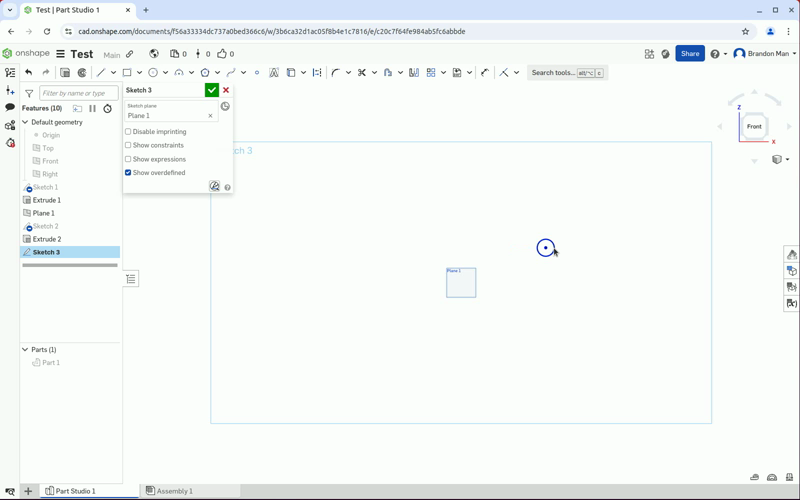
mouse_move(551, 243)
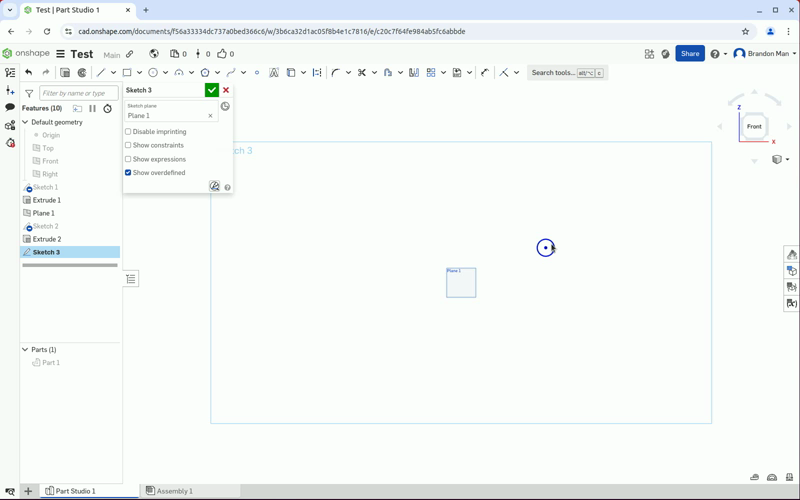
scroll(6)
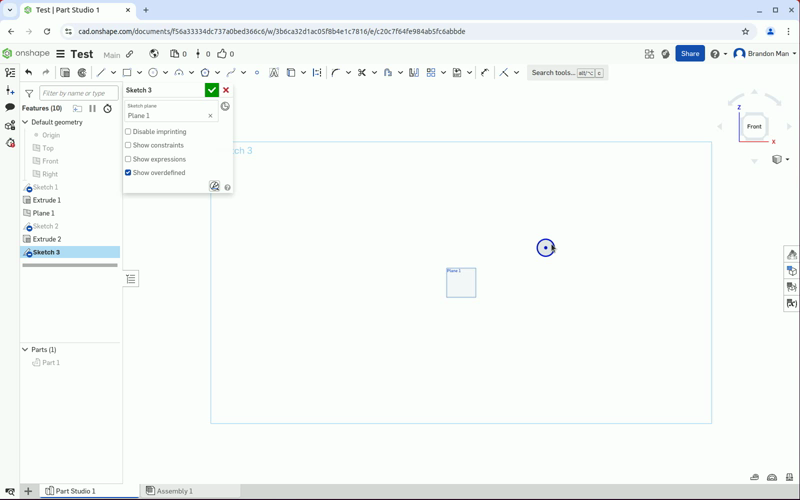
scroll(6)
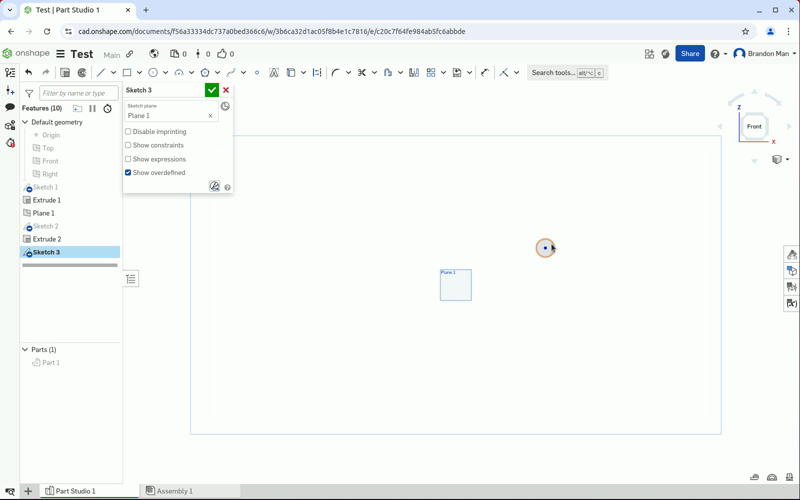
scroll(6)
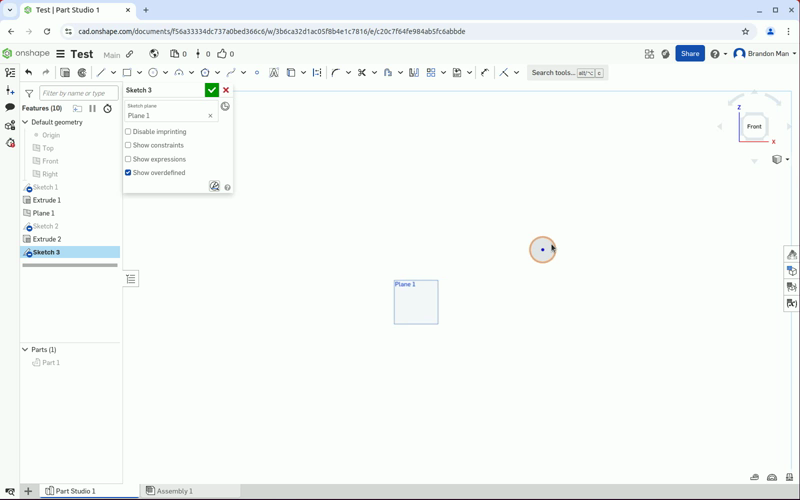
scroll(6)
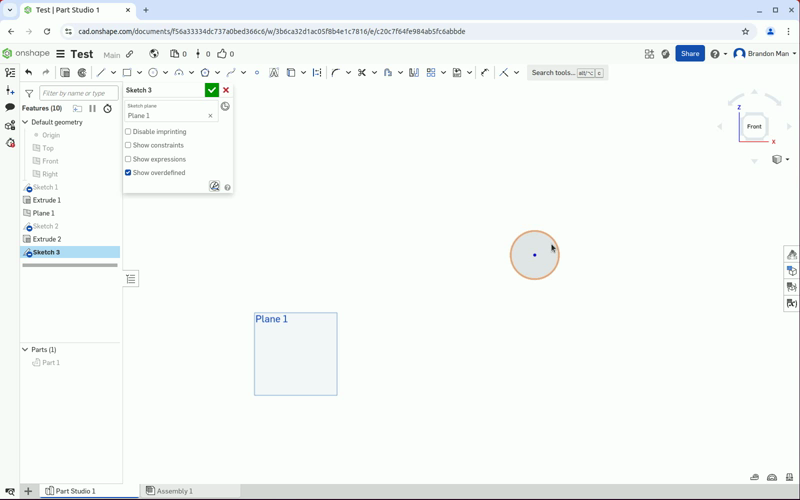
scroll(6)
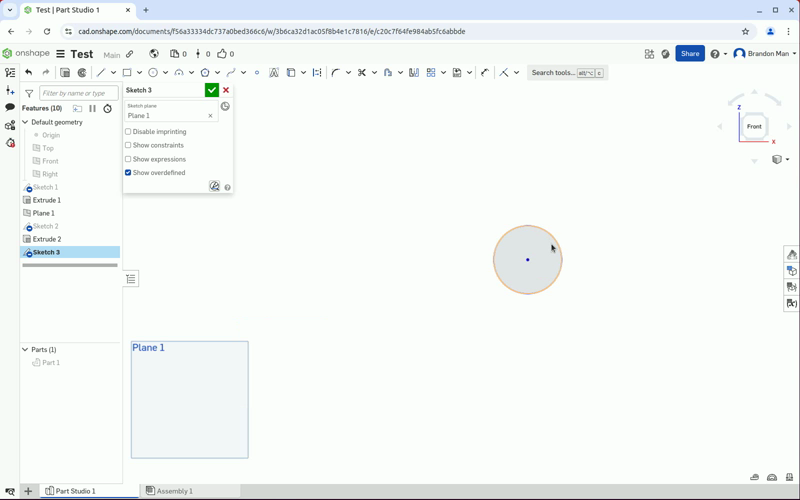
scroll(6)
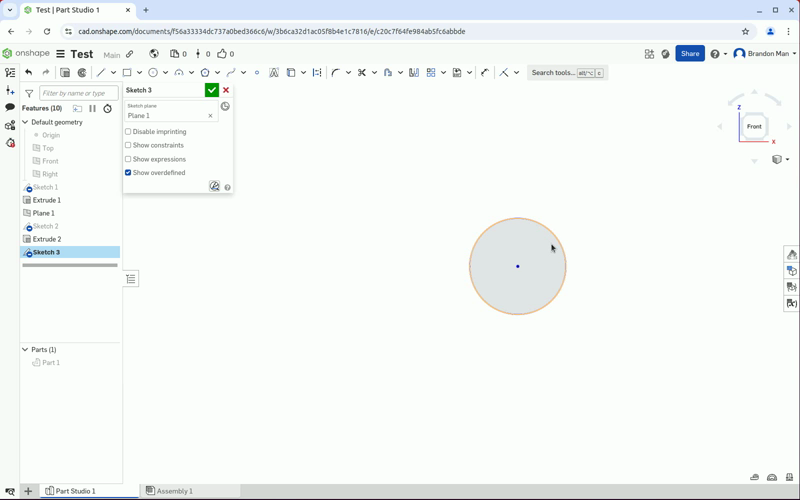
scroll(6)
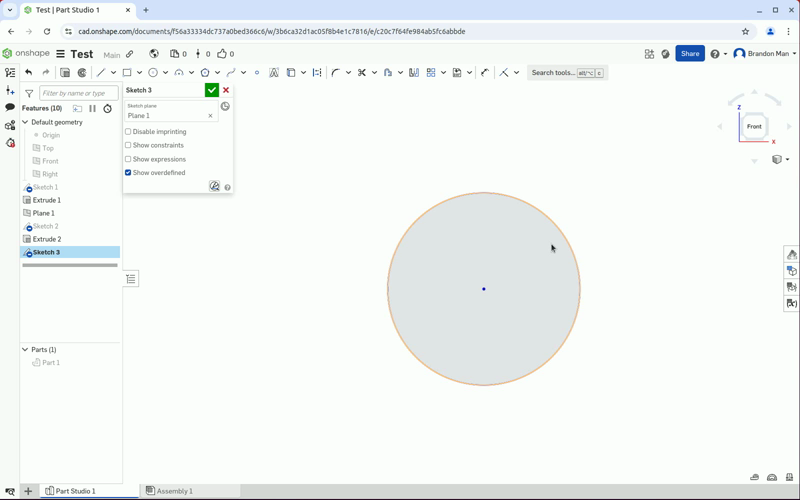
click(551, 243)
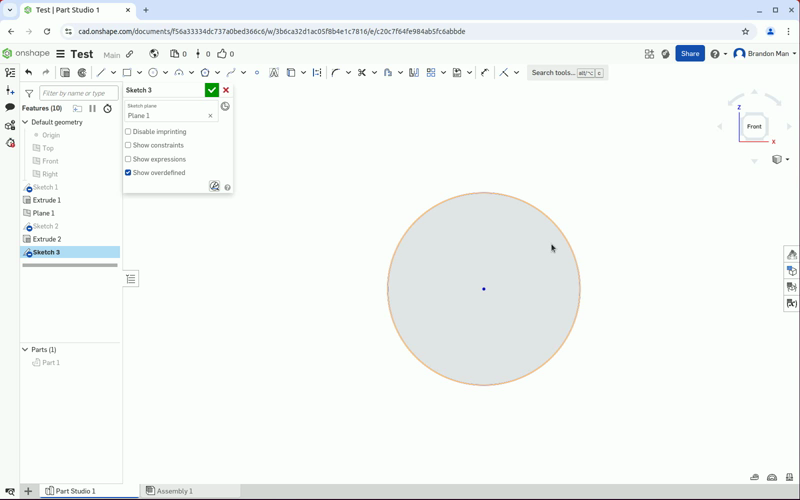
scroll(-6)
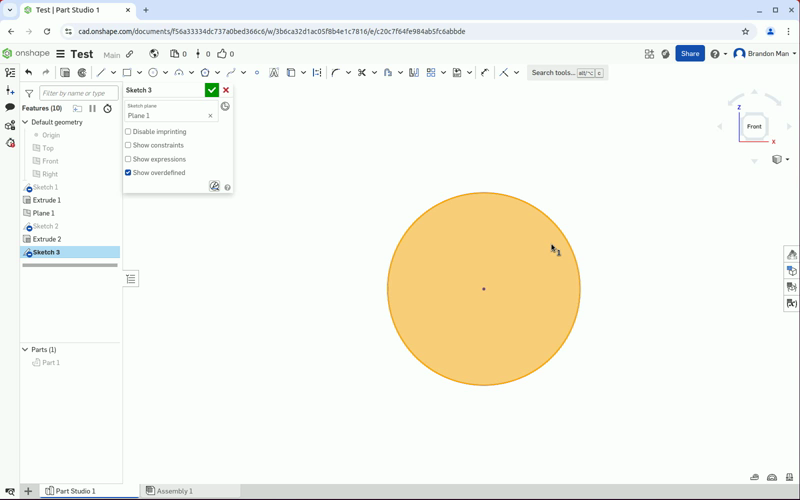
scroll(-6)
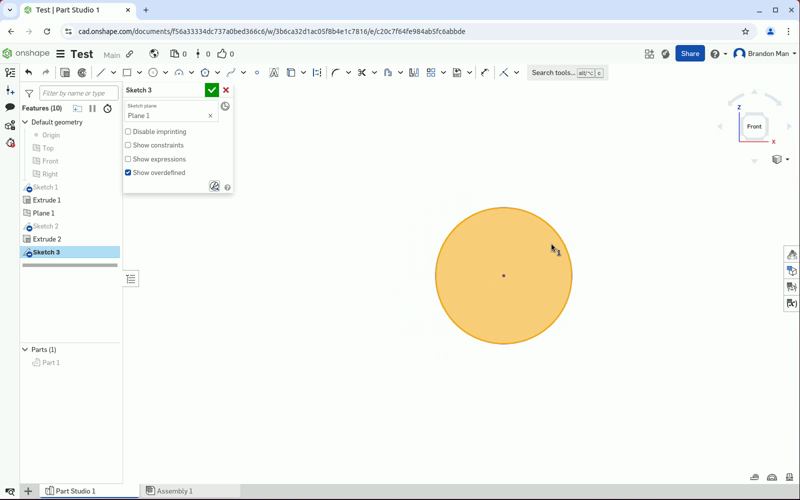
scroll(-6)
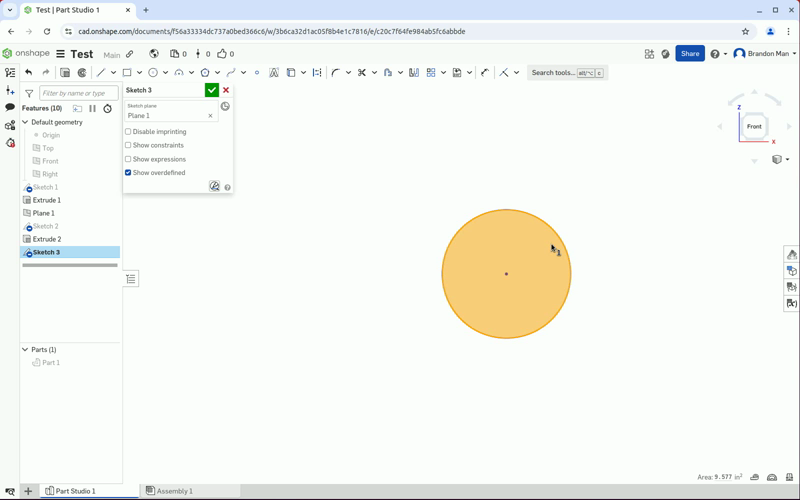
scroll(-6)
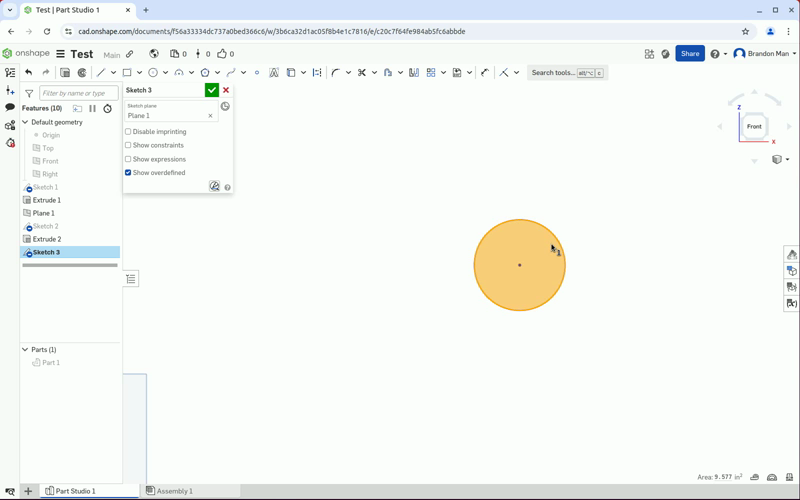
scroll(-6)
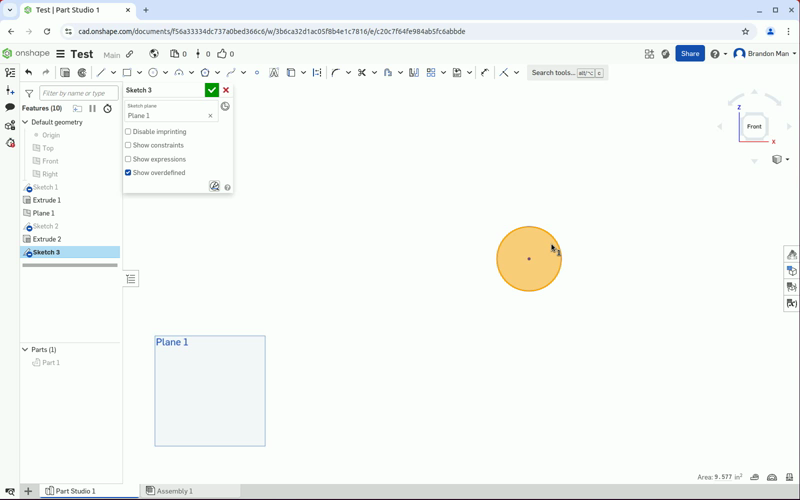
scroll(-6)
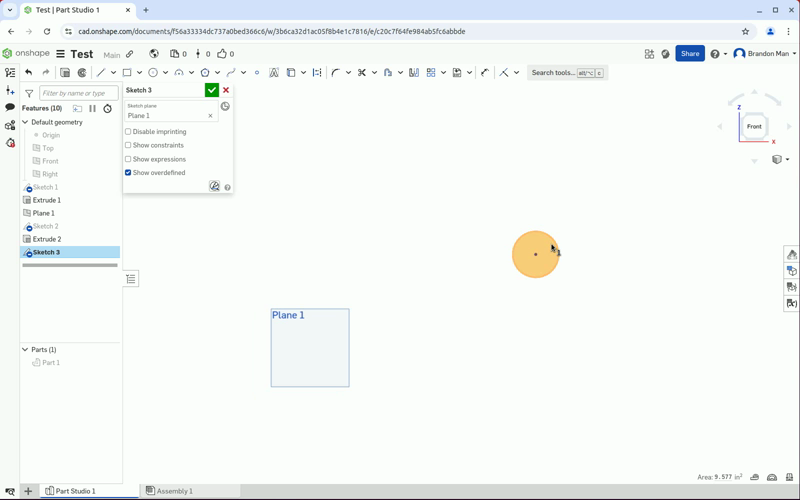
scroll(-6)
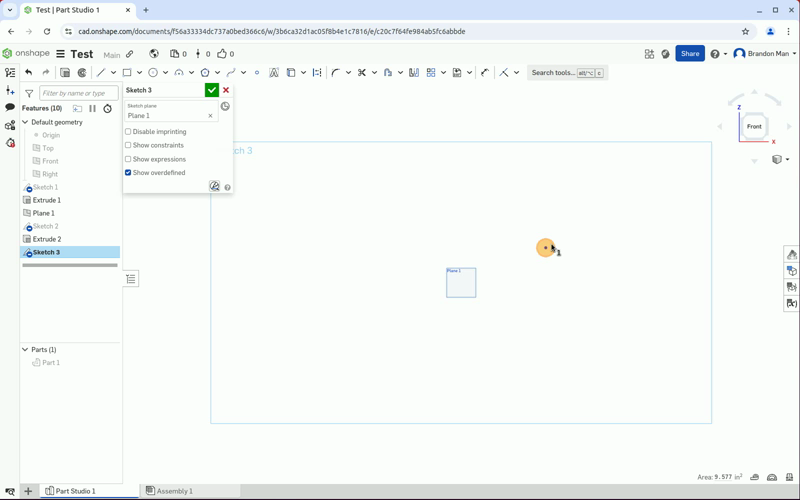
mouse_move(73, 352)
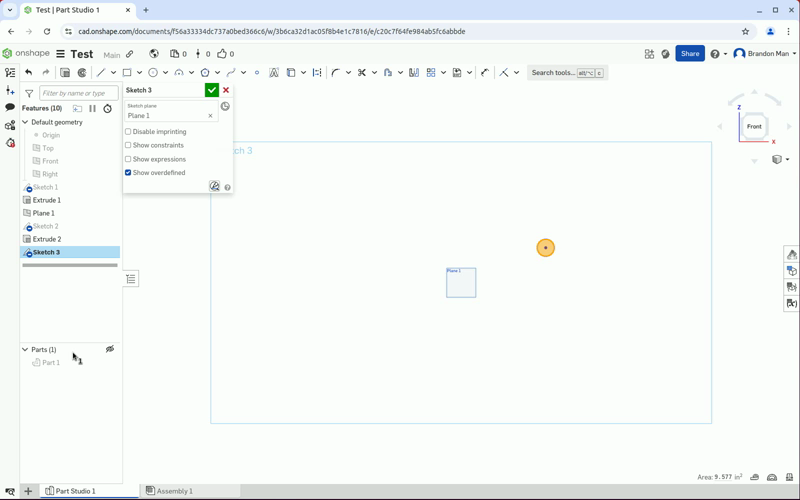
key(shift+y)
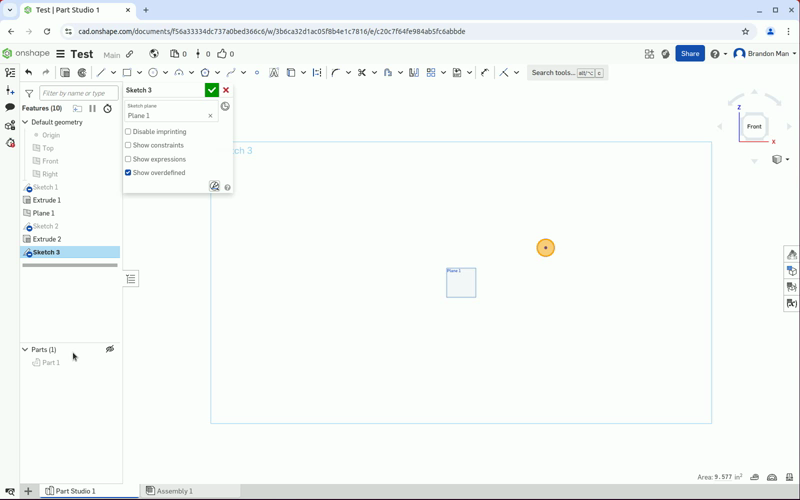
key(shift+e)
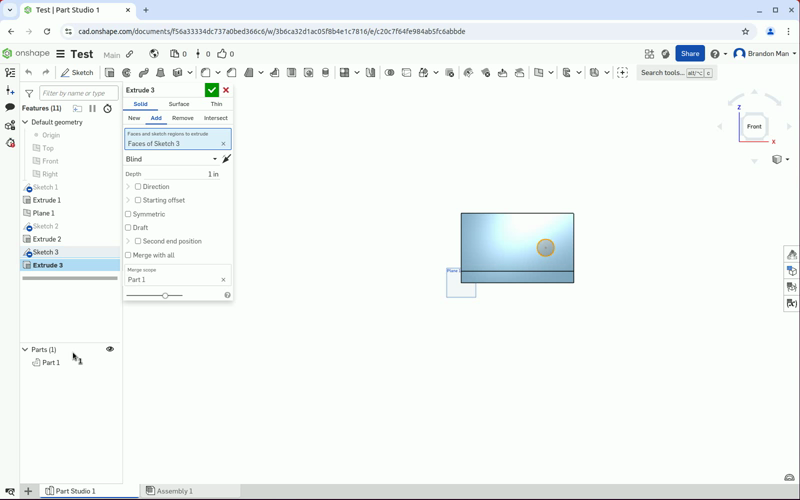
mouse_move(143, 106)
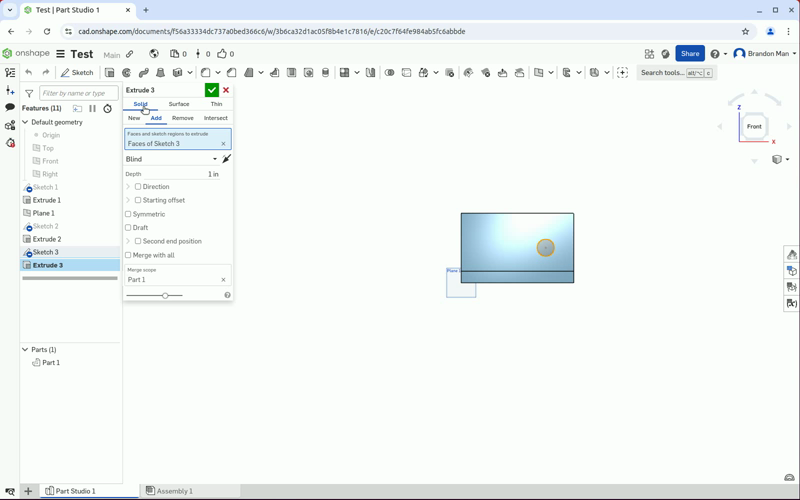
click(143, 106)
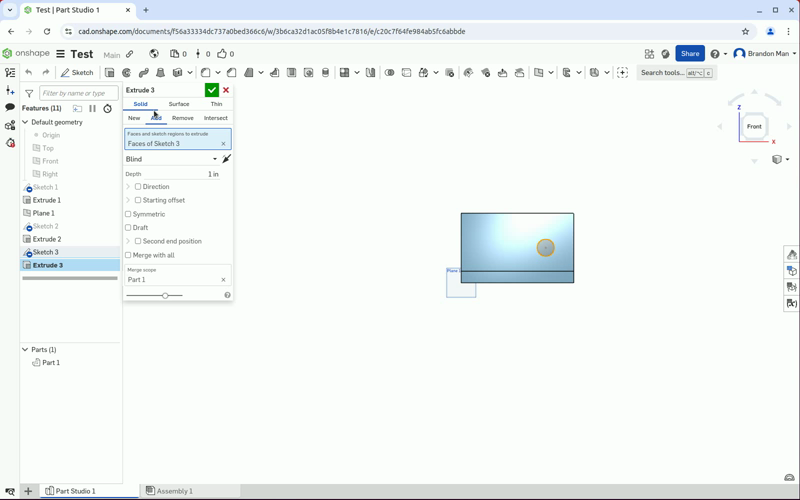
mouse_move(186, 120)
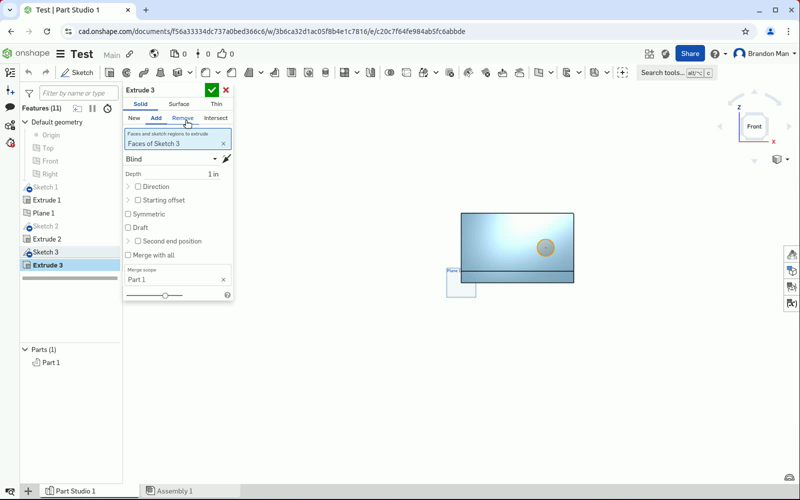
click(186, 120)
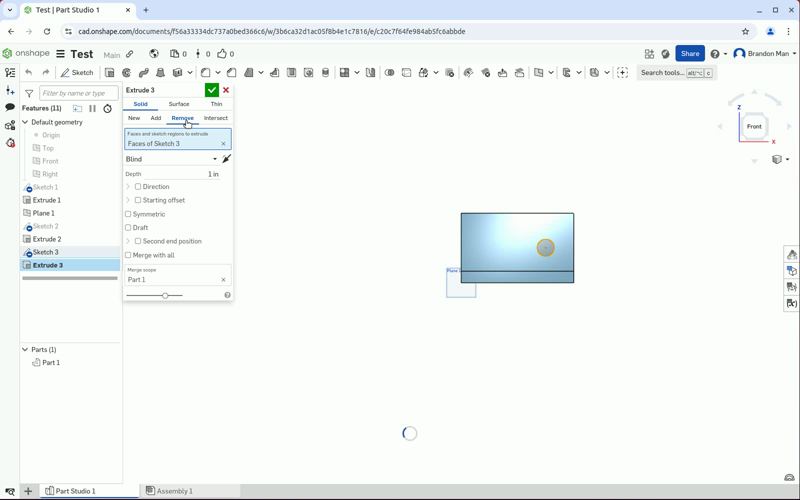
key(tab, 4)
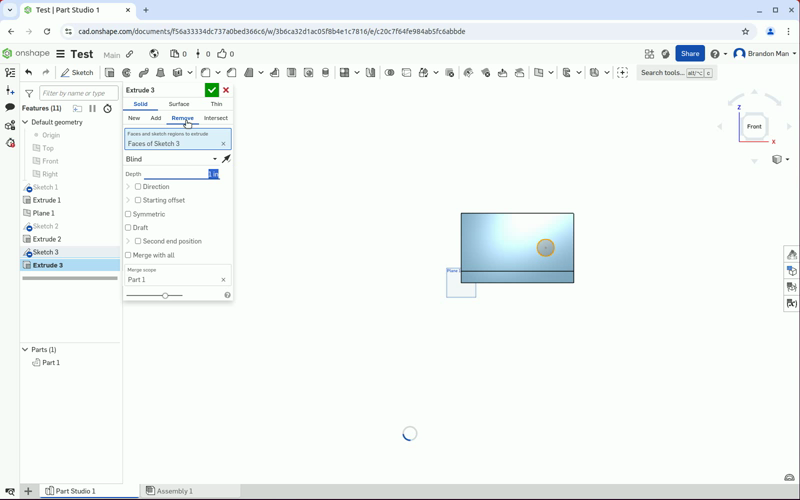
text(9.147)
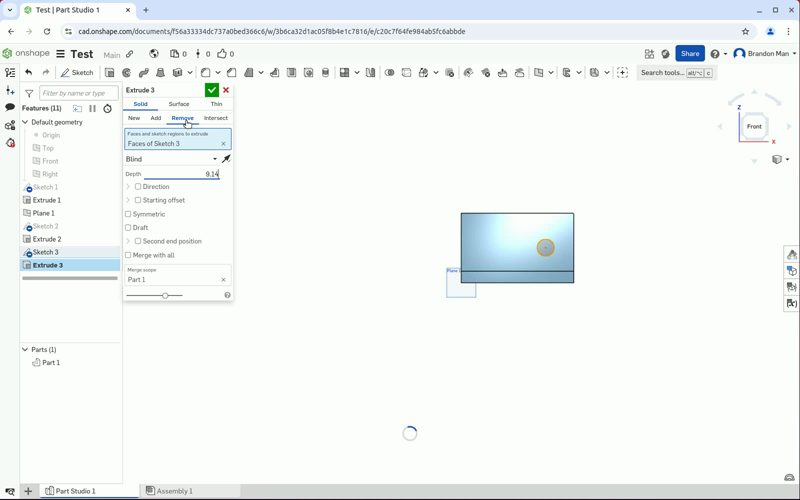
key(tab, 6)
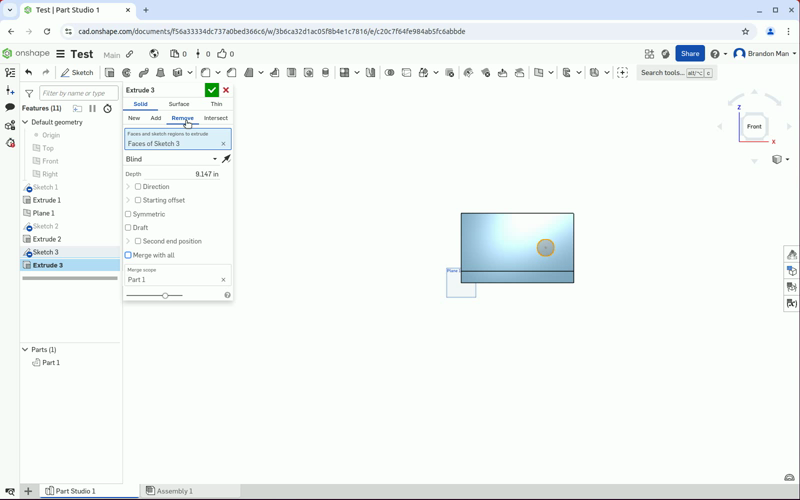
key(space)
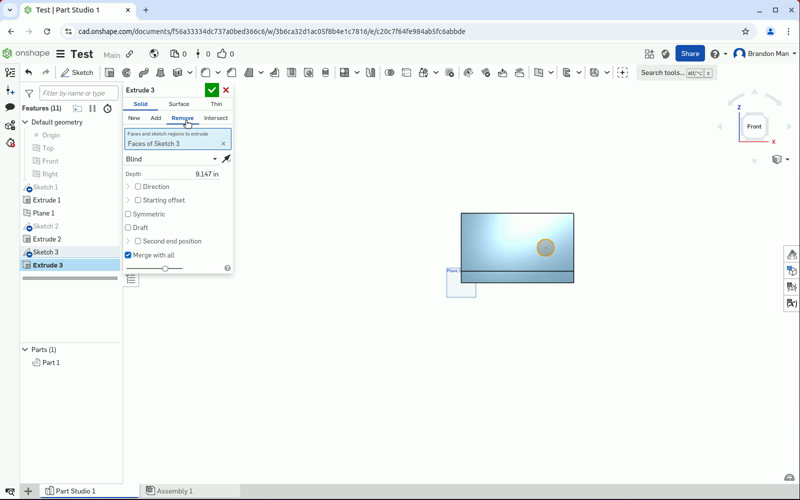
key(enter)
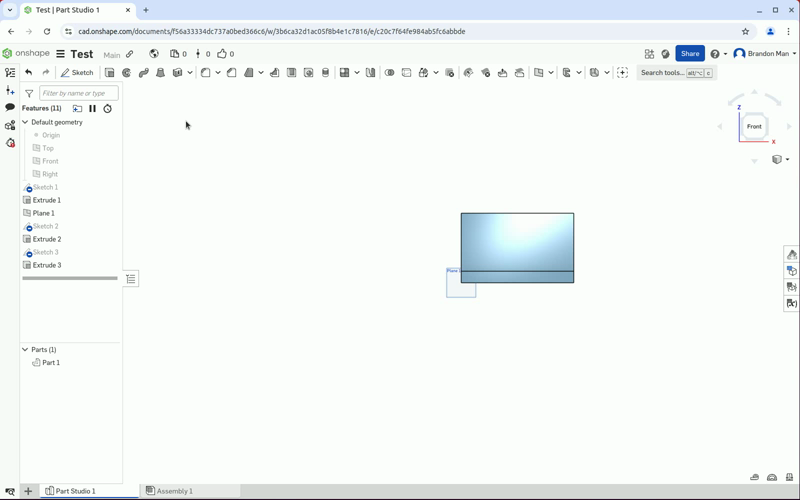
key(shift+h)
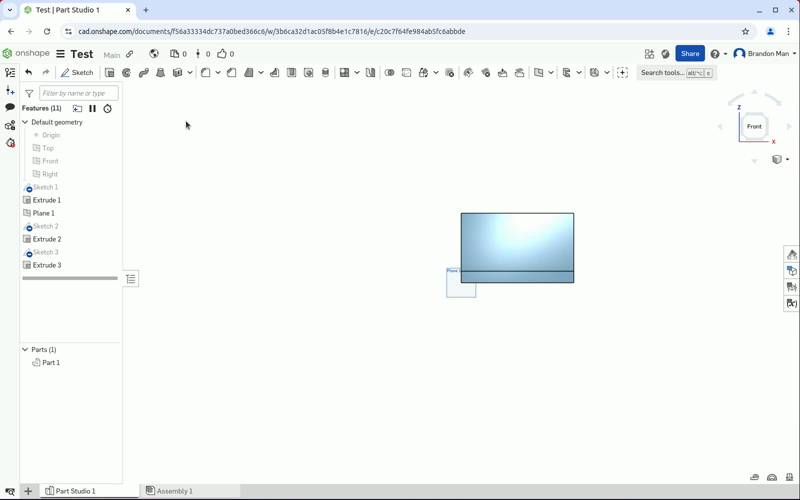
key(shift+h)
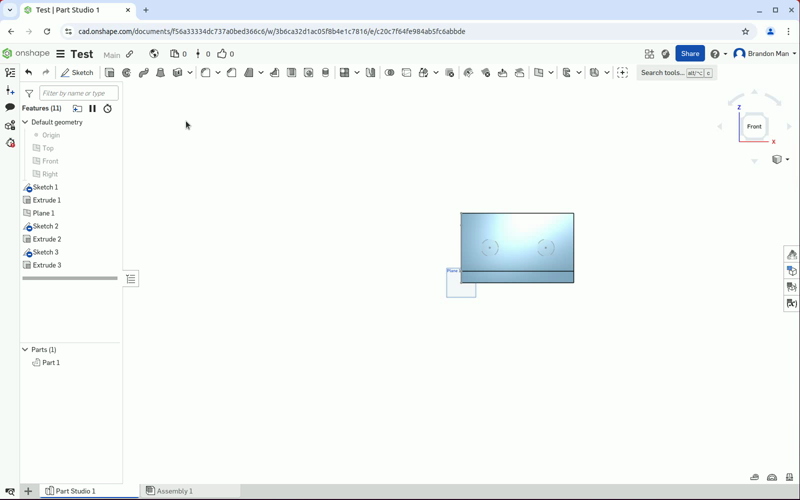
key(shift+7)
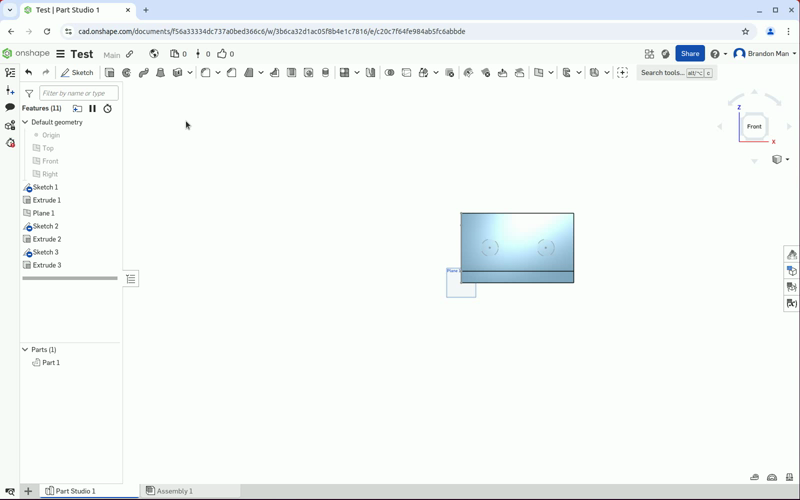
key(left, 2)
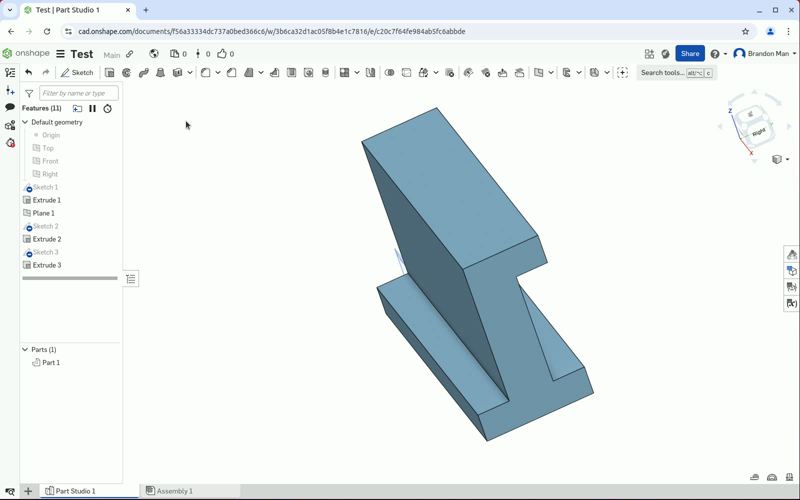
key(down, 2)
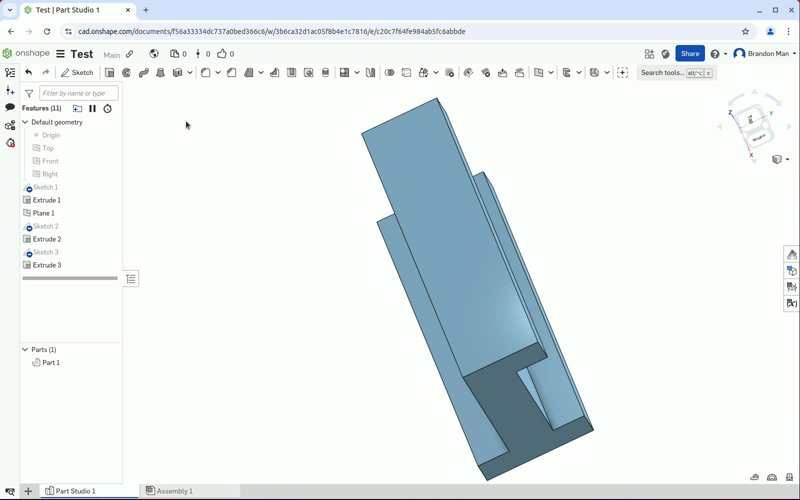
key(up, 2)
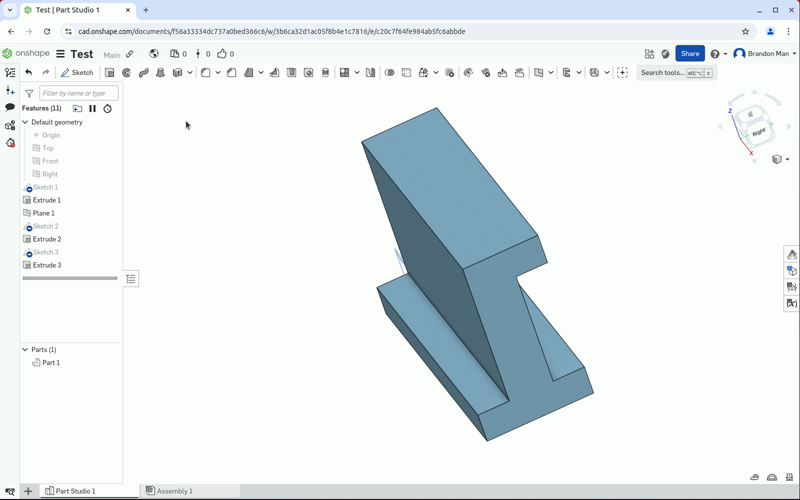
key(right, 2)
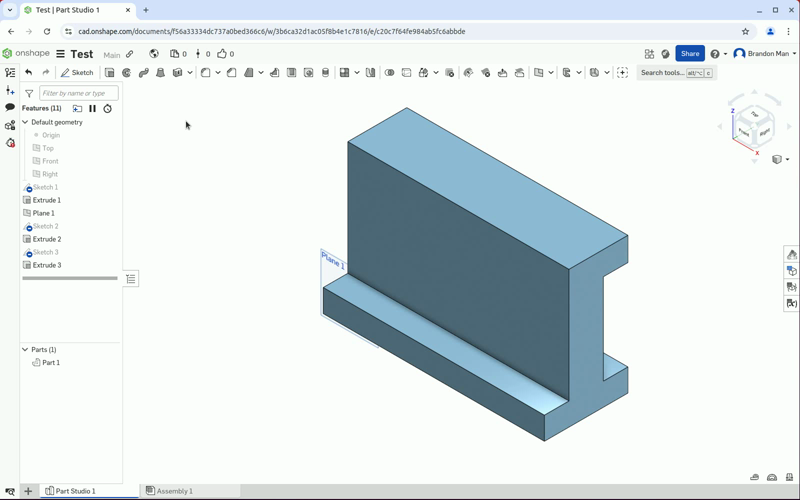
mouse_move(73, 189)
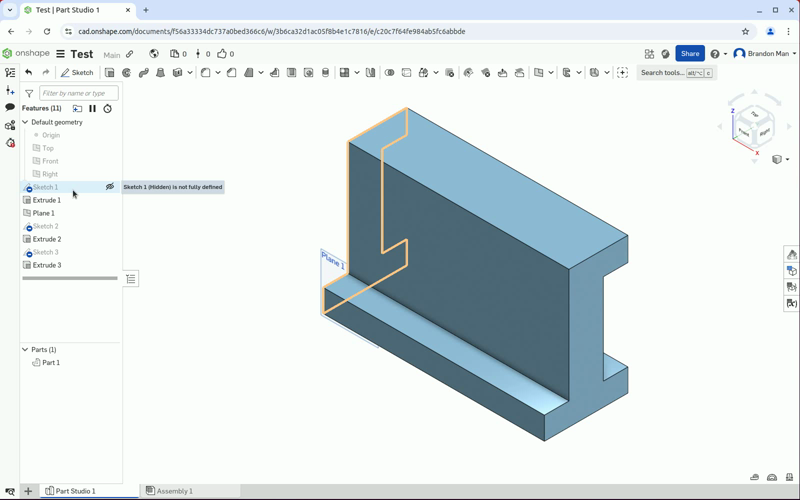
click(73, 189)